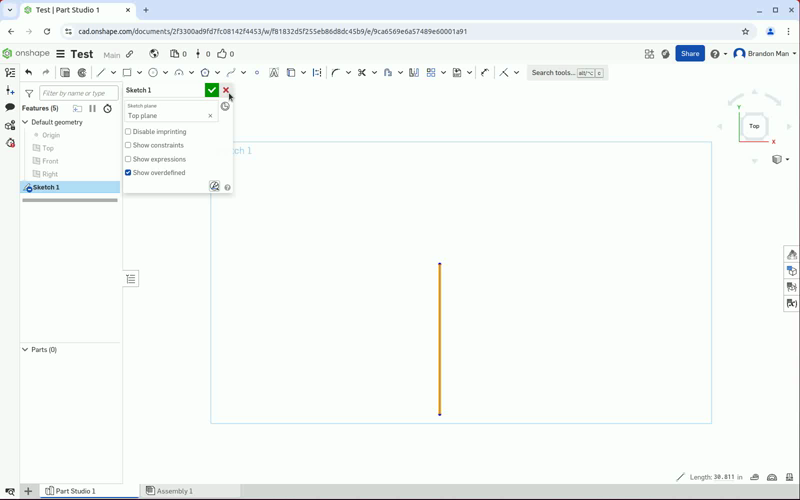
key(shift+h)
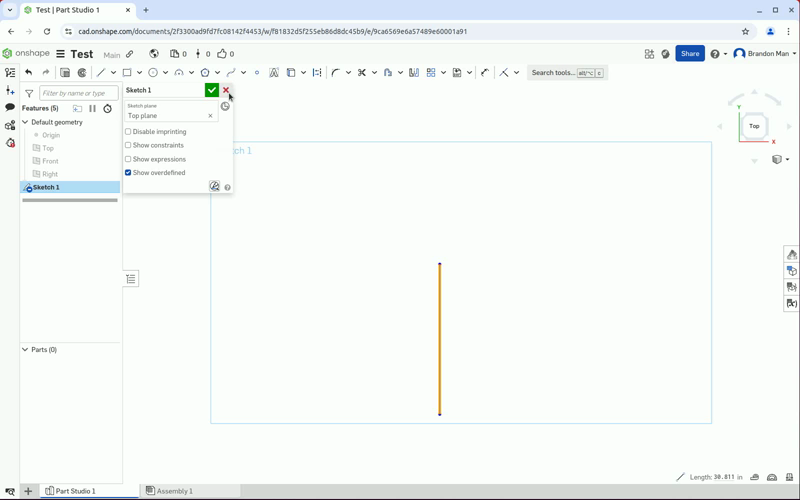
key(shift+s)
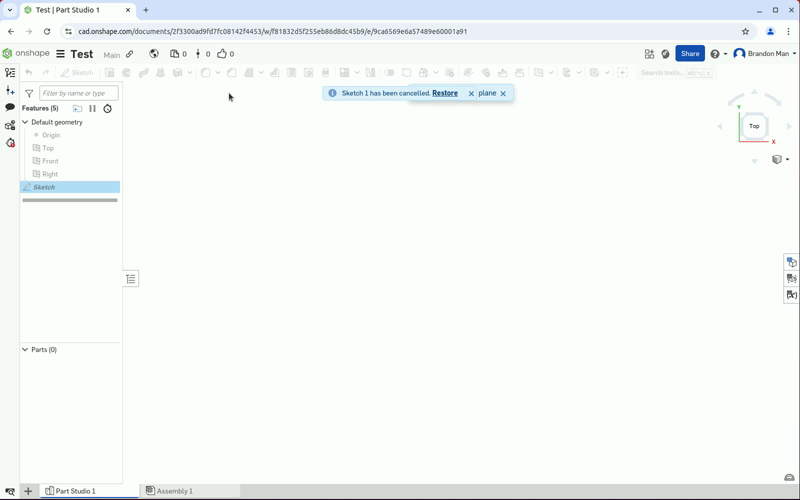
mouse_move(73, 150)
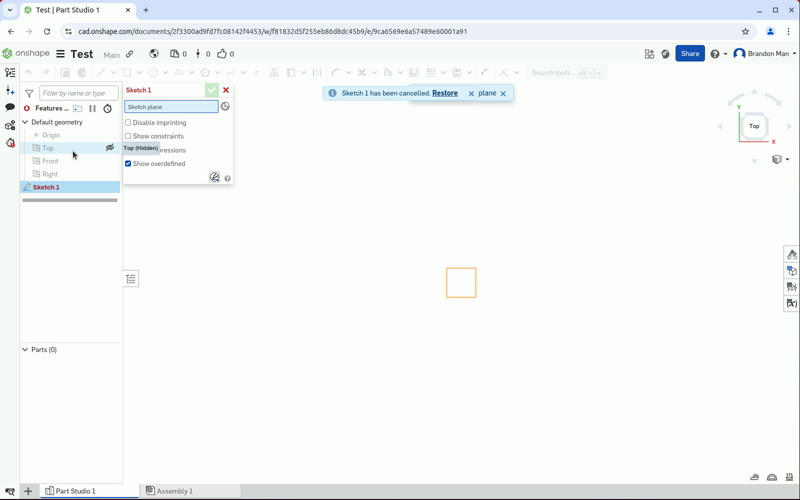
click(73, 150)
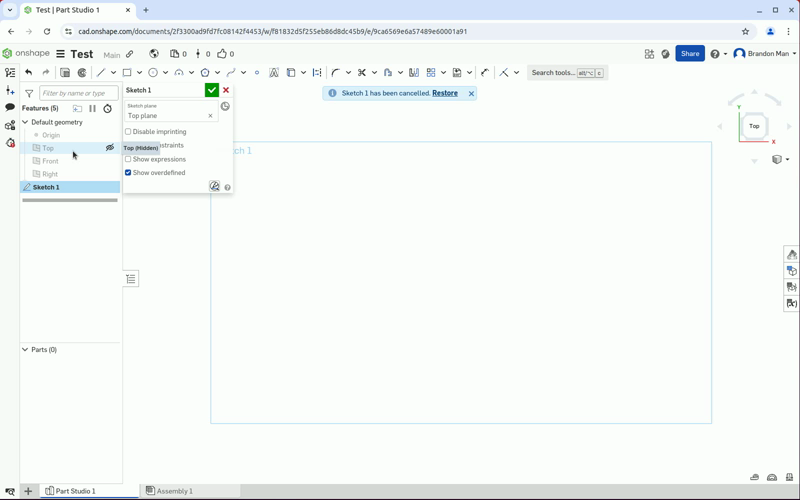
mouse_move(73, 352)
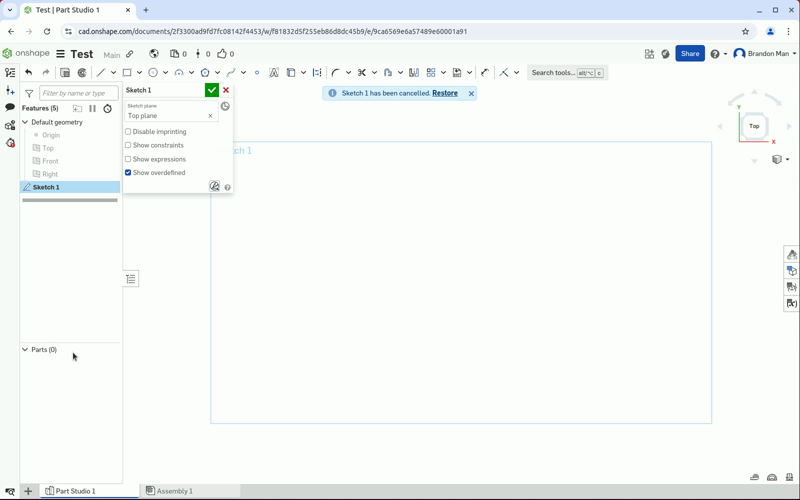
key(y)
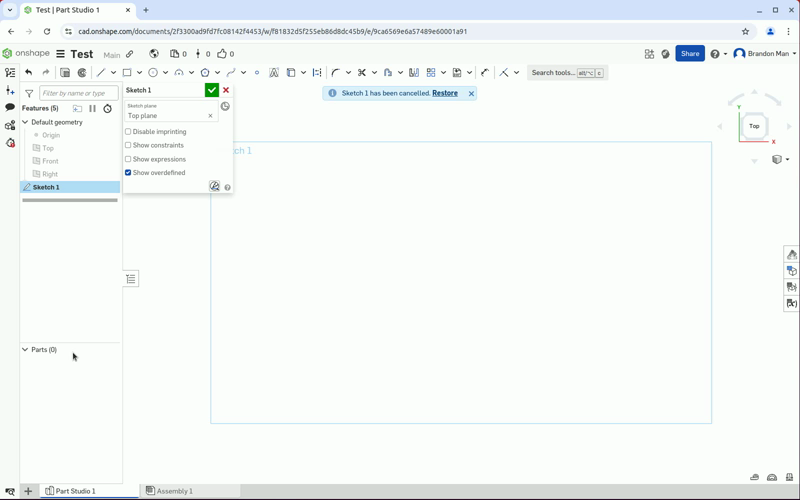
key(c)
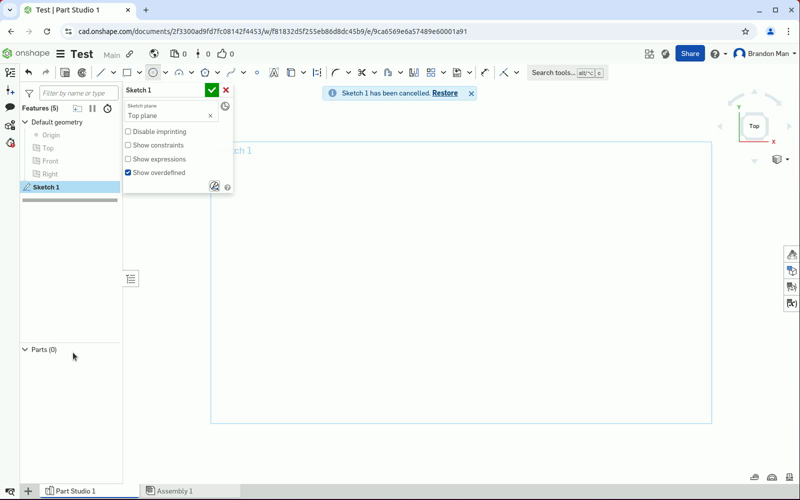
key_down(shift)
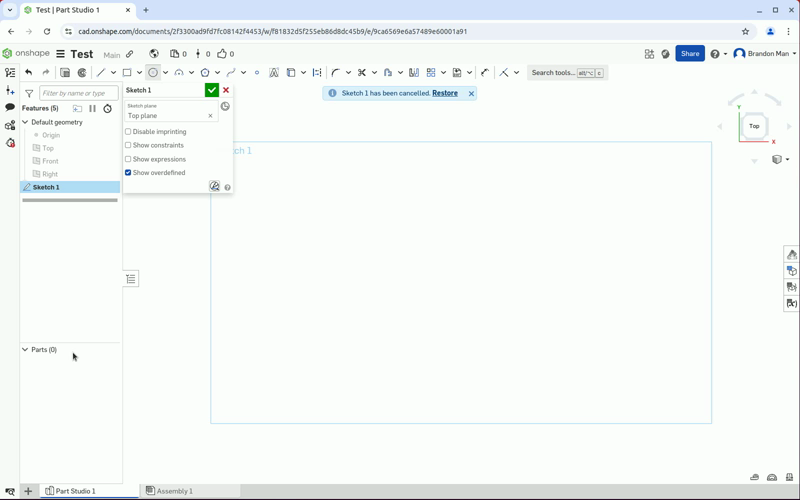
mouse_move(461, 282)
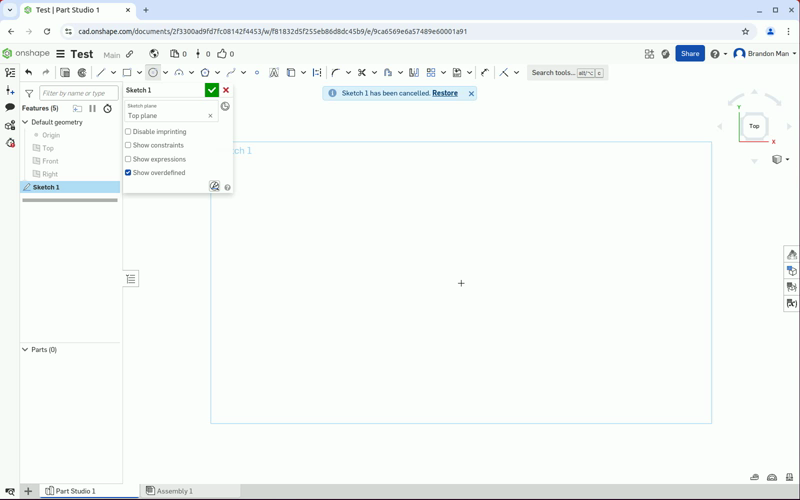
click(461, 282)
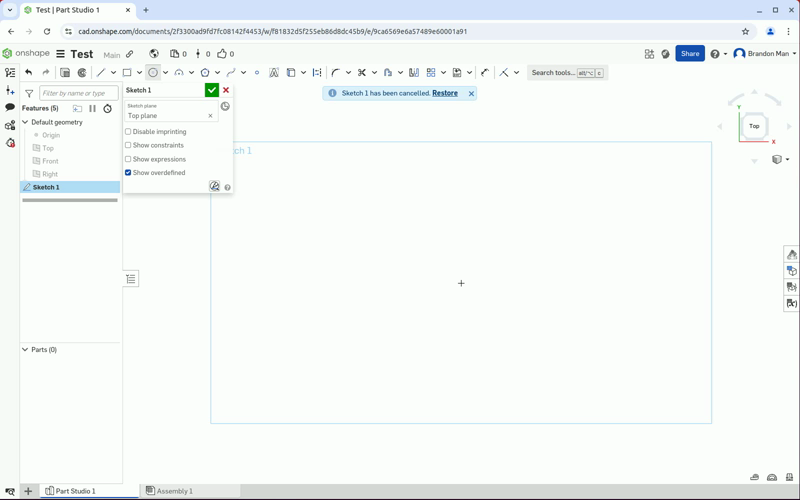
key_up(shift)
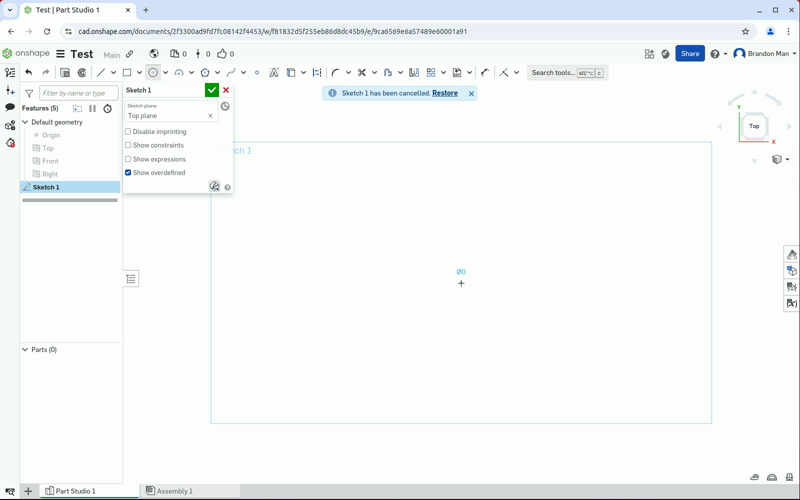
mouse_move(518, 282)
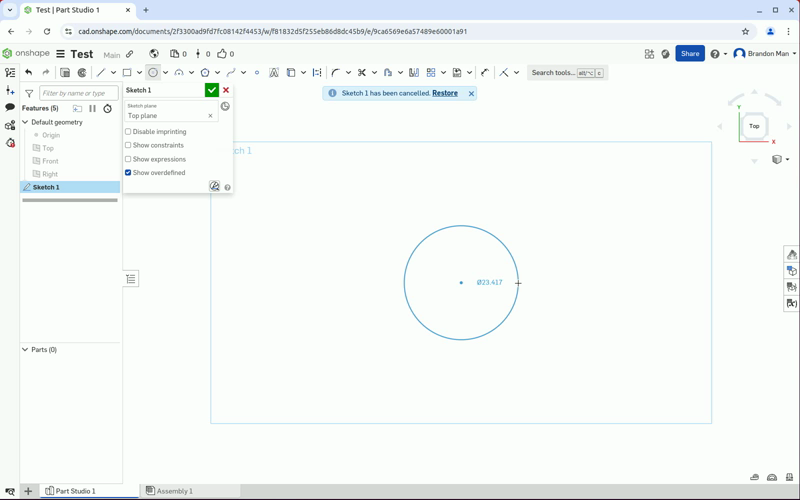
click(518, 282)
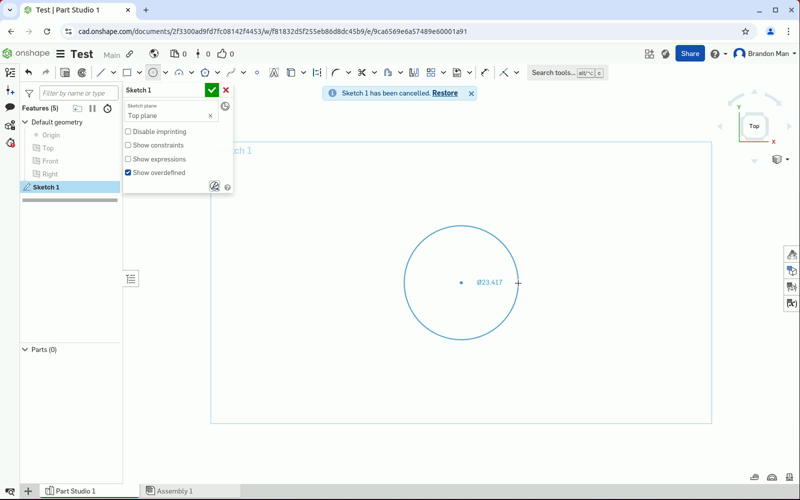
key(esc)
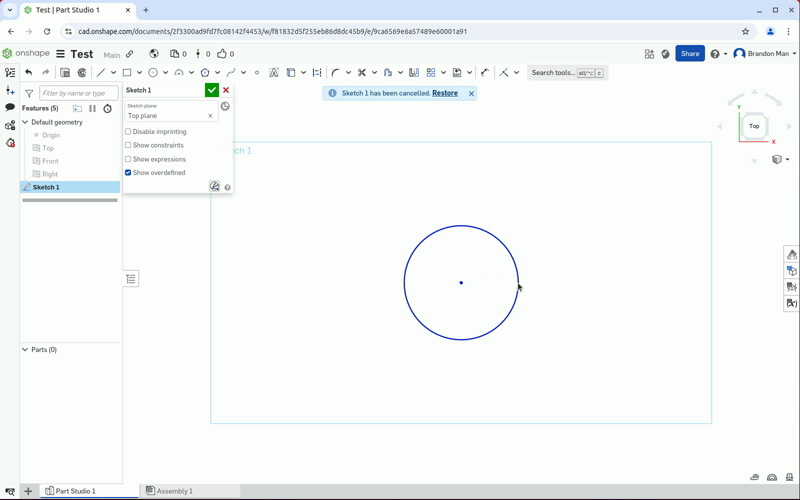
key(c)
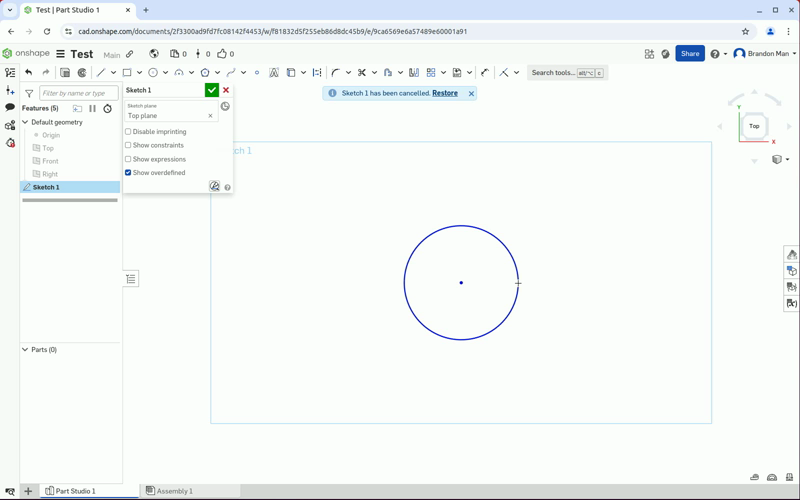
key_down(shift)
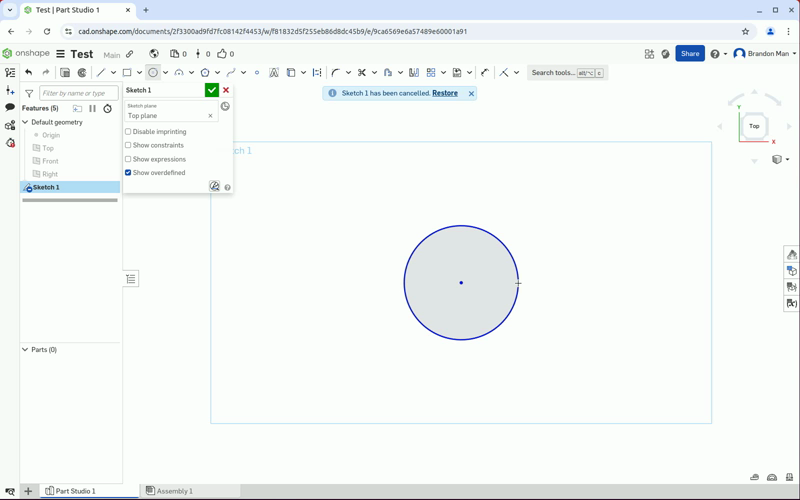
mouse_move(461, 282)
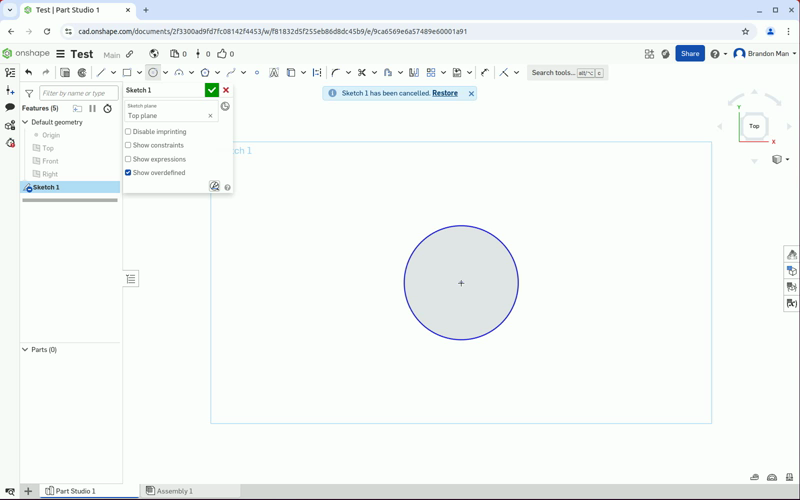
click(461, 282)
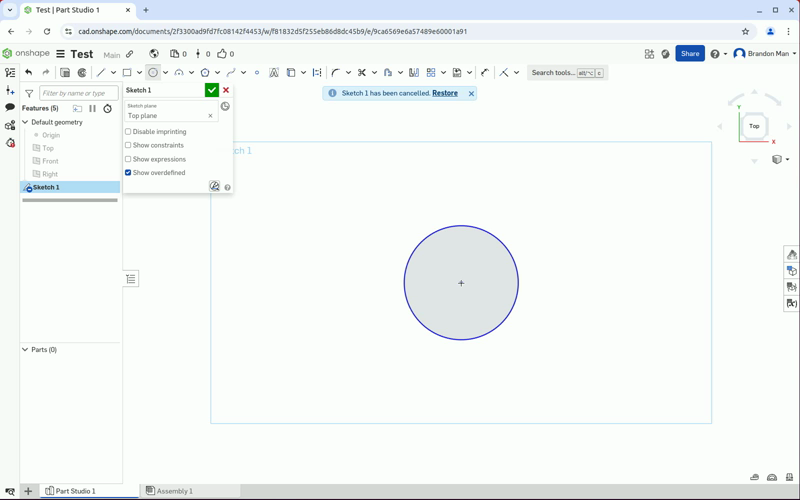
key_up(shift)
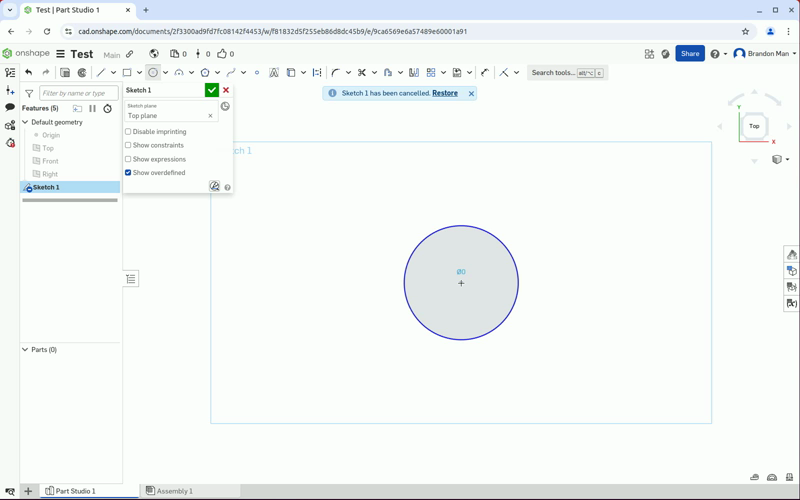
mouse_move(494, 282)
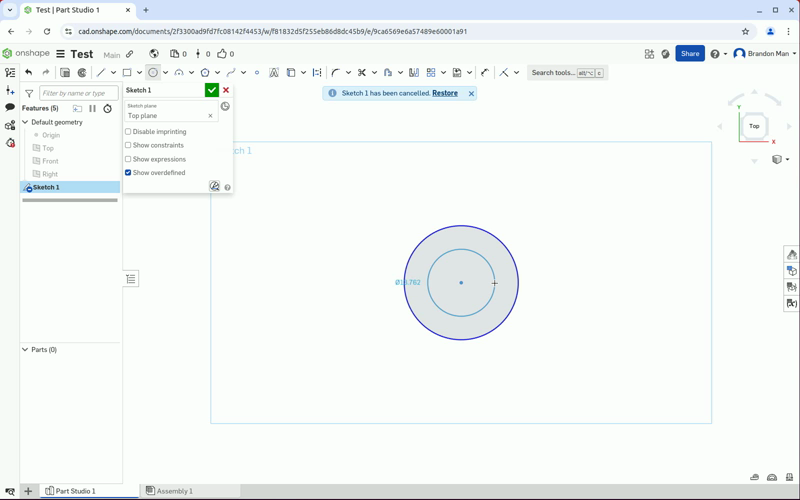
click(494, 282)
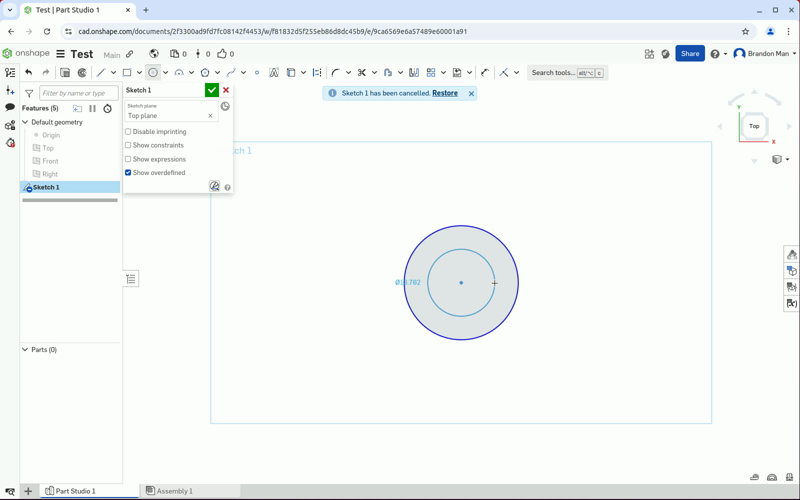
key(esc)
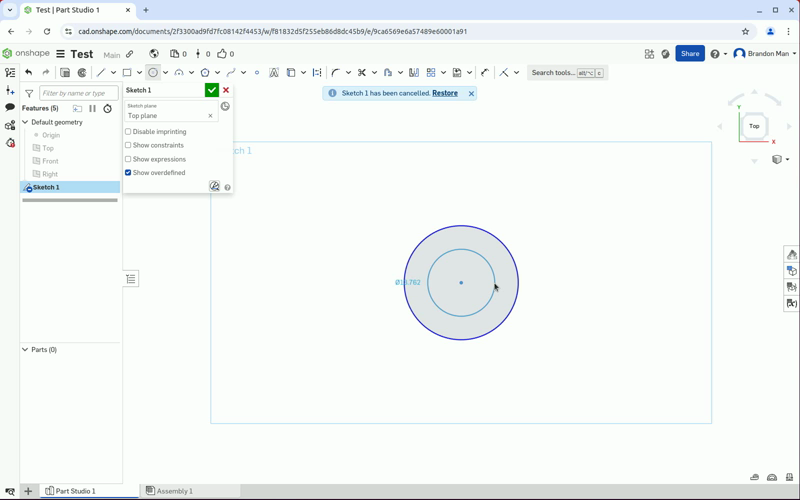
mouse_move(500, 274)
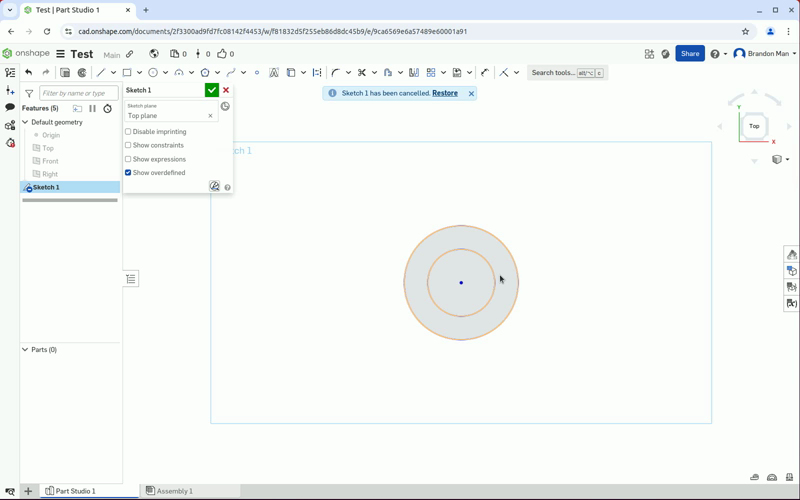
click(500, 274)
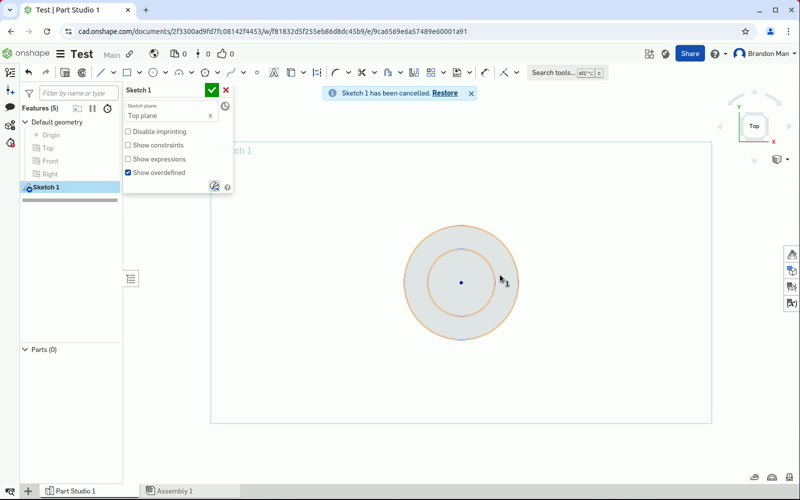
mouse_move(73, 352)
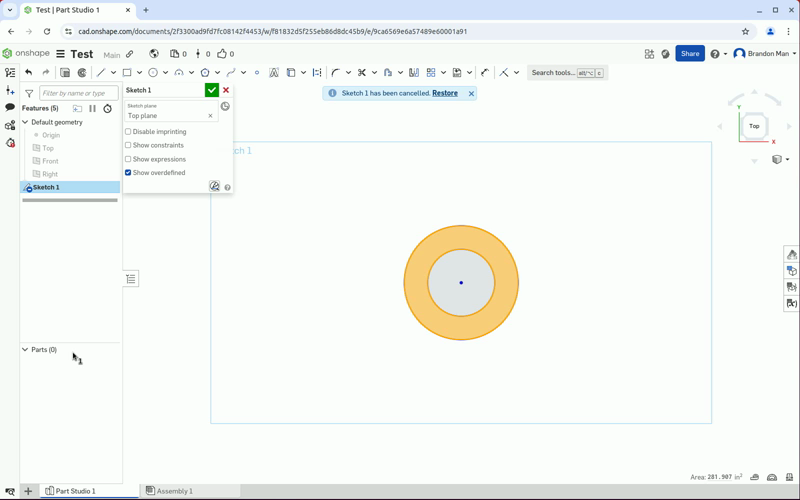
key(shift+y)
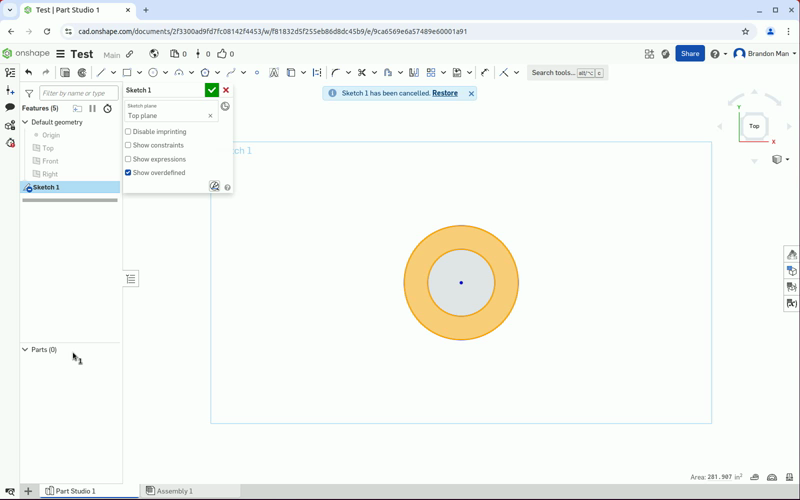
key(shift+e)
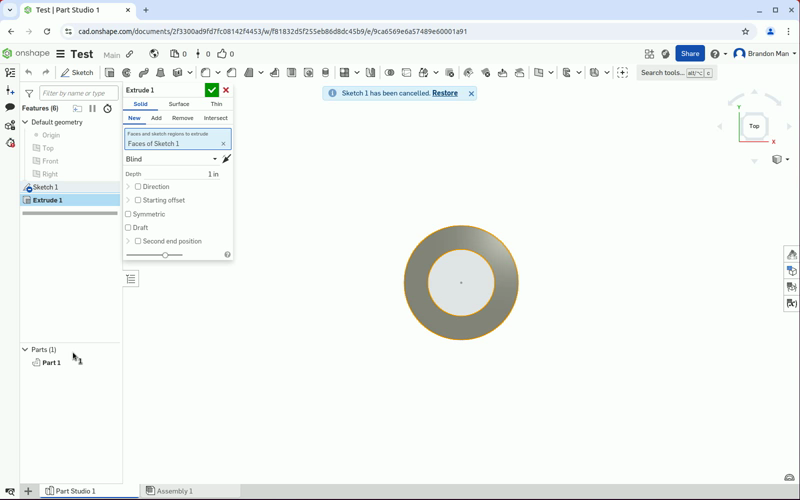
mouse_move(143, 106)
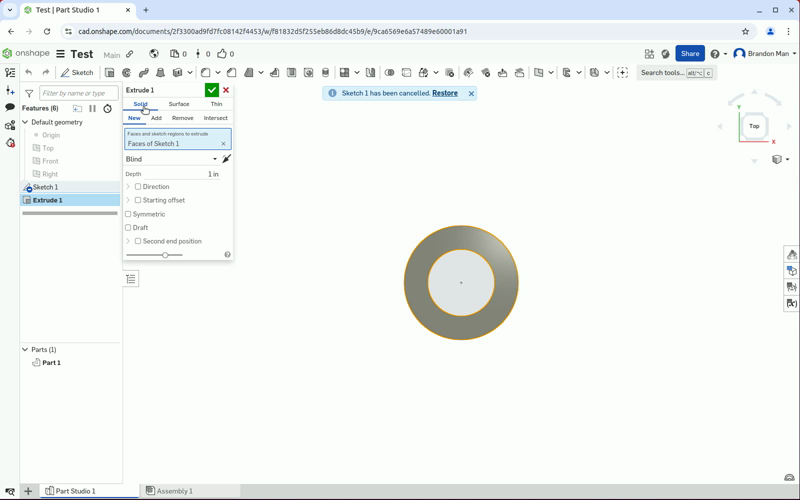
click(143, 106)
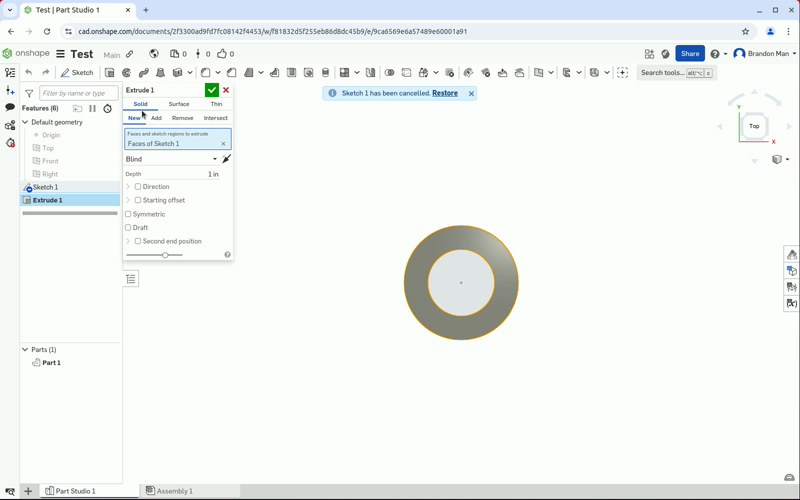
mouse_move(137, 120)
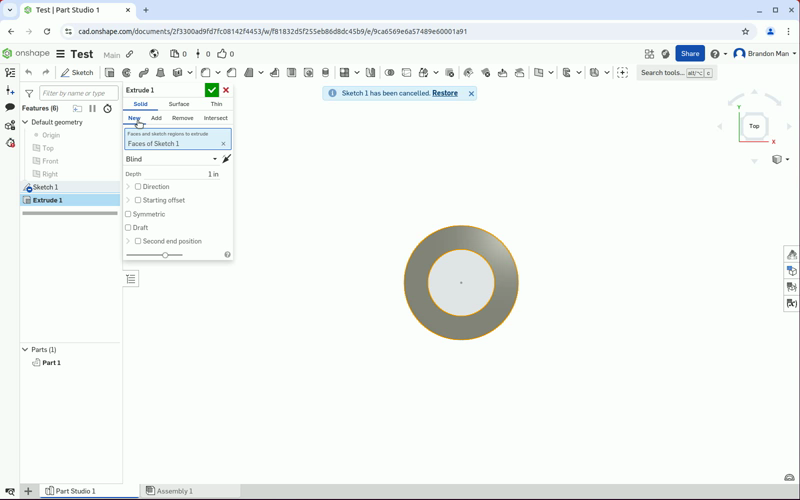
click(137, 120)
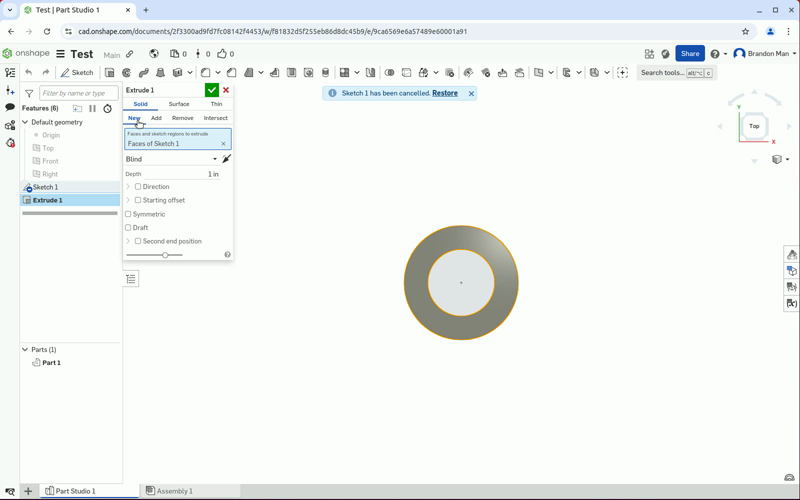
key(tab, 4)
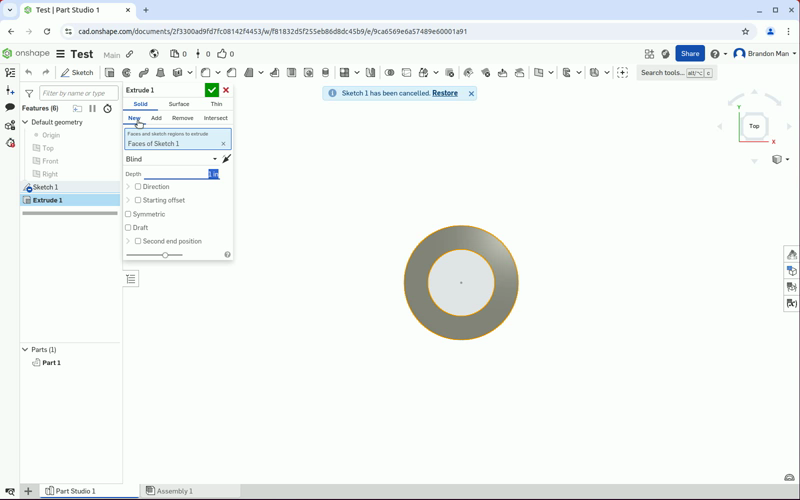
text(18.535)
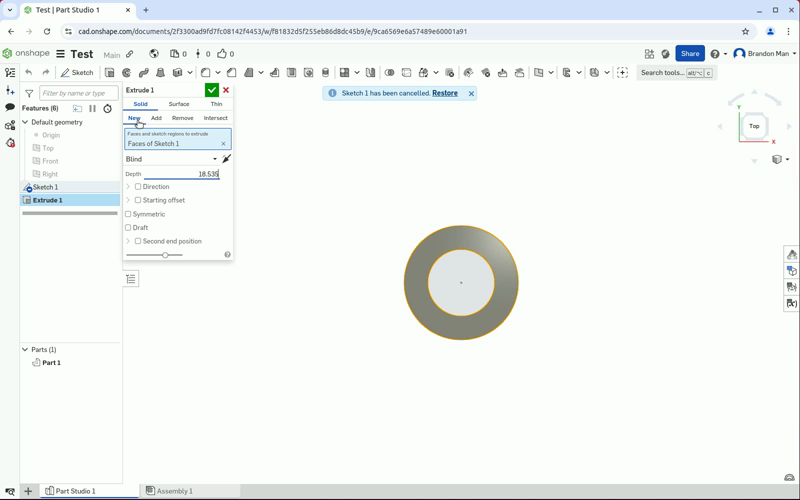
key(enter)
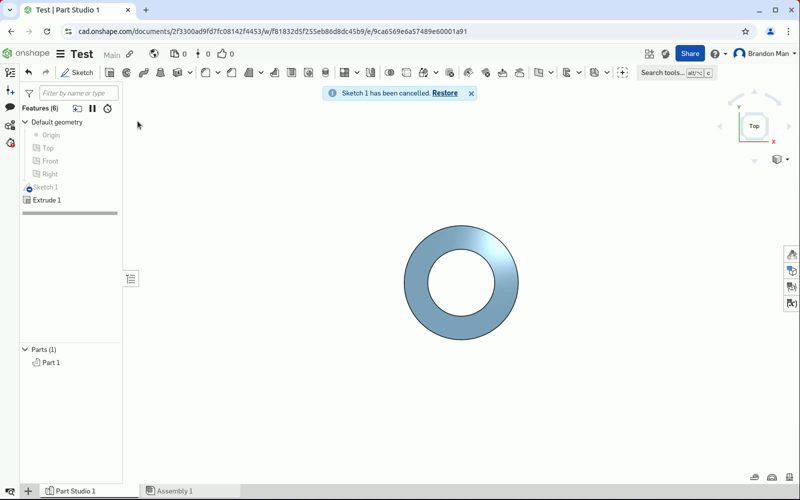
key(shift+h)
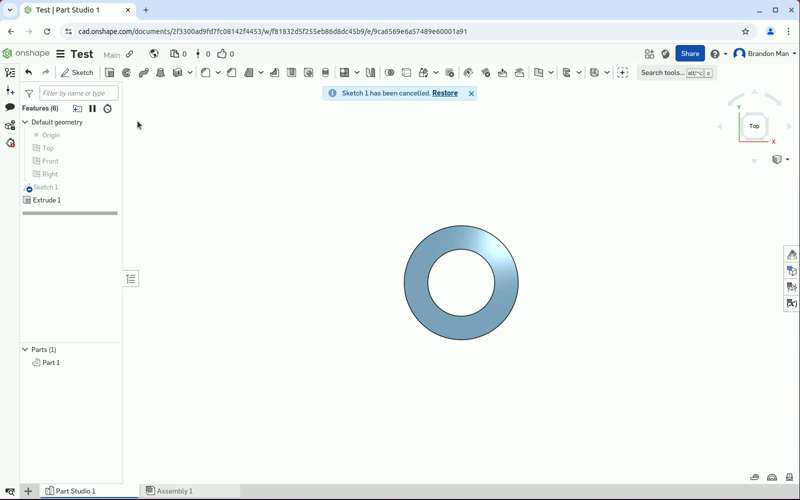
key(shift+h)
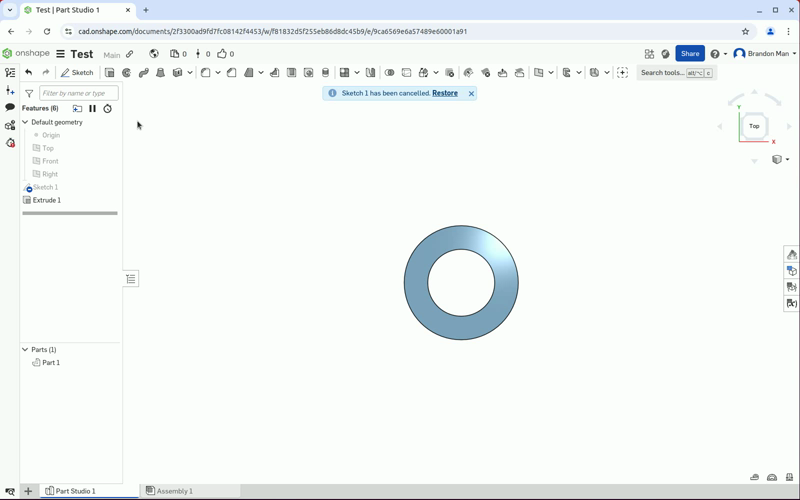
mouse_move(73, 189)
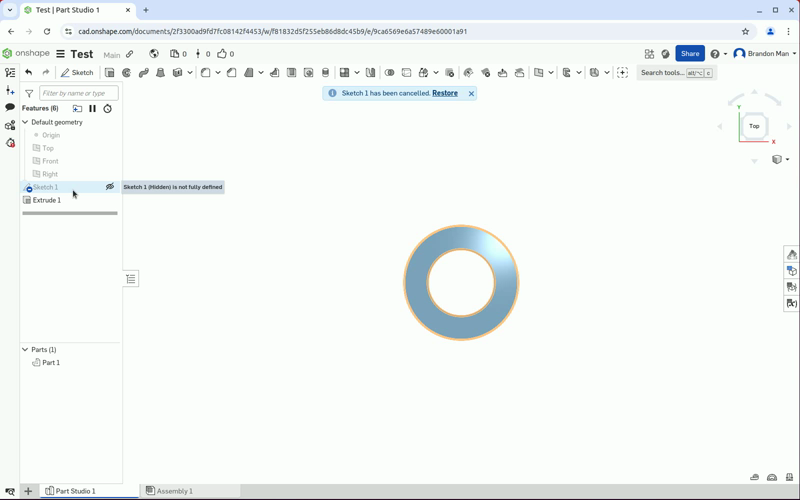
click(73, 189)
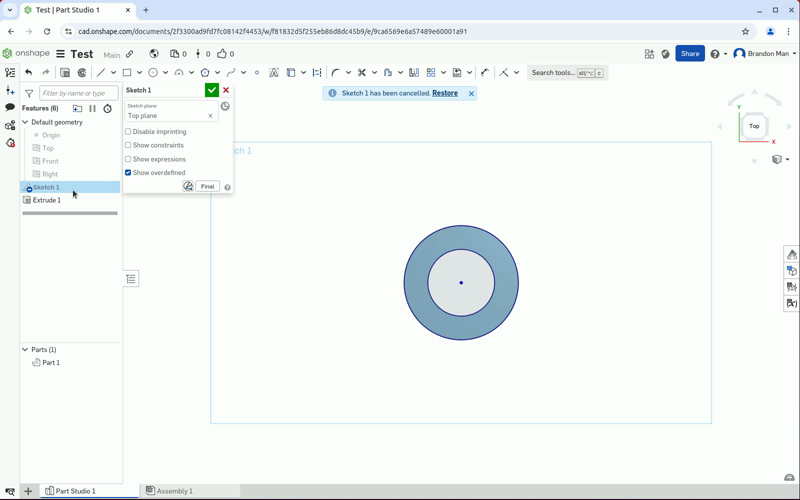
mouse_move(229, 92)
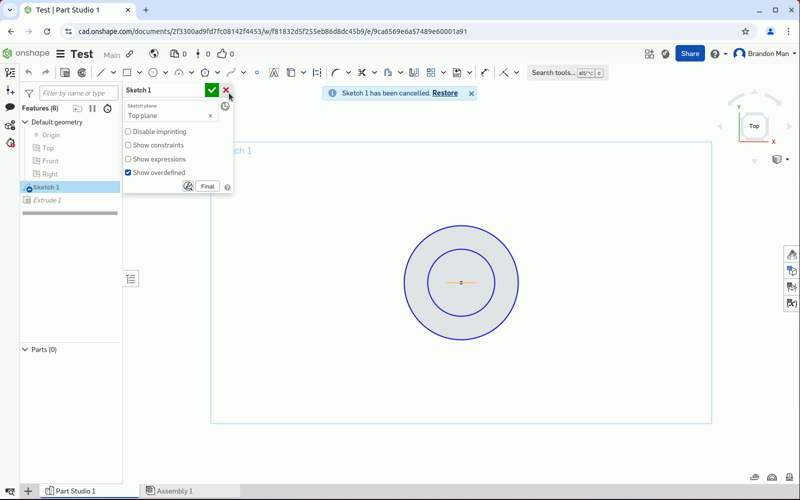
click(229, 92)
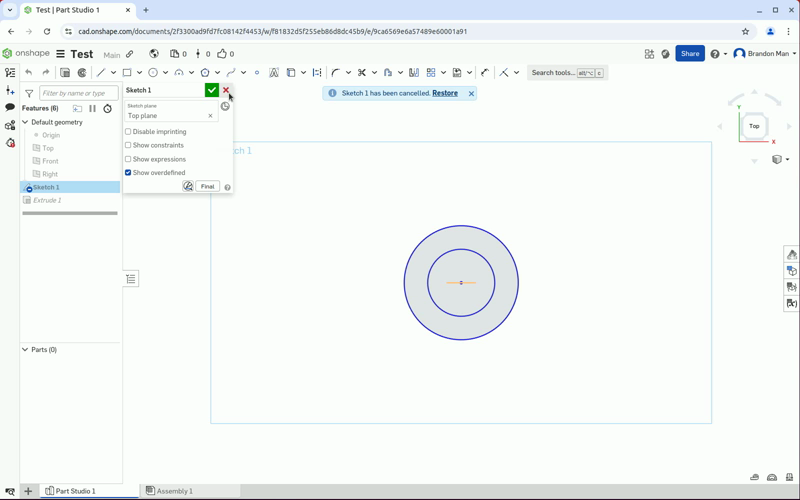
key(shift+s)
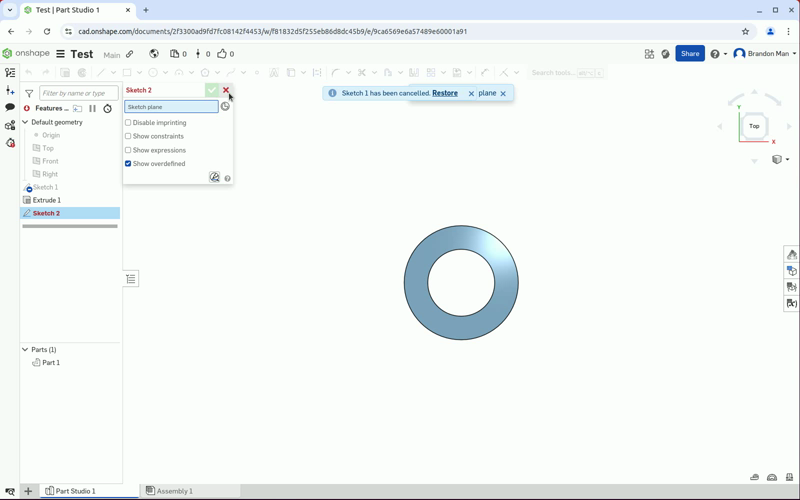
mouse_move(73, 150)
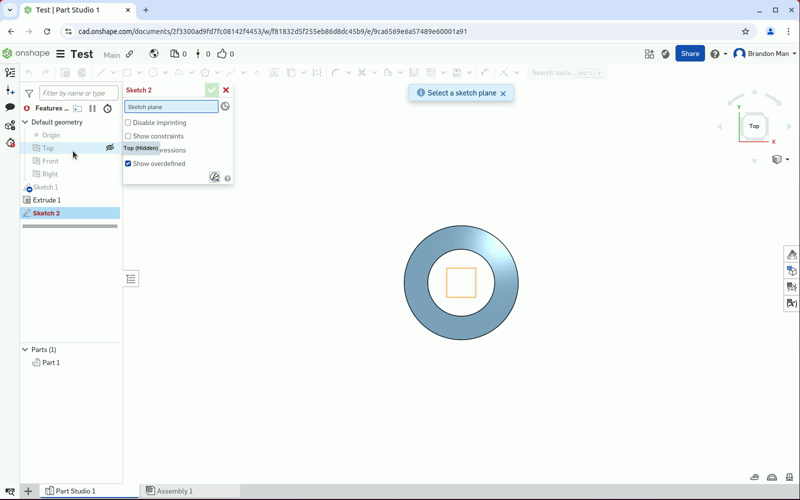
click(73, 150)
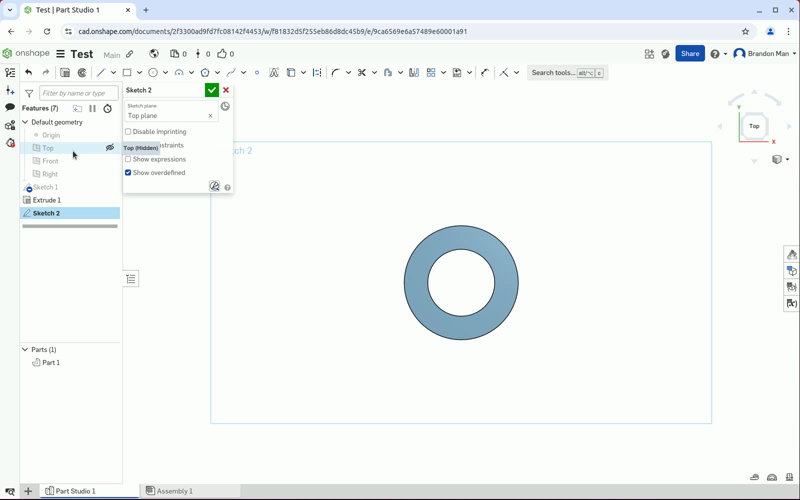
mouse_move(73, 352)
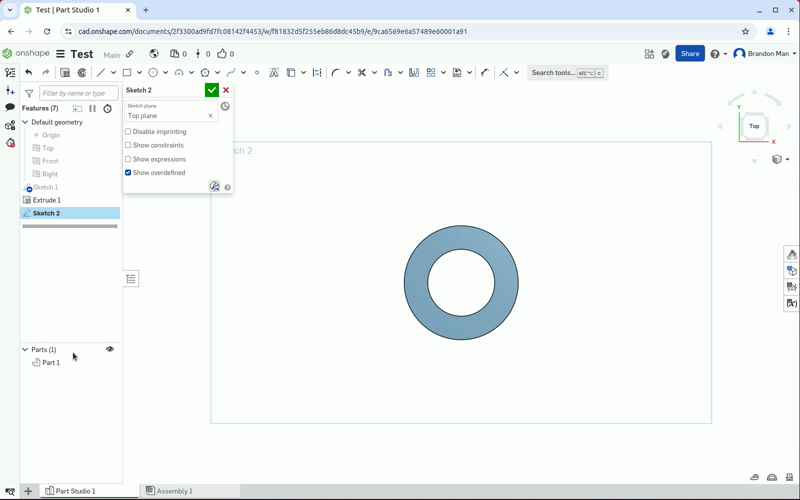
key(y)
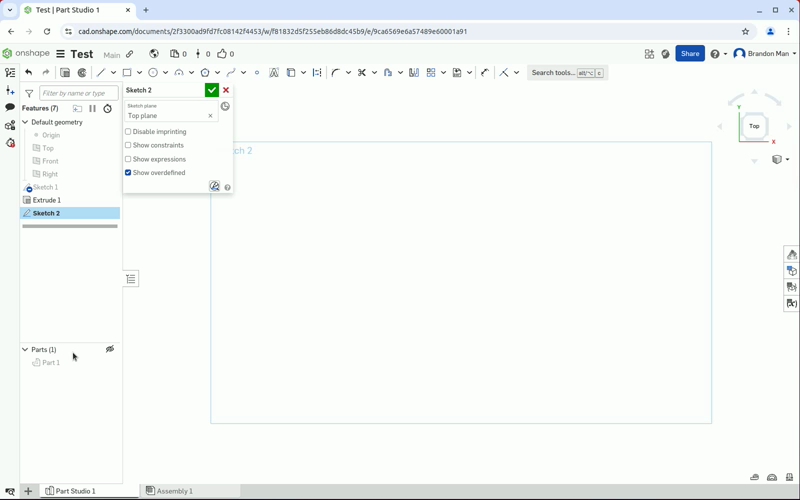
key(c)
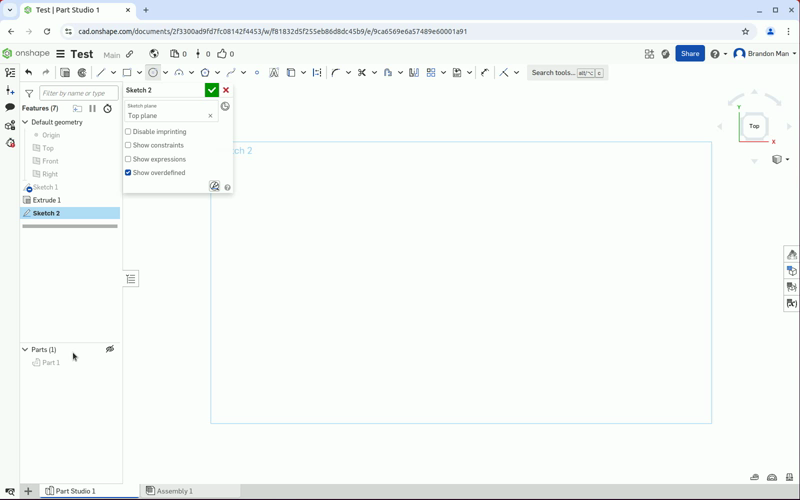
key_down(shift)
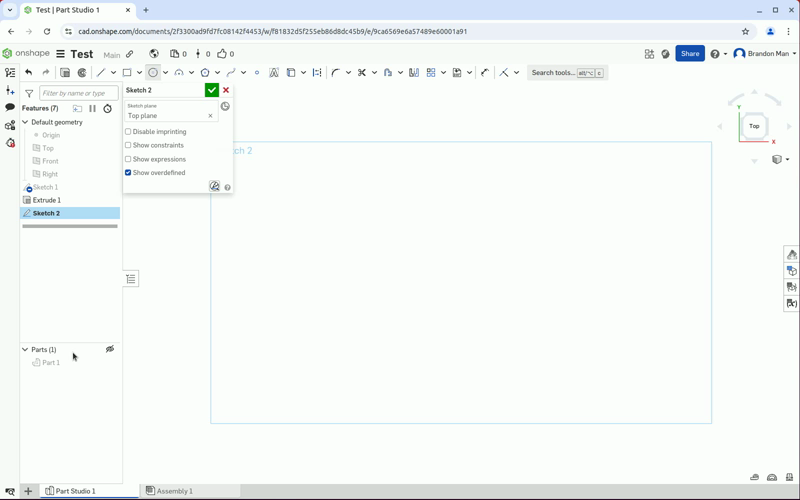
mouse_move(461, 282)
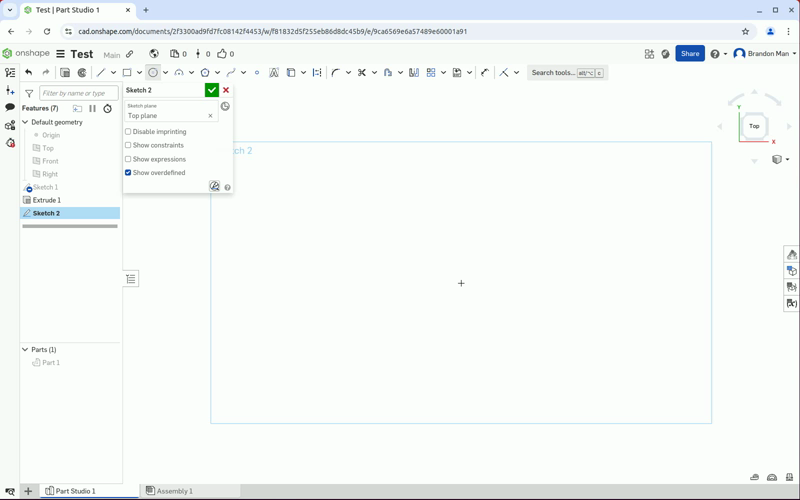
click(461, 282)
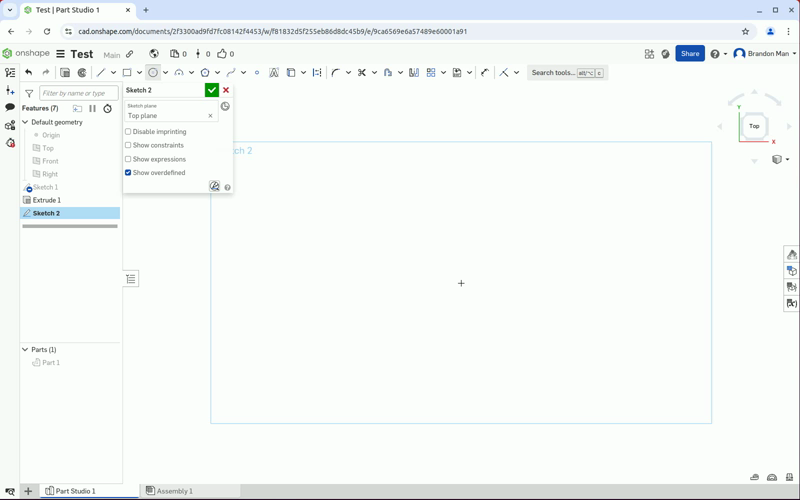
key_up(shift)
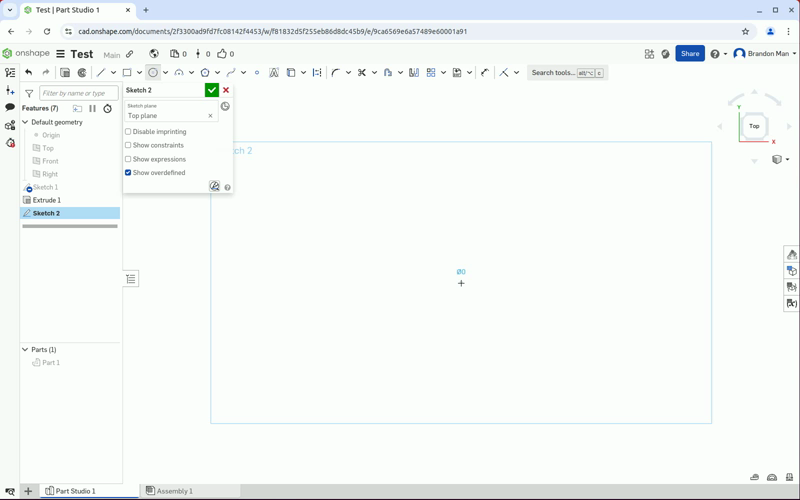
mouse_move(574, 282)
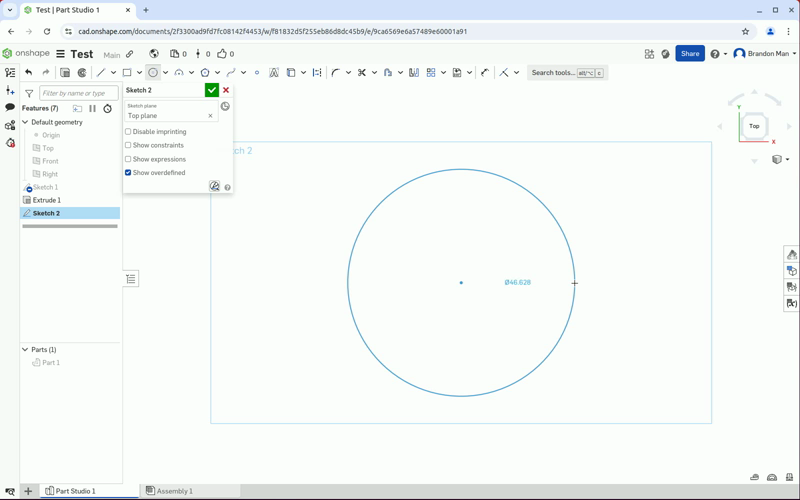
click(574, 282)
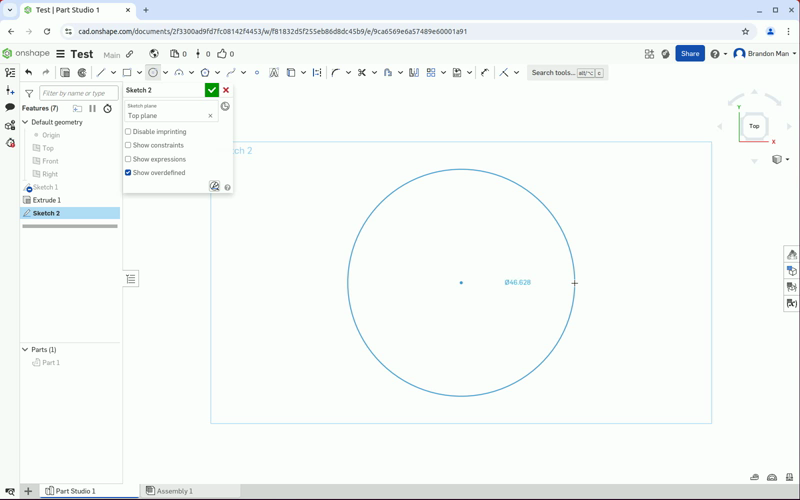
key(esc)
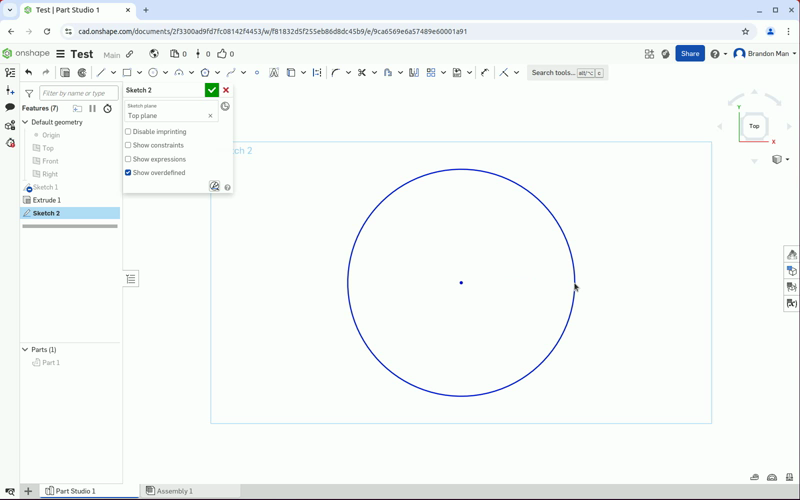
key(a)
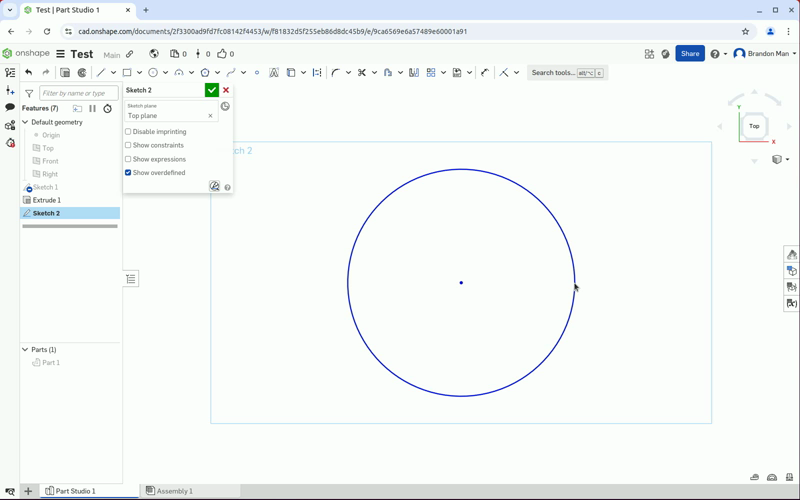
key_down(shift)
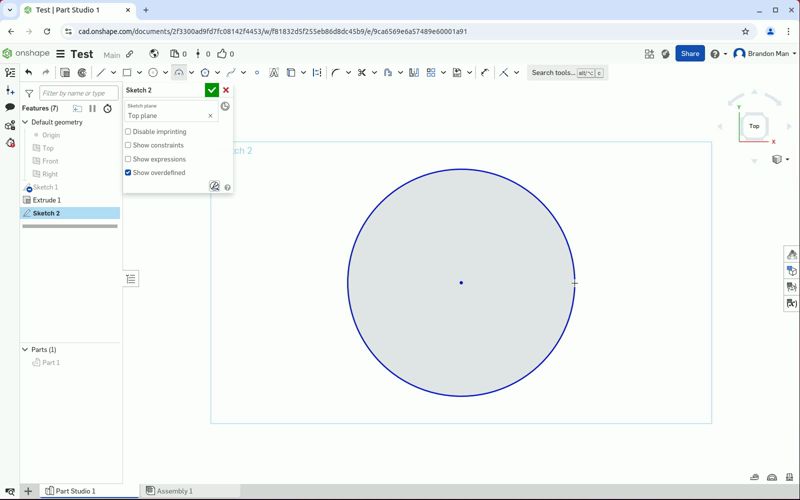
mouse_move(371, 294)
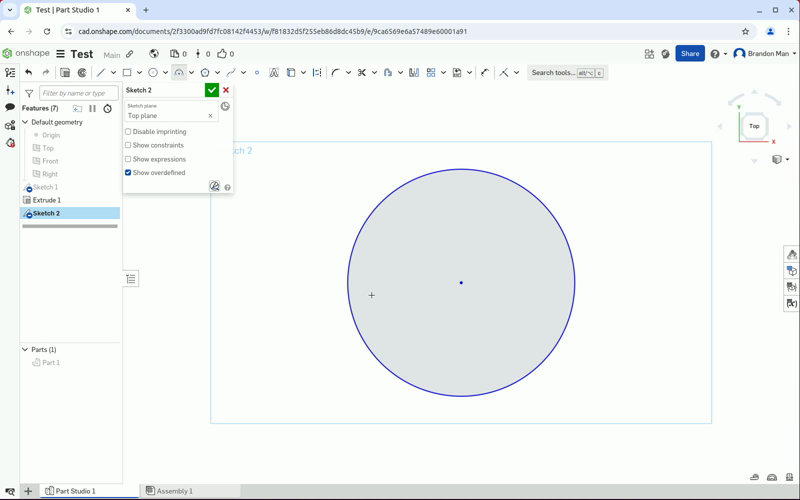
click(371, 294)
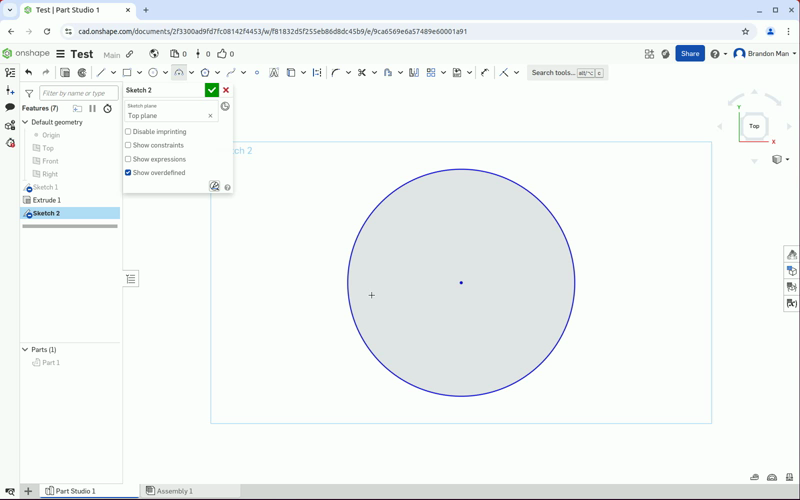
key_up(shift)
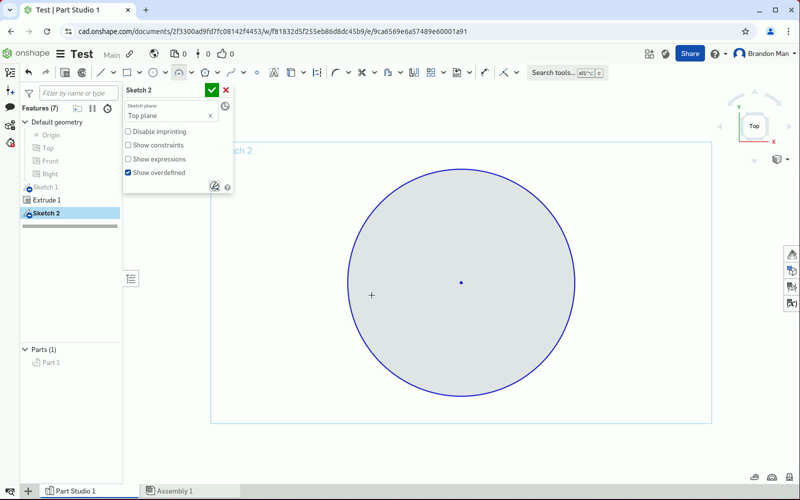
key_down(shift)
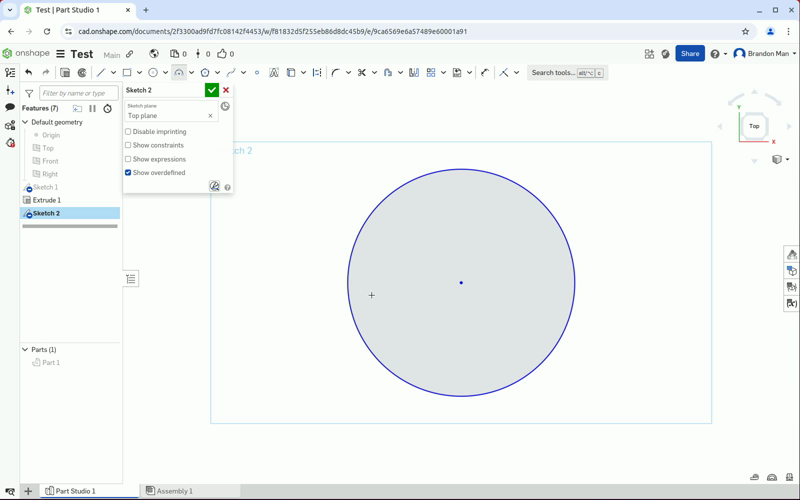
mouse_move(371, 271)
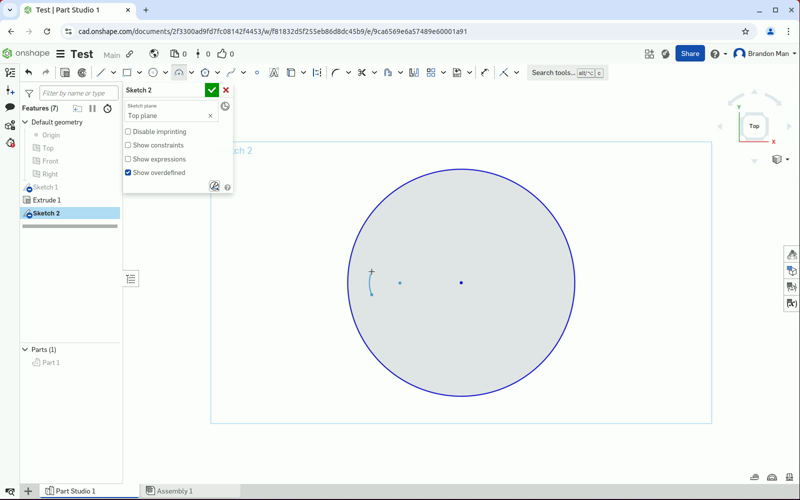
click(371, 271)
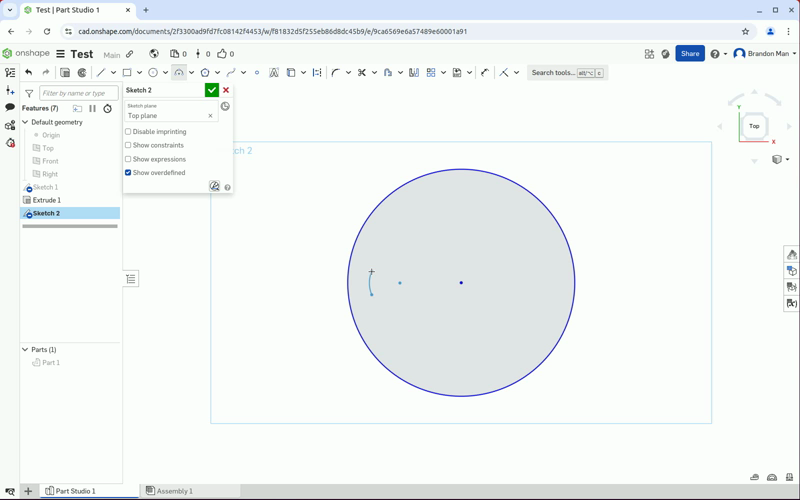
mouse_move(359, 282)
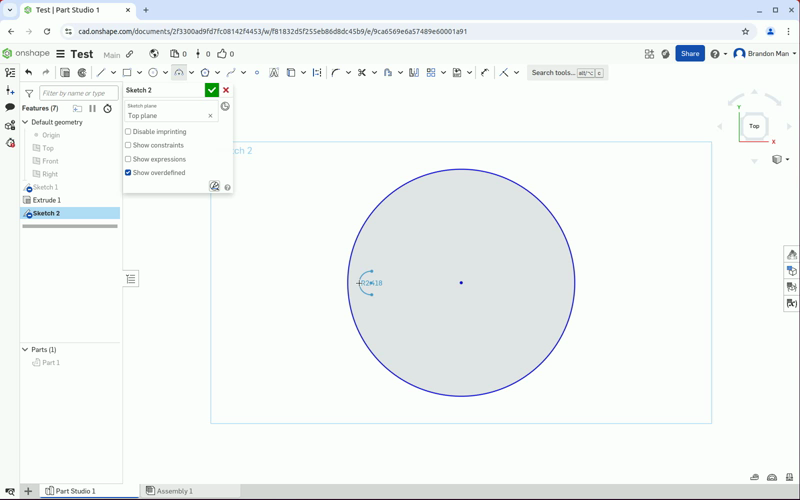
click(359, 282)
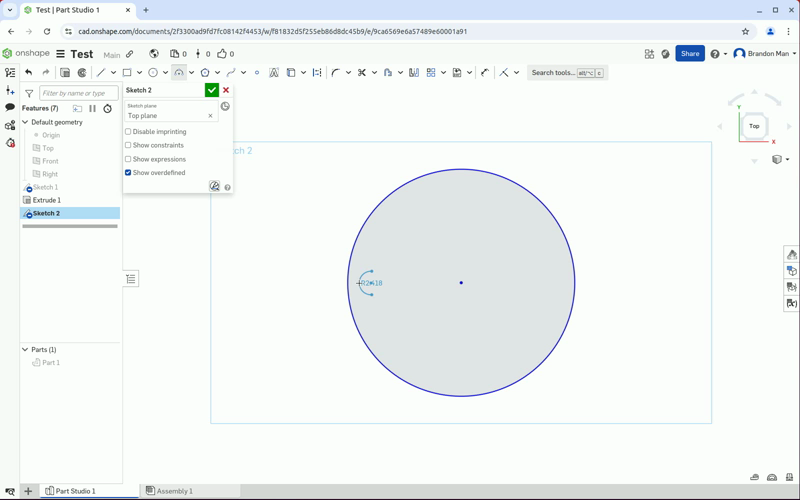
key_up(shift)
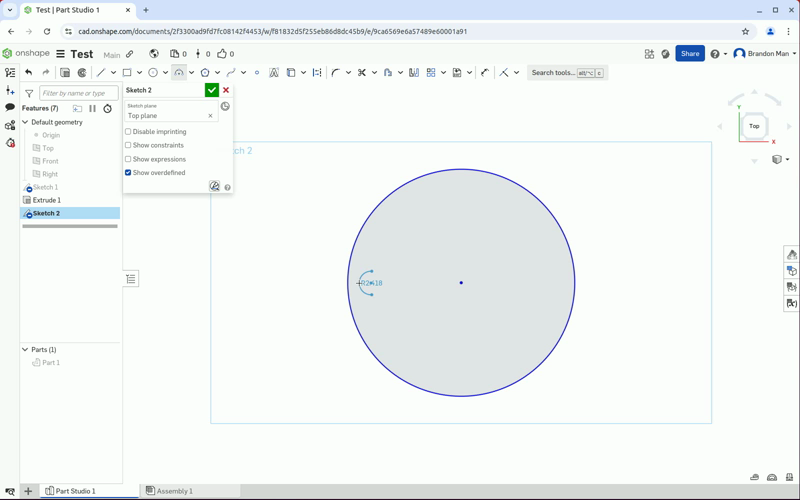
mouse_move(371, 271)
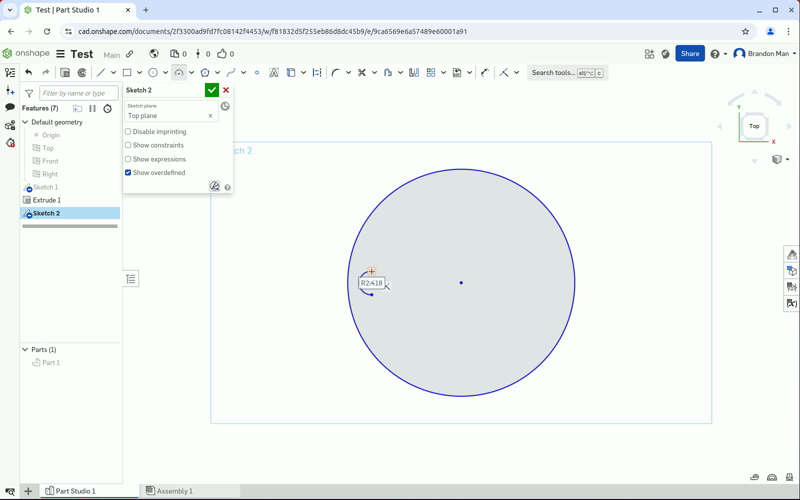
click(371, 271)
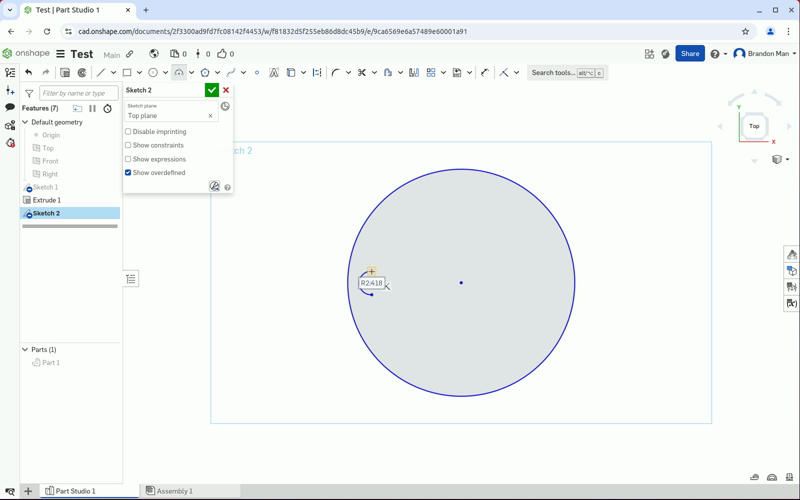
key_down(shift)
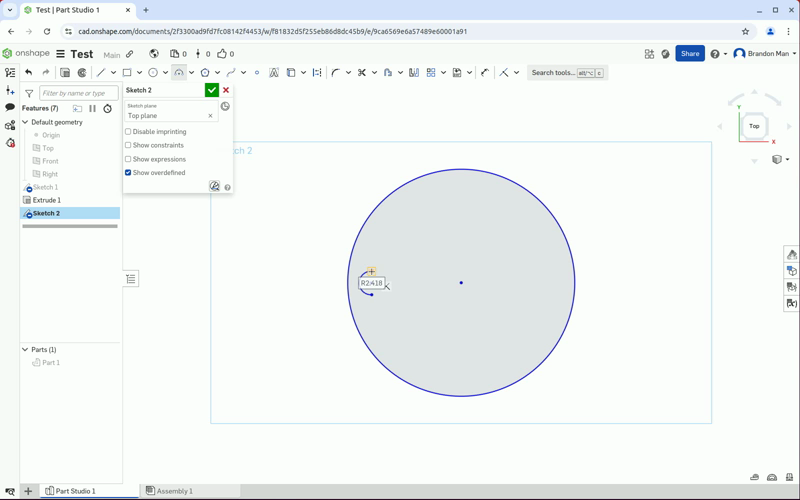
mouse_move(449, 193)
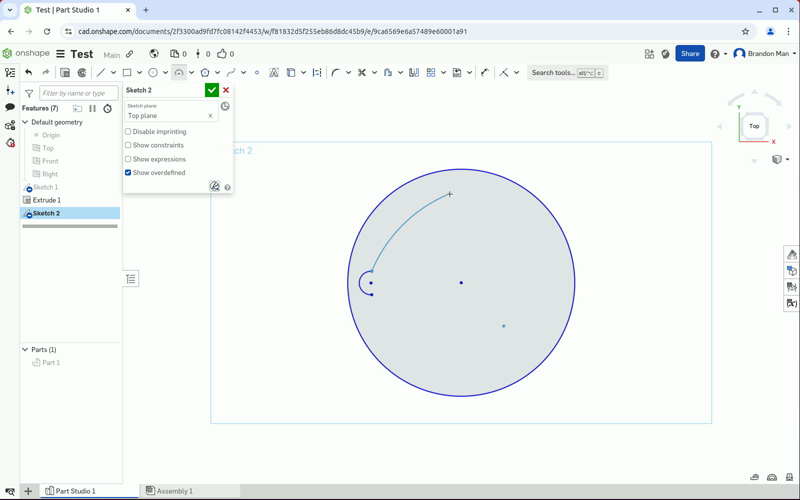
click(449, 193)
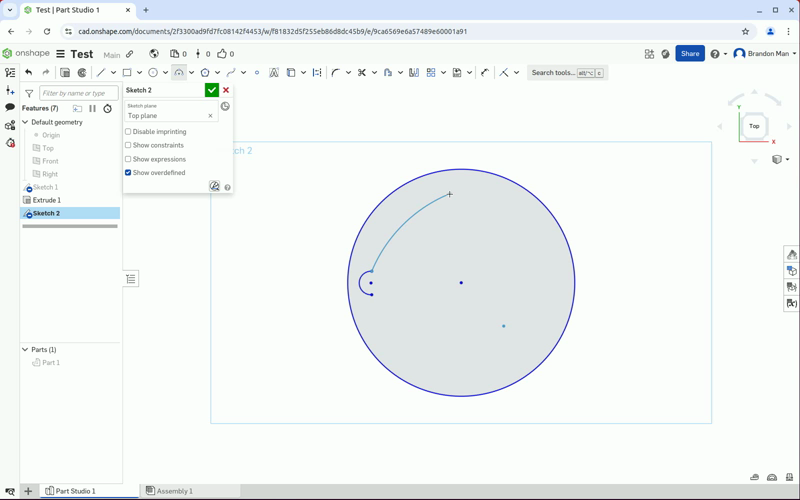
mouse_move(397, 219)
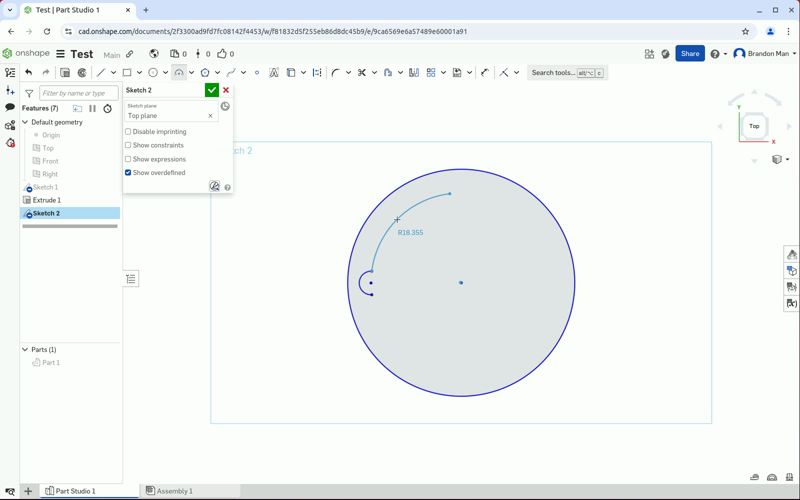
click(397, 219)
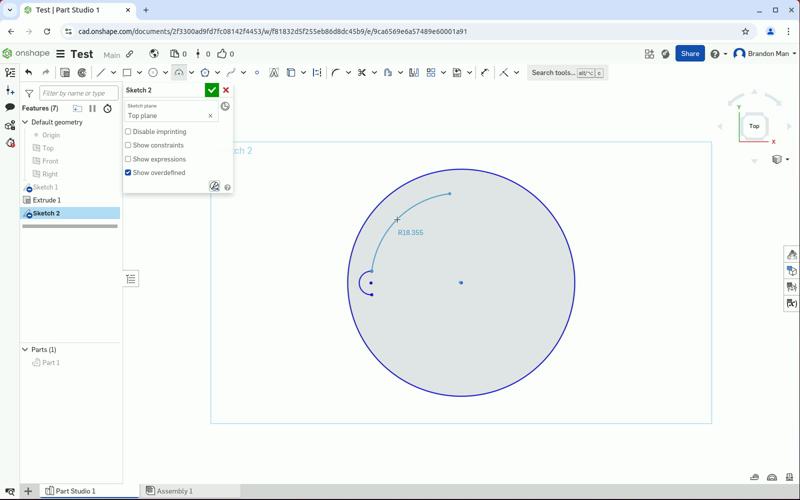
key_up(shift)
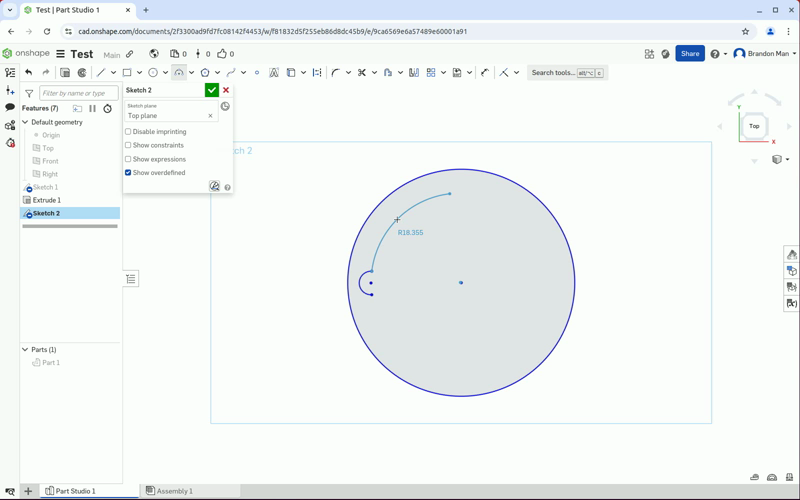
mouse_move(449, 193)
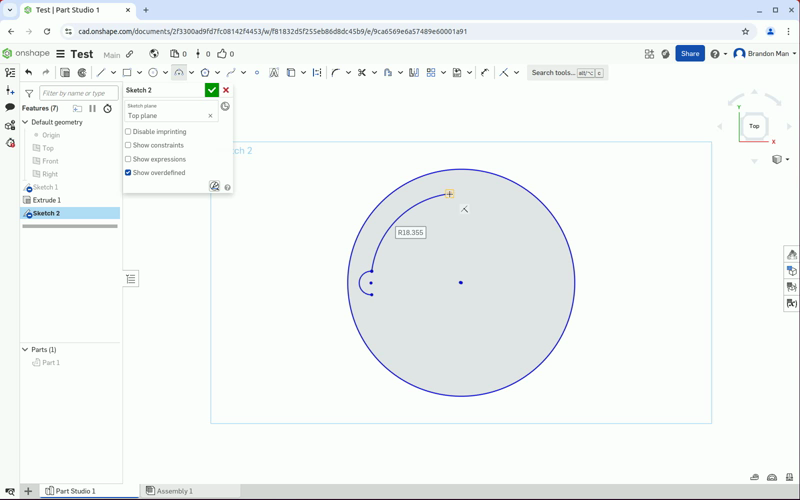
click(449, 193)
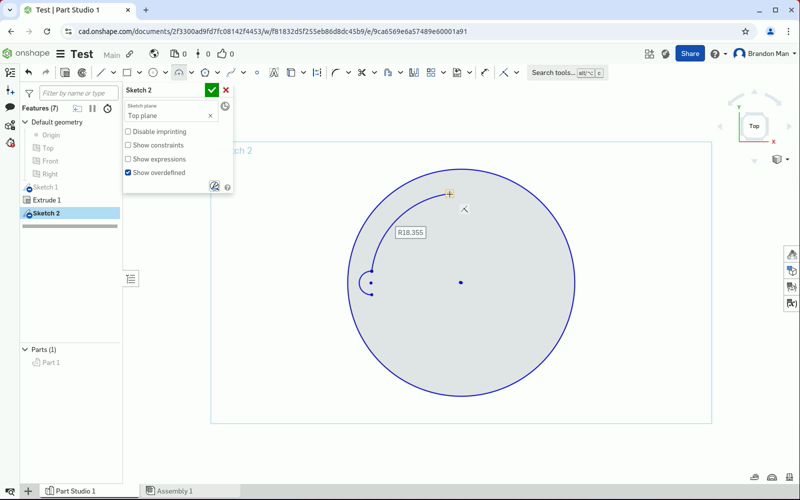
key_down(shift)
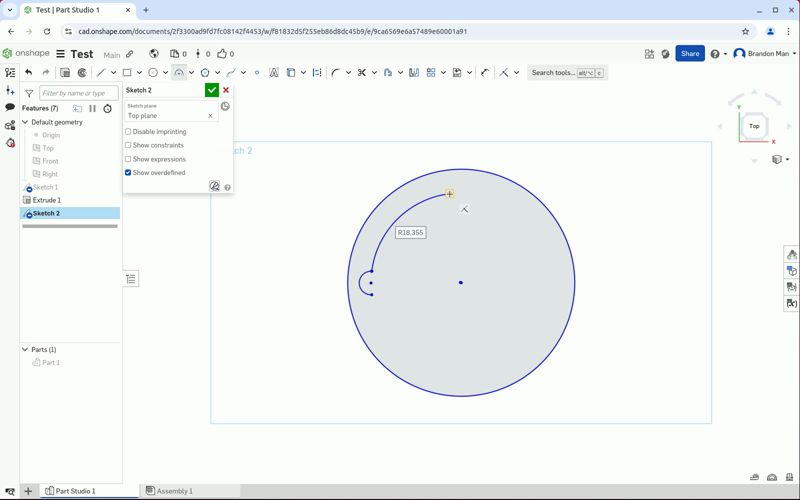
mouse_move(470, 193)
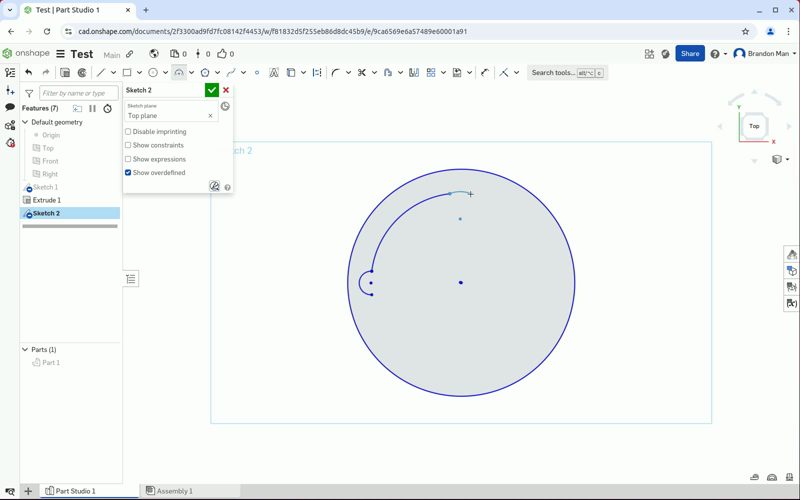
click(470, 193)
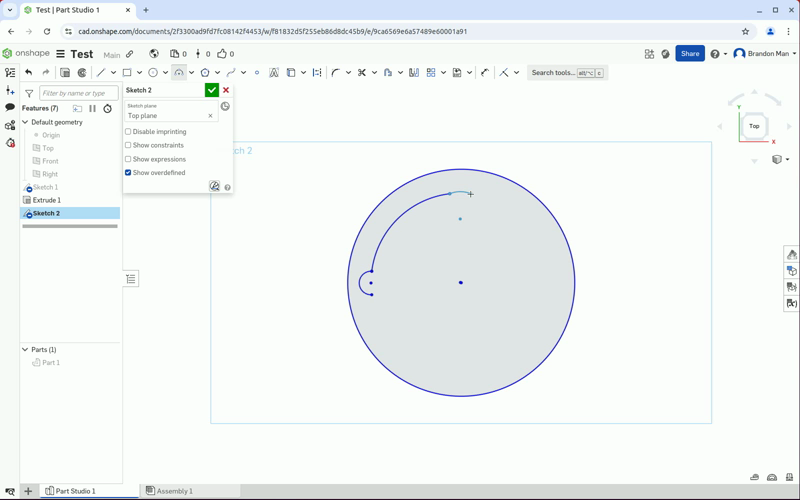
mouse_move(460, 182)
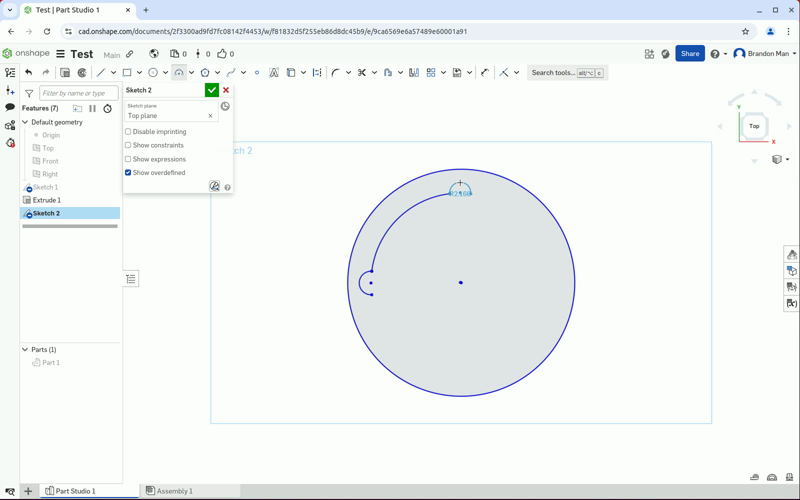
click(460, 182)
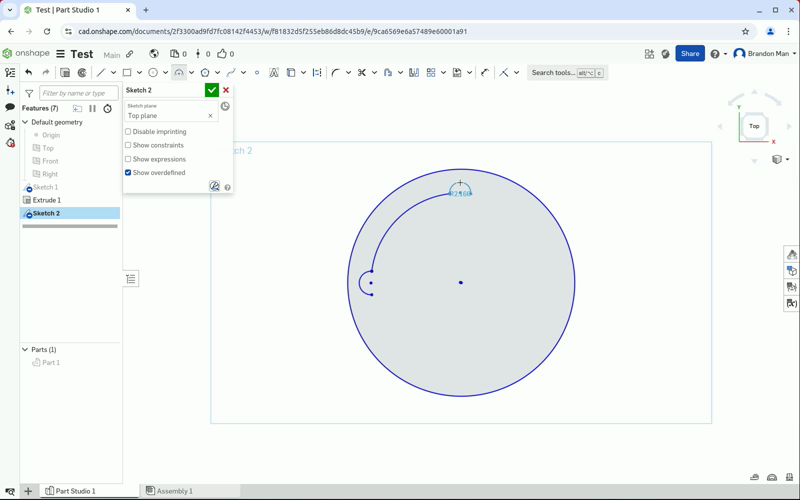
key_up(shift)
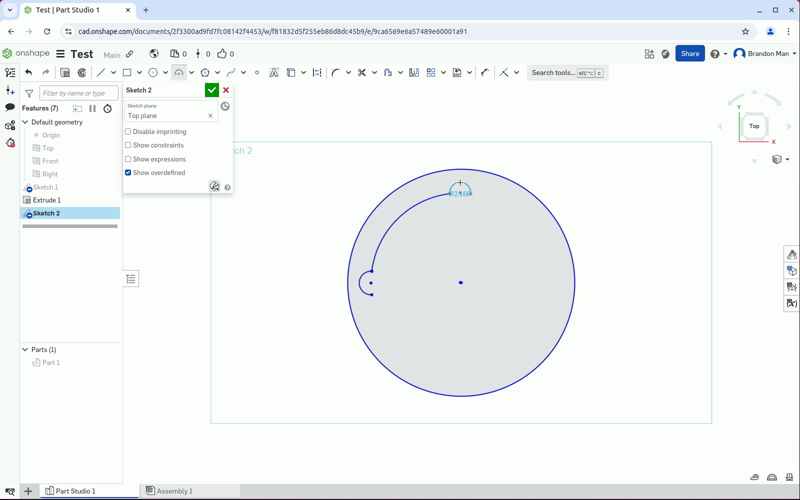
mouse_move(470, 193)
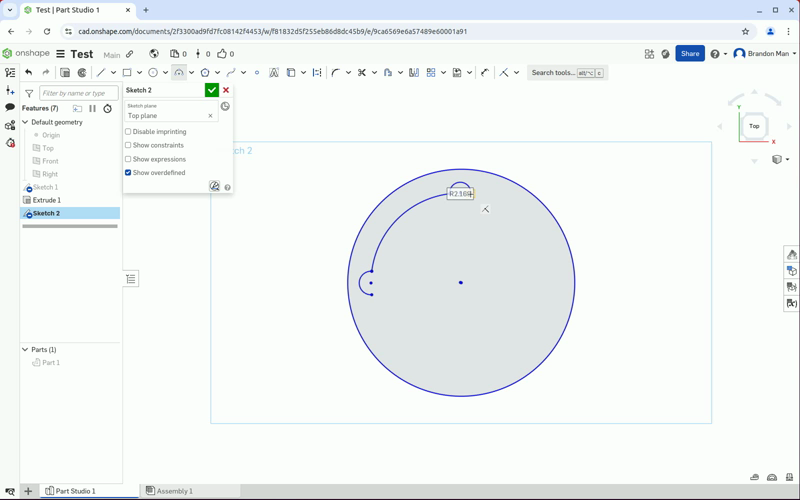
click(470, 193)
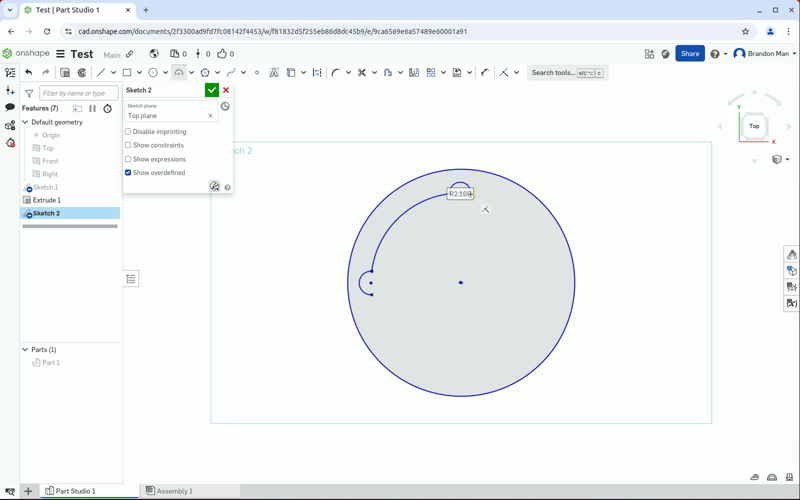
key_down(shift)
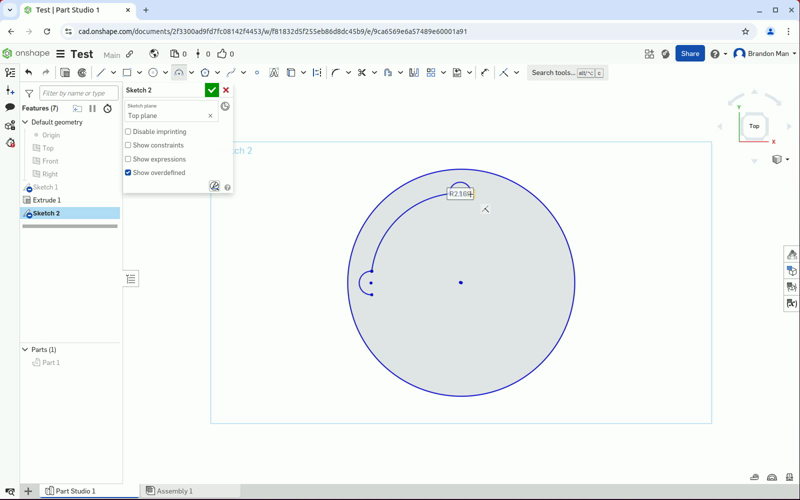
mouse_move(548, 271)
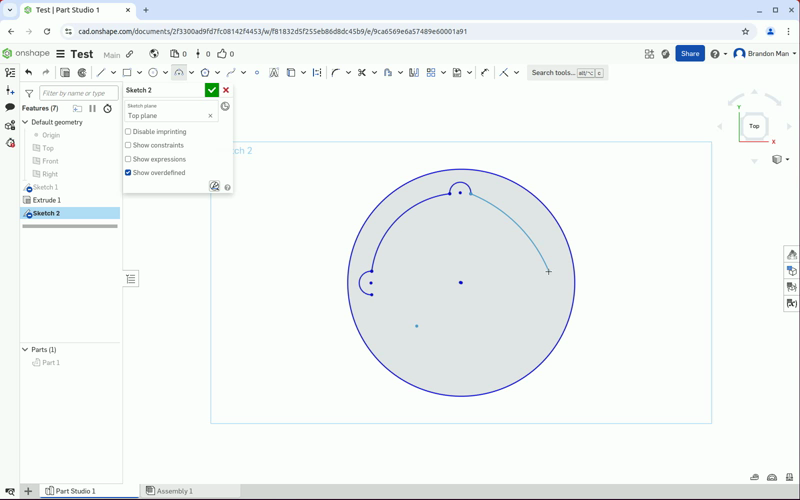
click(548, 271)
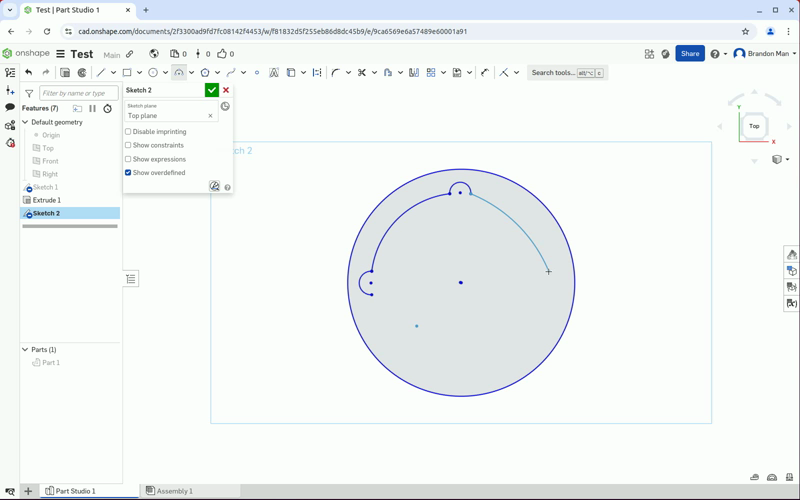
mouse_move(523, 219)
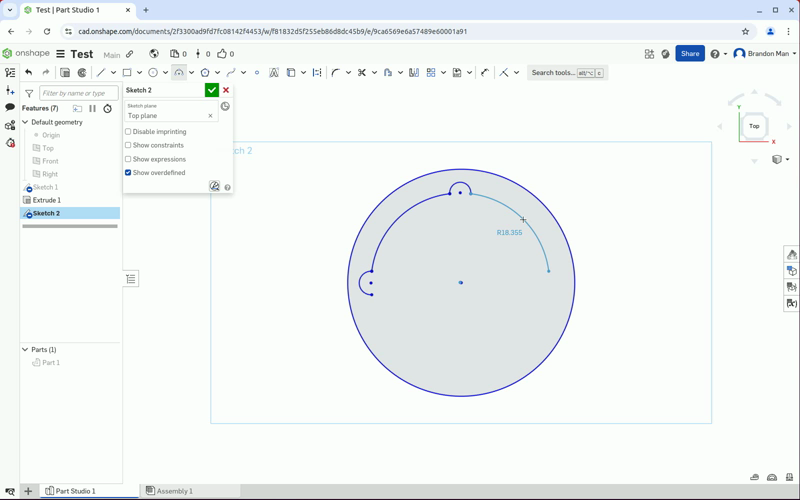
click(523, 219)
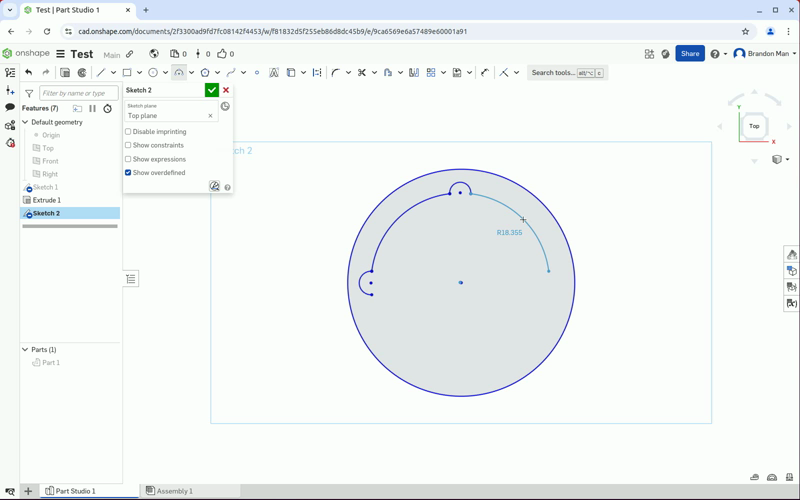
key_up(shift)
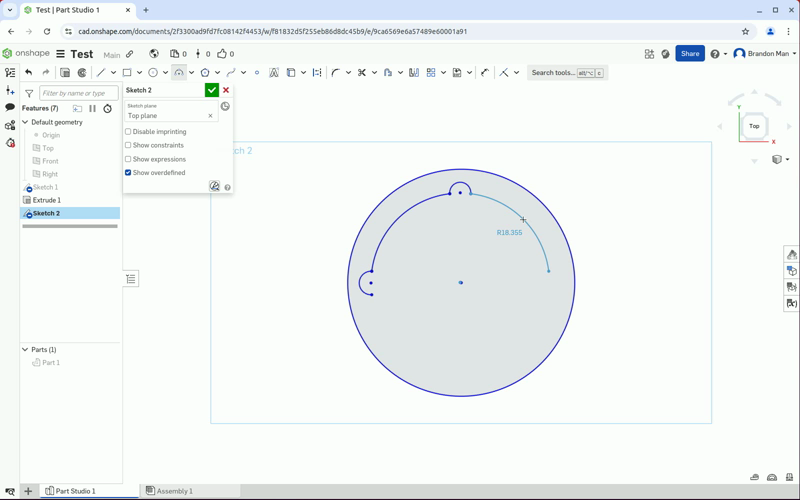
mouse_move(548, 271)
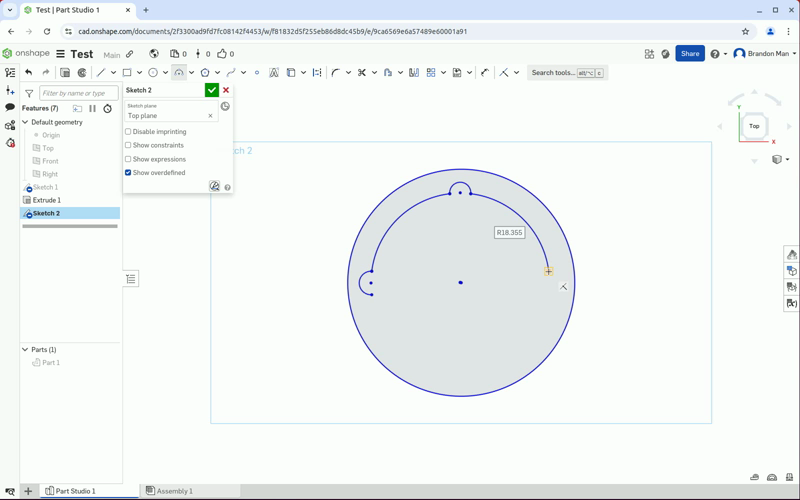
click(548, 271)
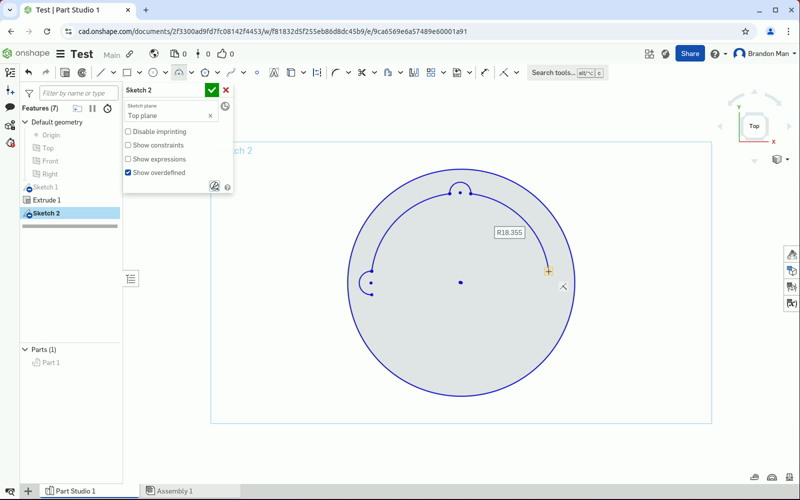
key_down(shift)
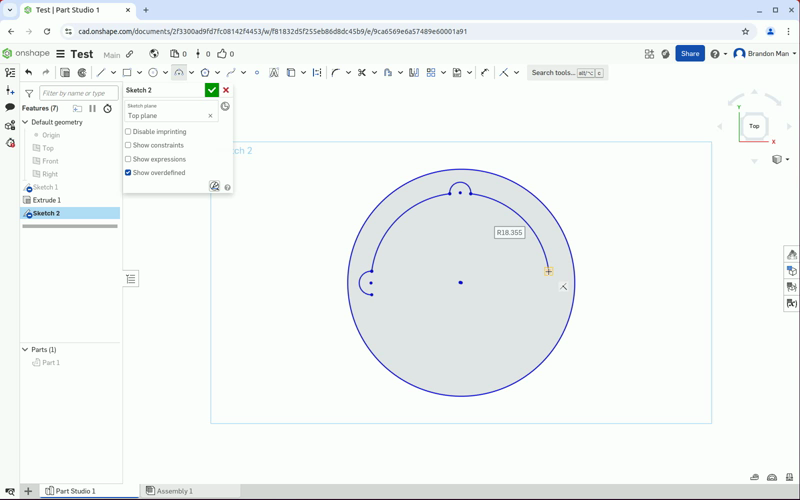
mouse_move(548, 294)
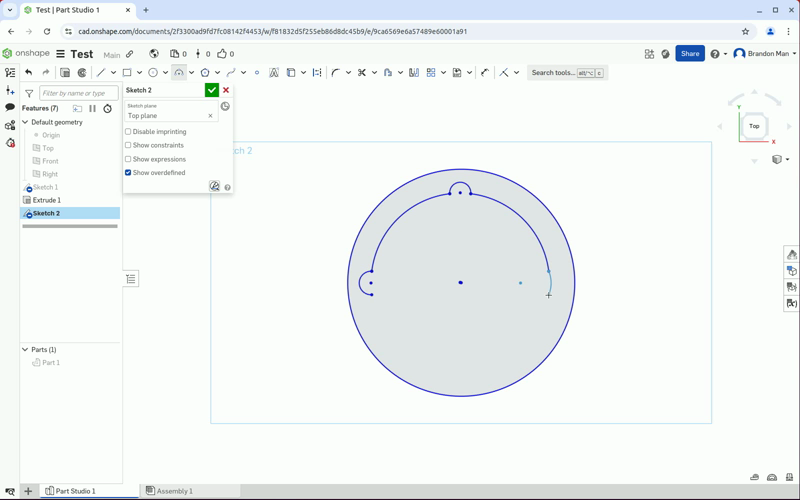
click(548, 294)
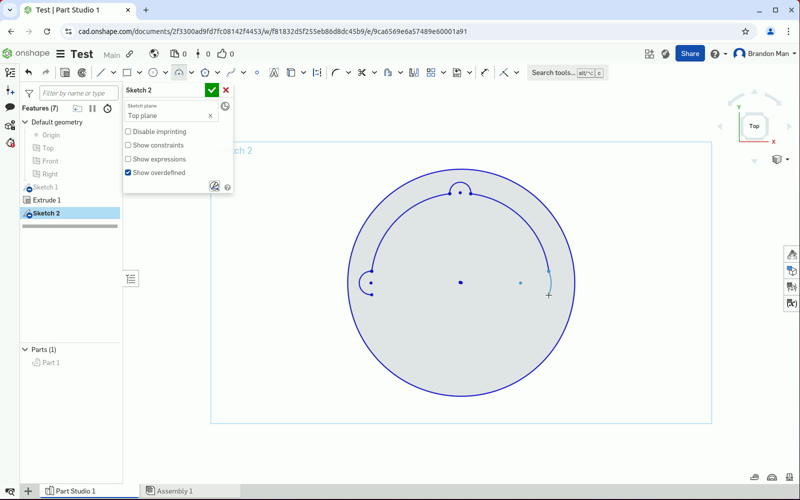
mouse_move(561, 282)
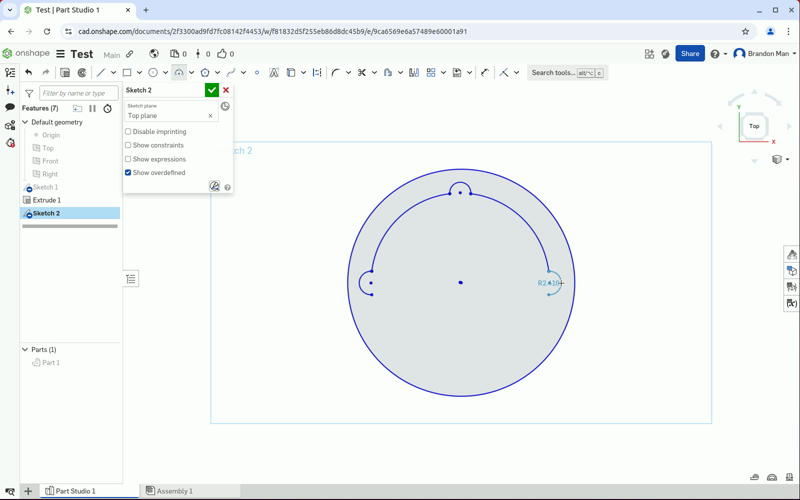
click(561, 282)
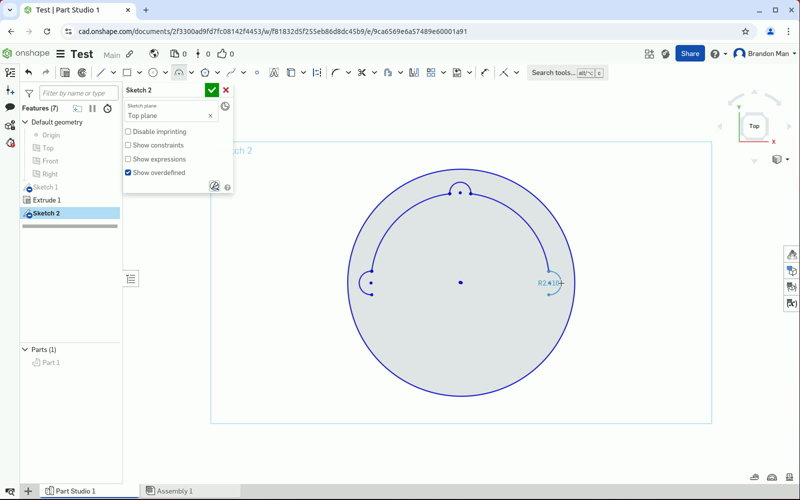
key_up(shift)
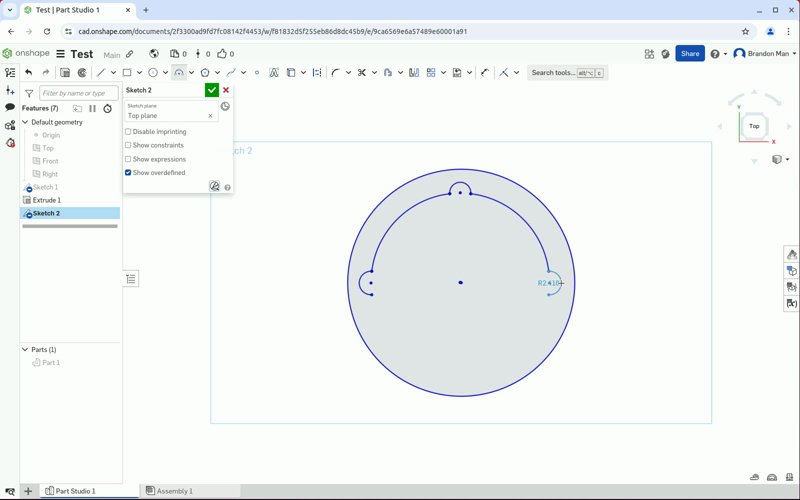
mouse_move(548, 294)
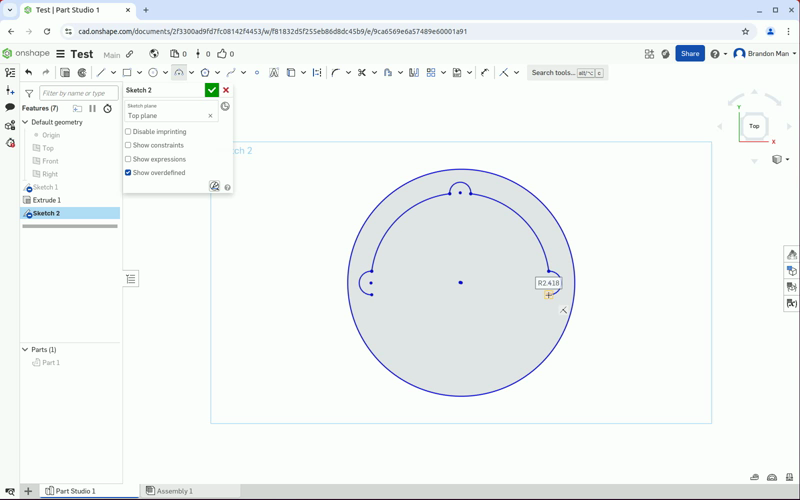
click(548, 294)
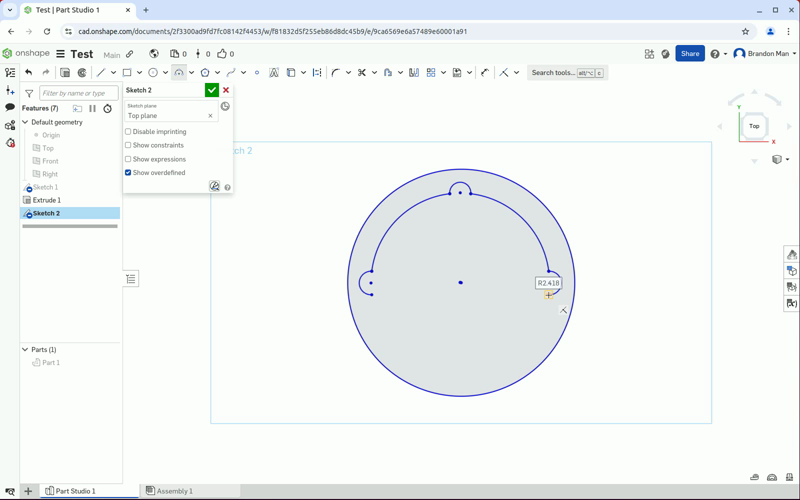
key_down(shift)
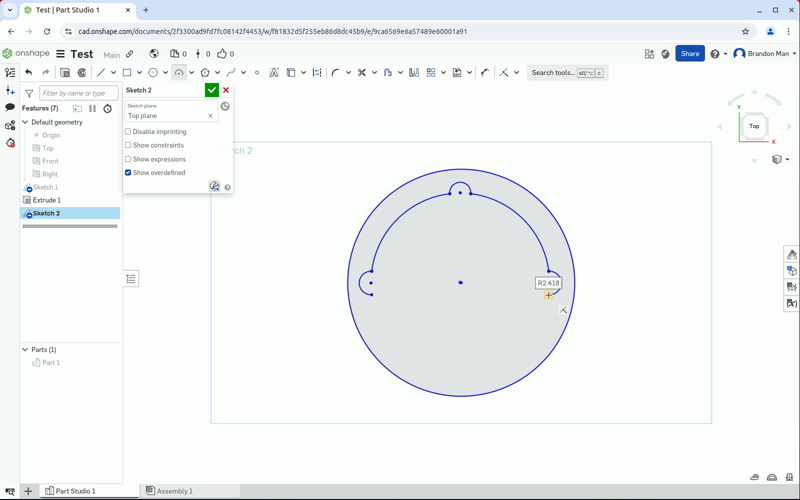
mouse_move(470, 372)
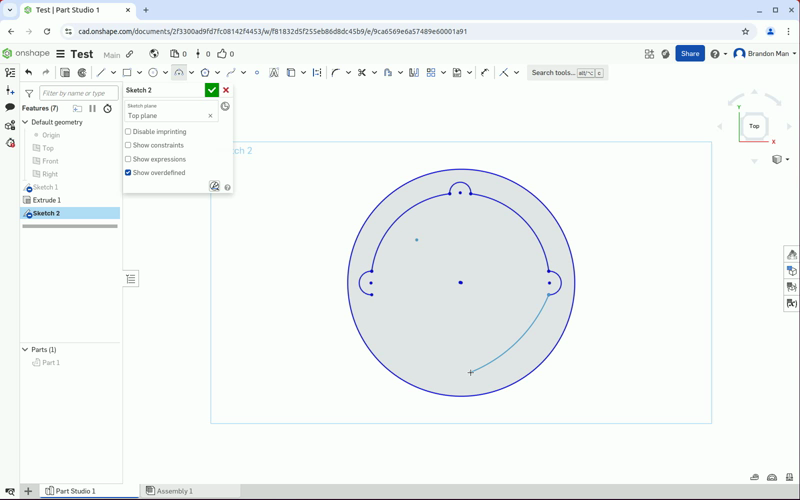
click(470, 372)
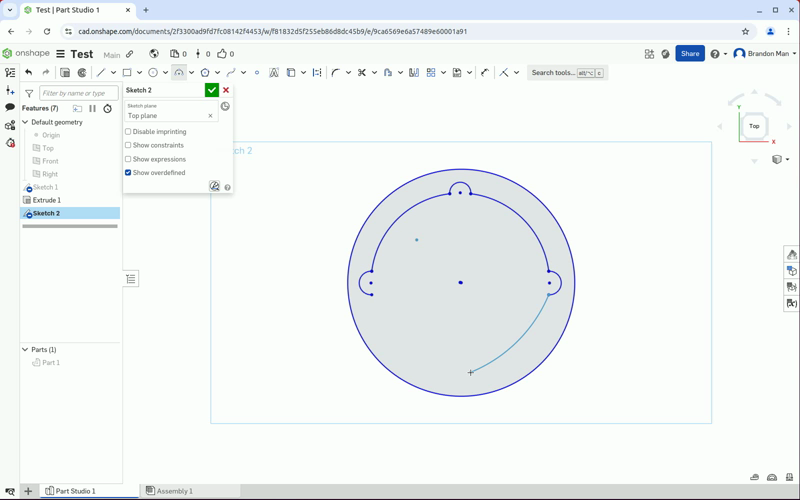
mouse_move(523, 346)
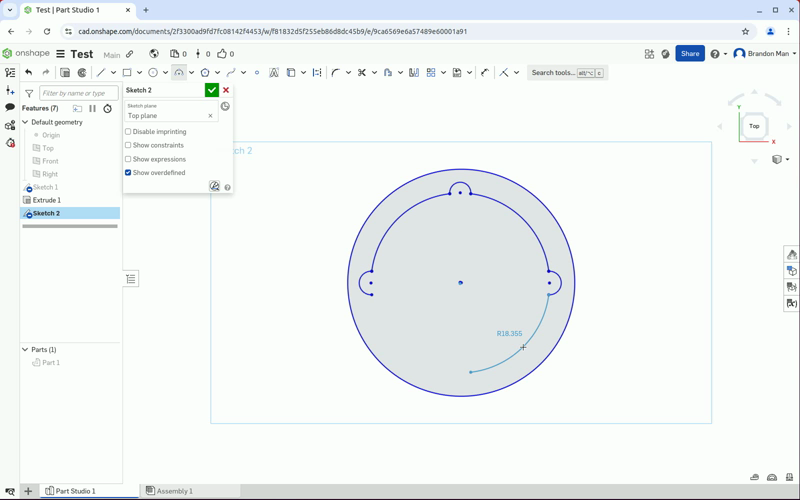
click(523, 346)
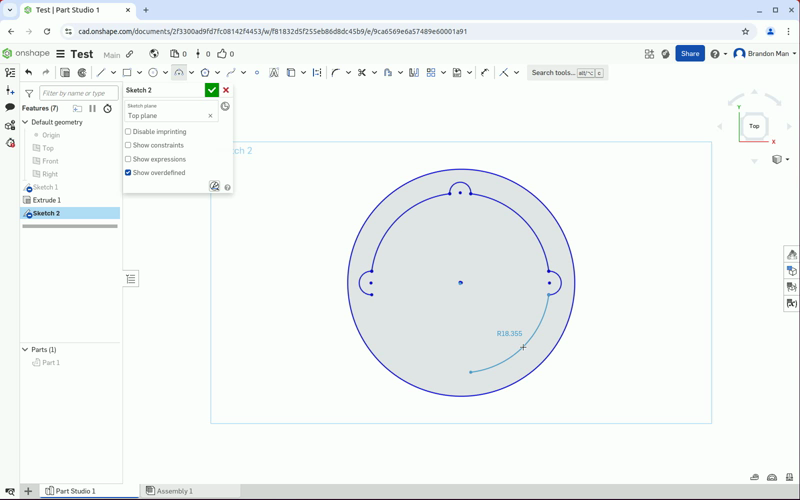
key_up(shift)
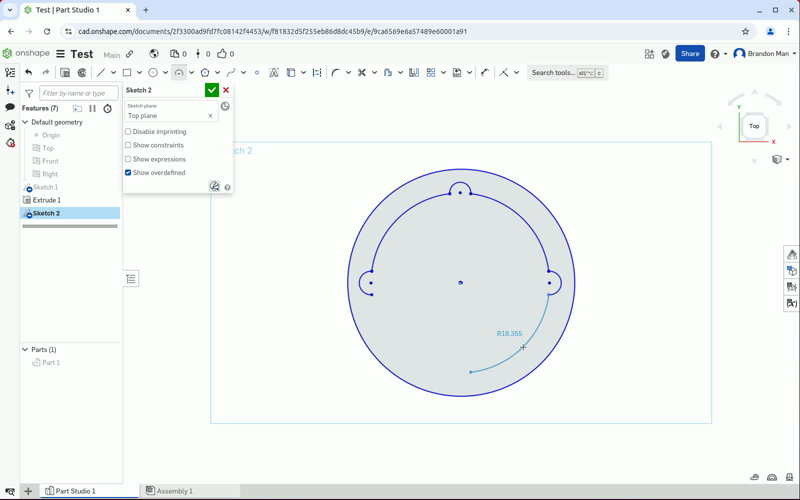
mouse_move(470, 372)
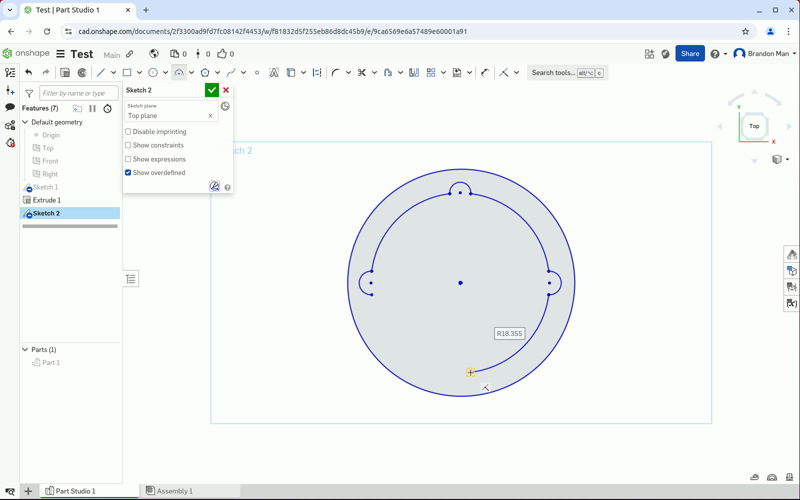
click(470, 372)
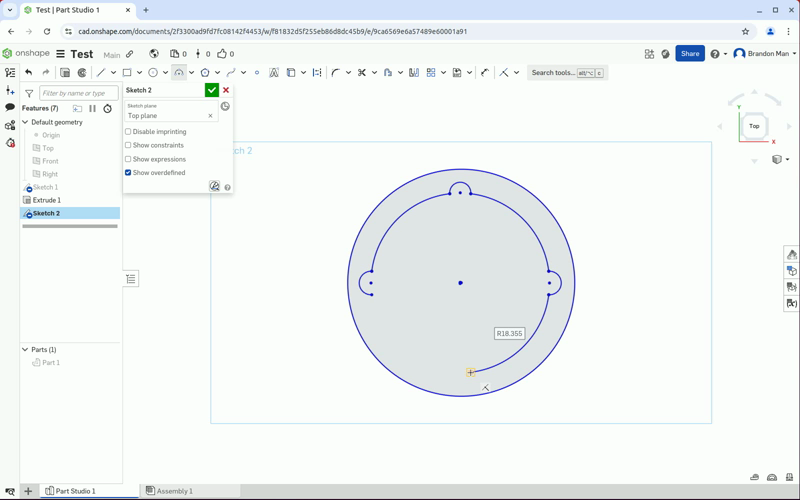
key_down(shift)
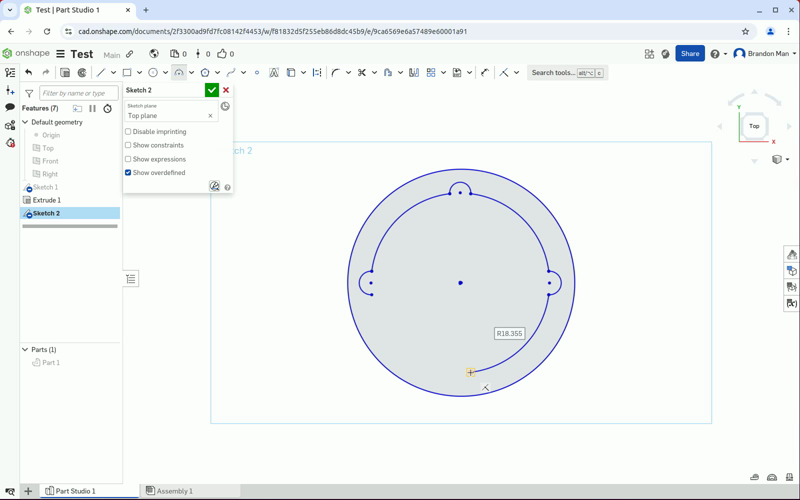
mouse_move(449, 372)
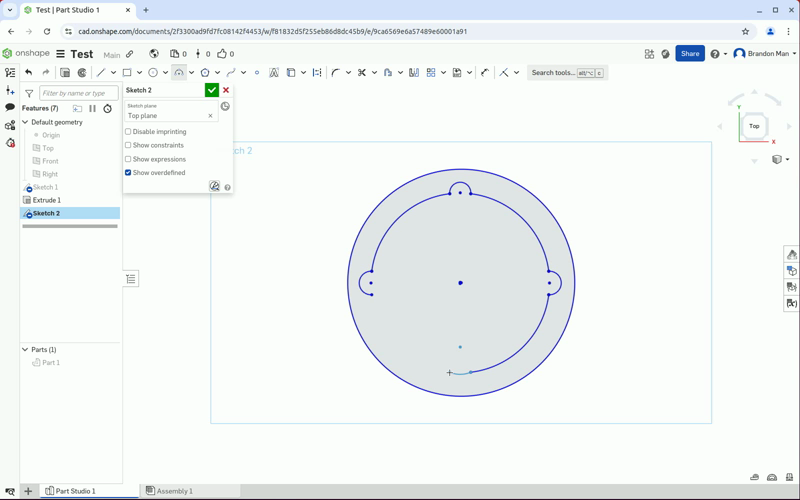
click(449, 372)
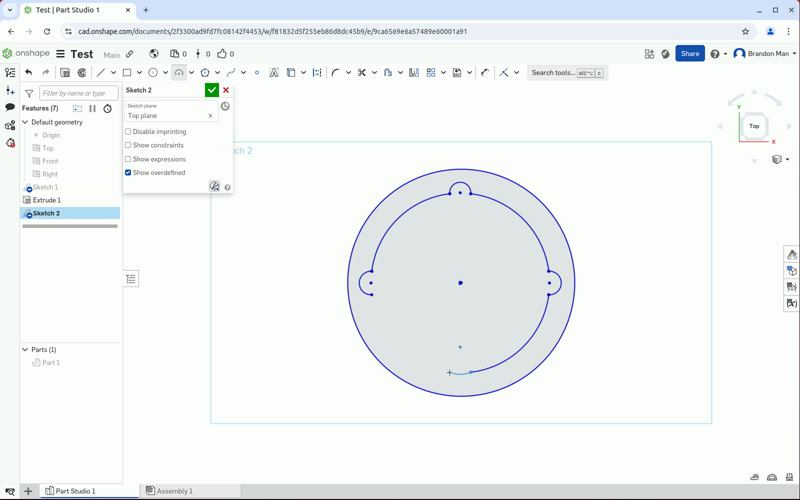
mouse_move(460, 383)
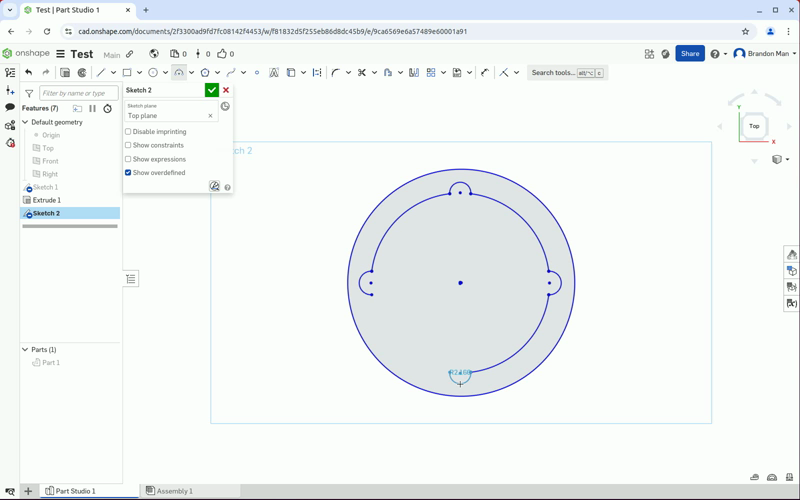
click(460, 383)
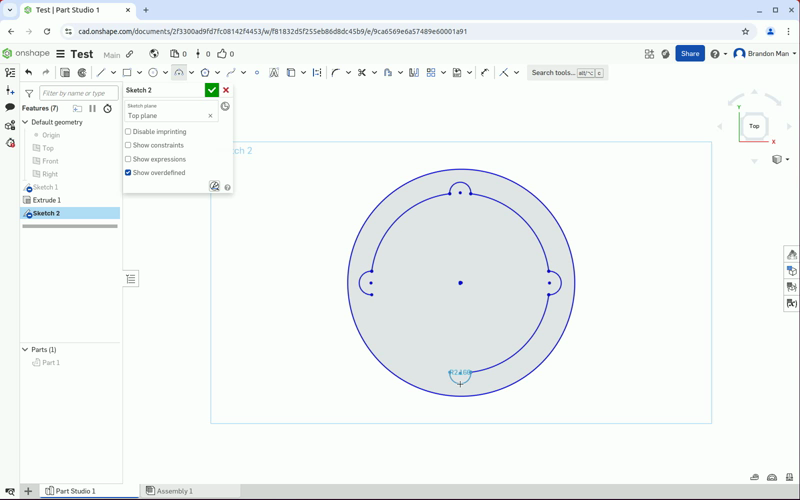
key_up(shift)
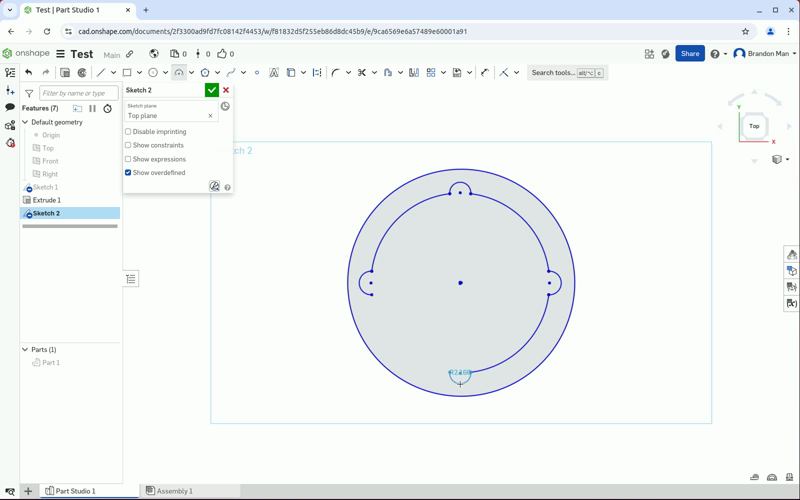
mouse_move(449, 372)
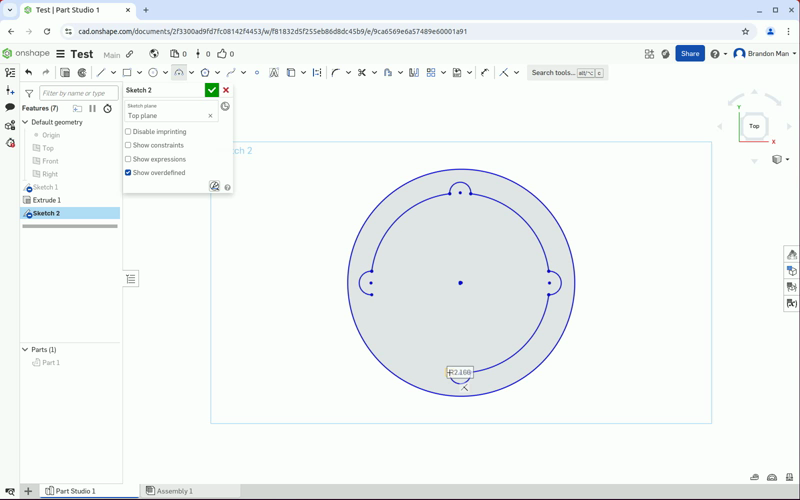
click(449, 372)
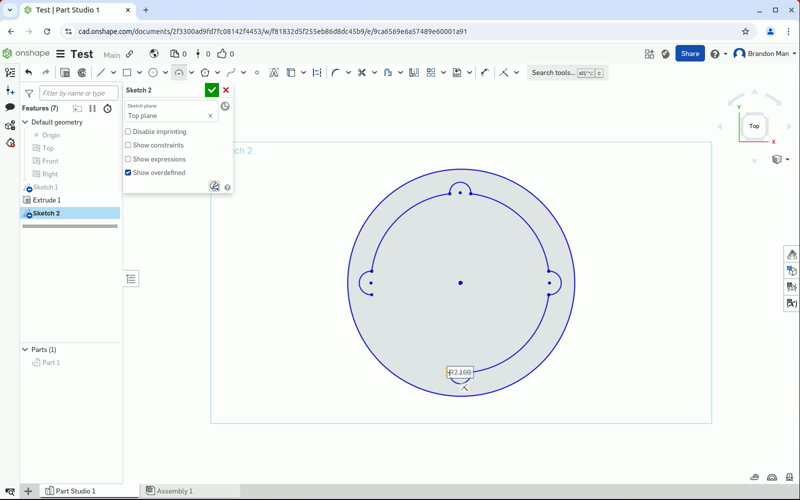
mouse_move(371, 294)
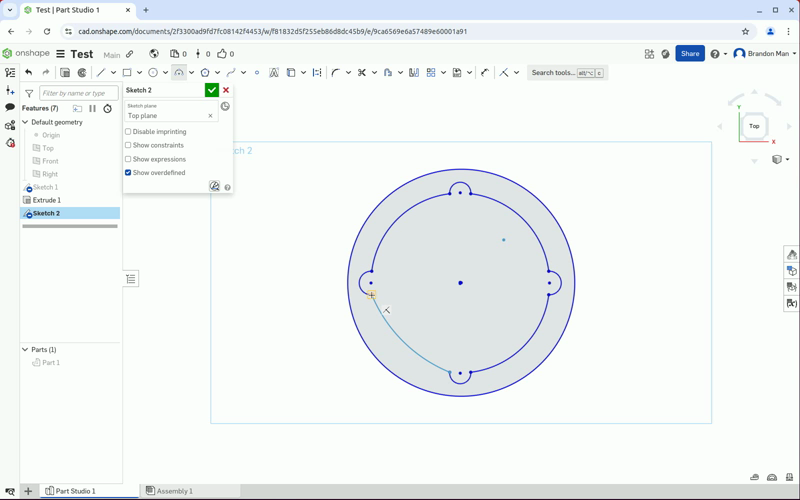
click(371, 294)
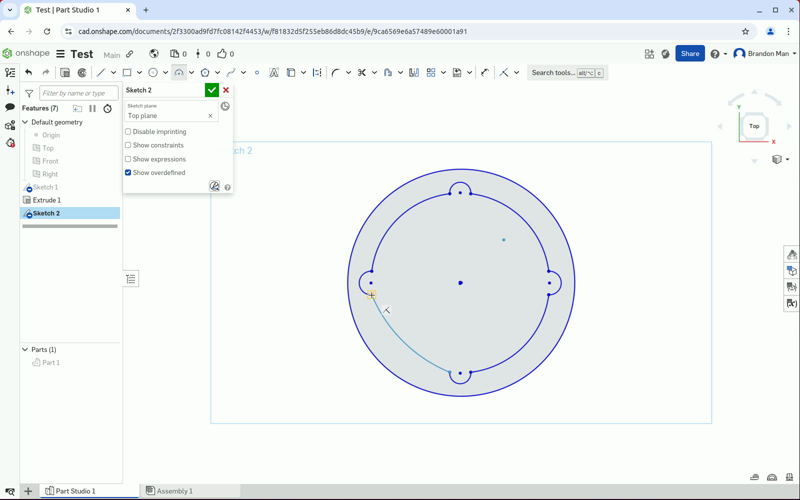
key_down(shift)
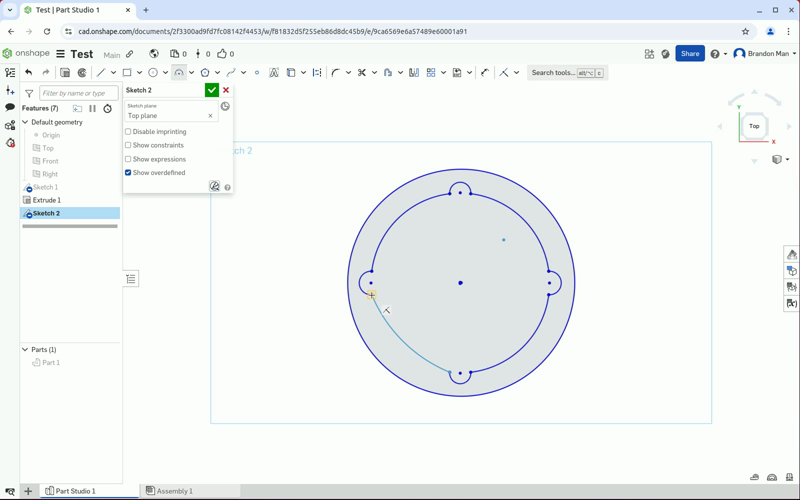
mouse_move(397, 346)
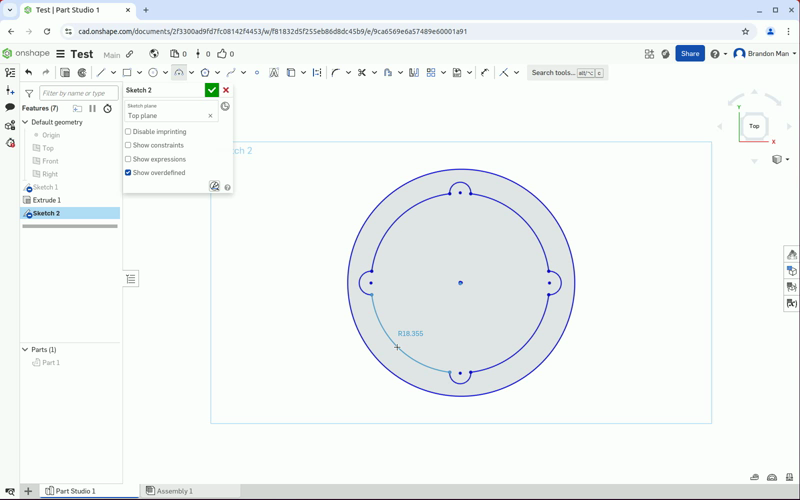
click(397, 346)
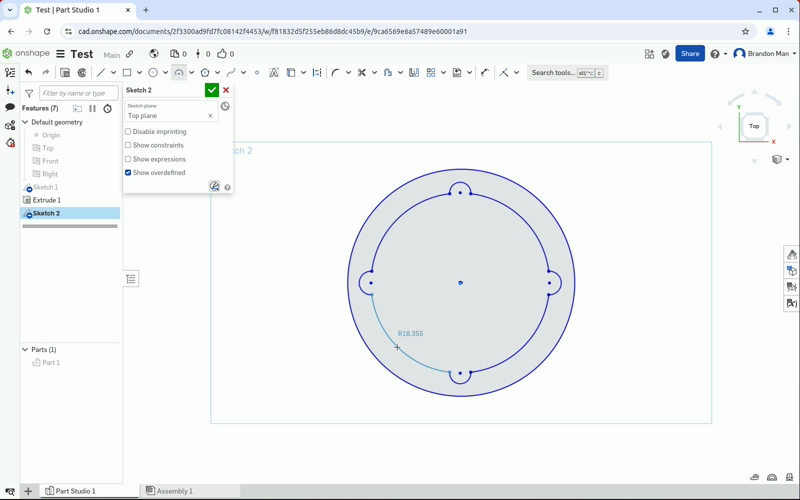
key_up(shift)
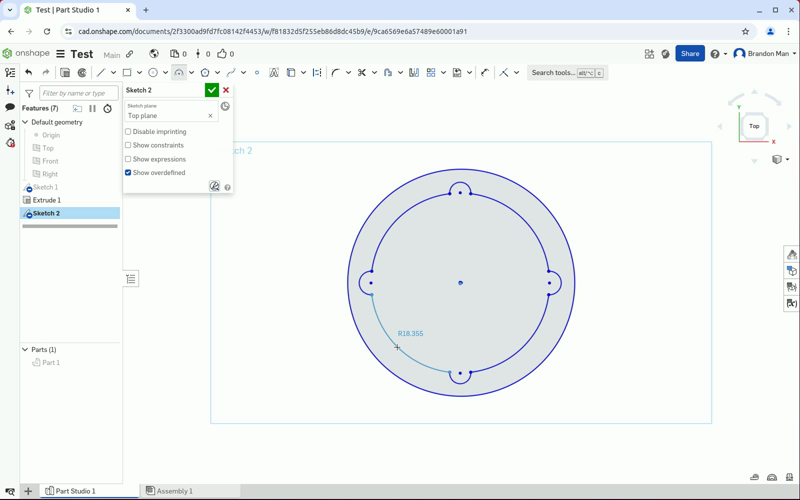
key(esc)
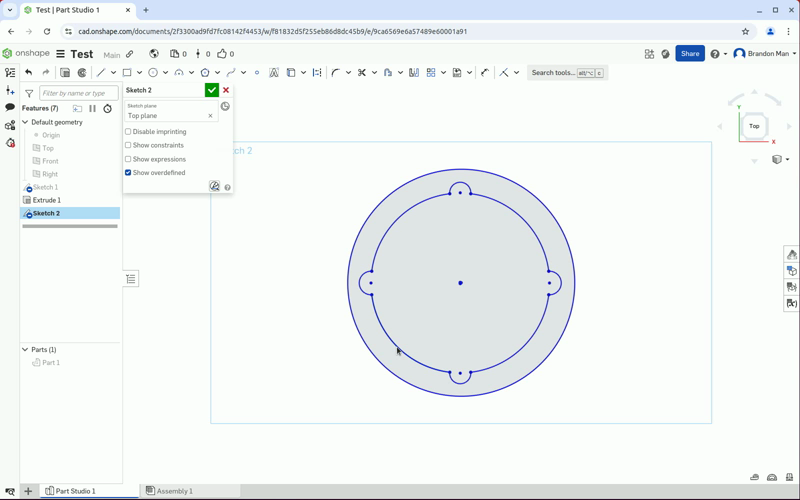
mouse_move(559, 307)
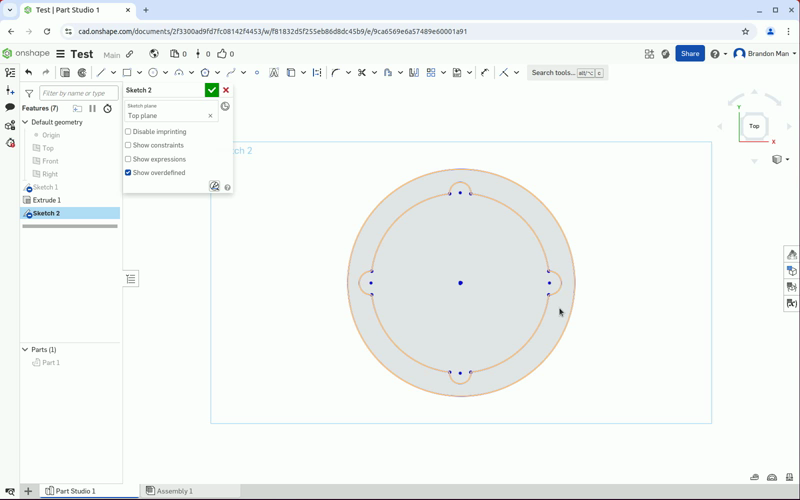
click(559, 307)
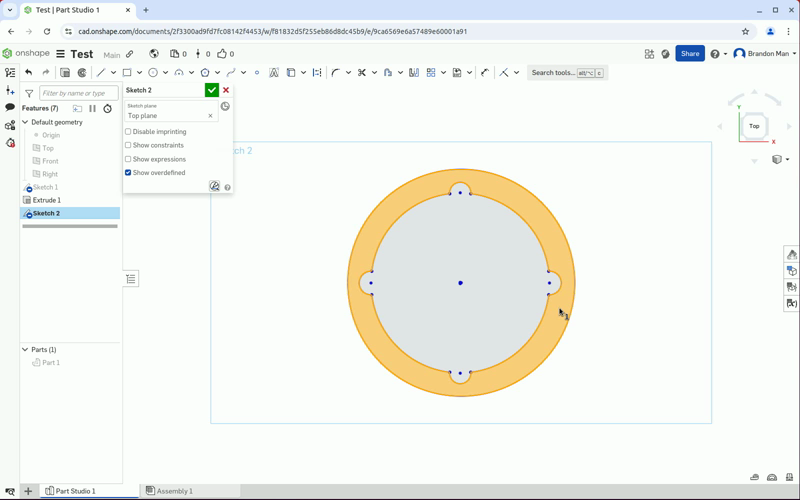
mouse_move(73, 352)
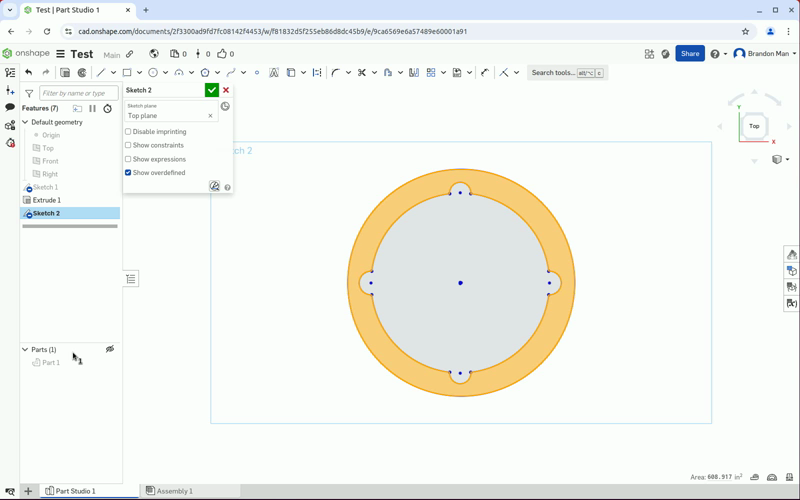
key(shift+y)
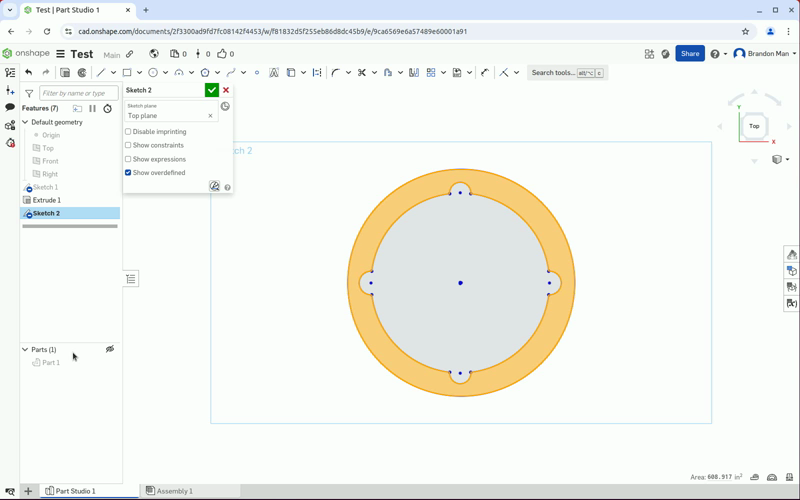
key(shift+e)
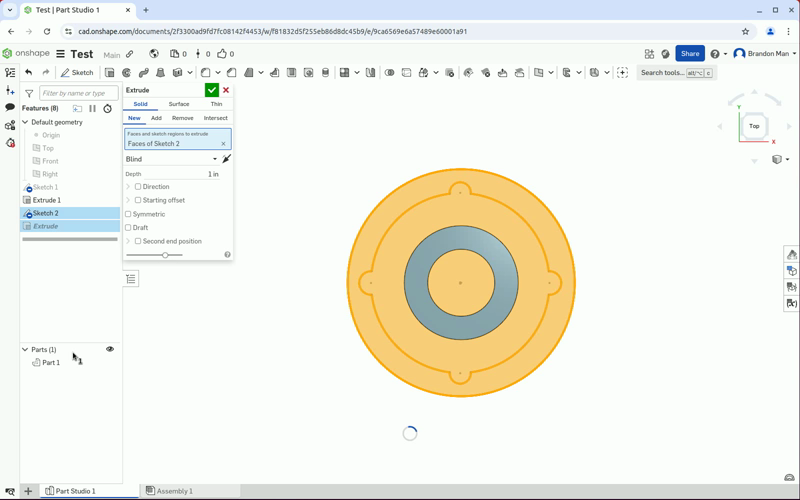
mouse_move(143, 106)
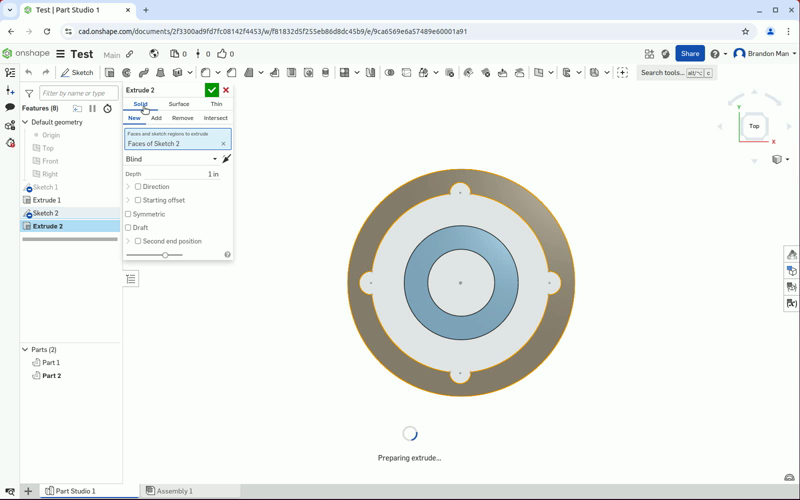
click(143, 106)
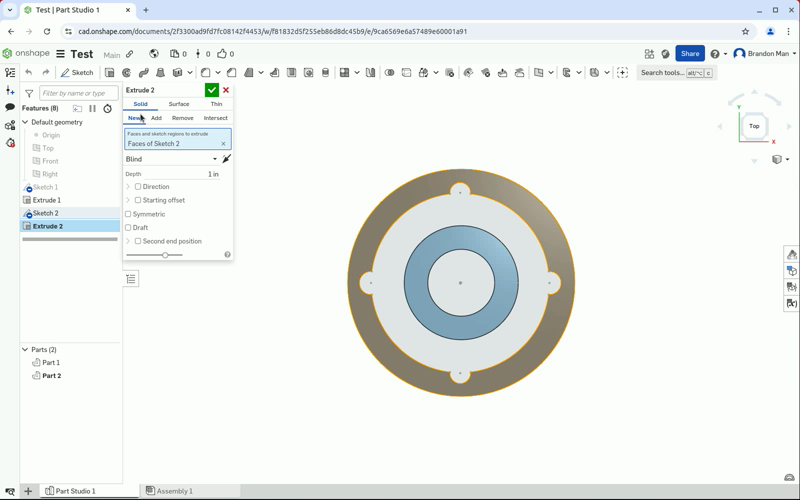
mouse_move(137, 120)
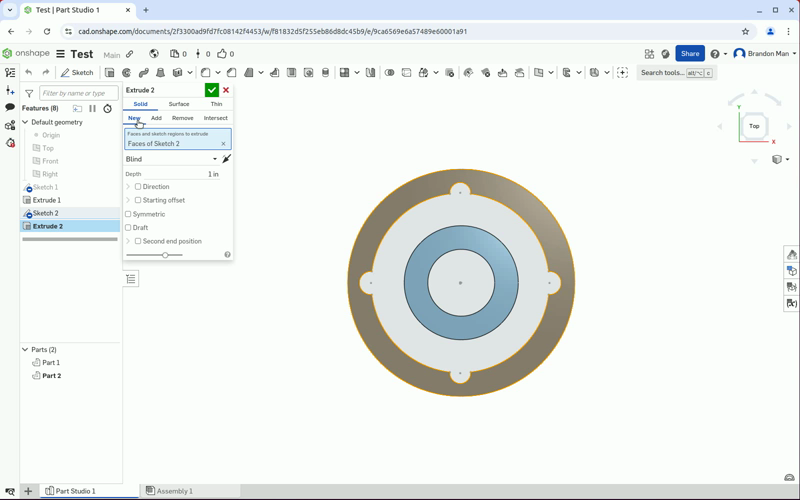
click(137, 120)
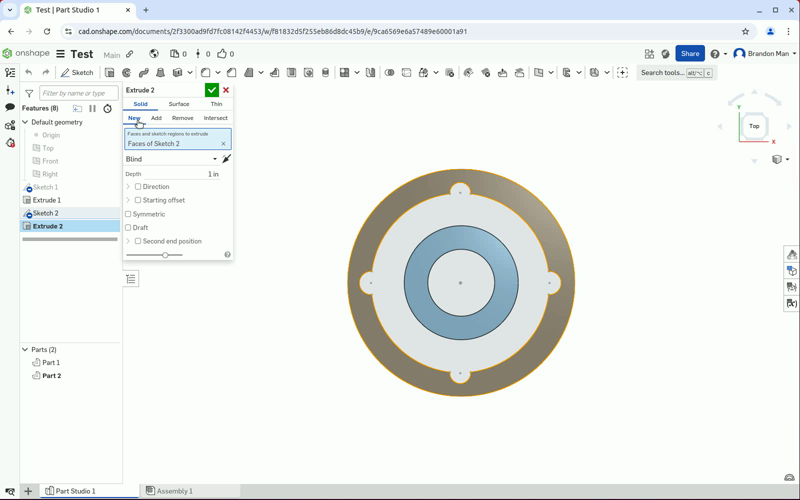
key(tab, 4)
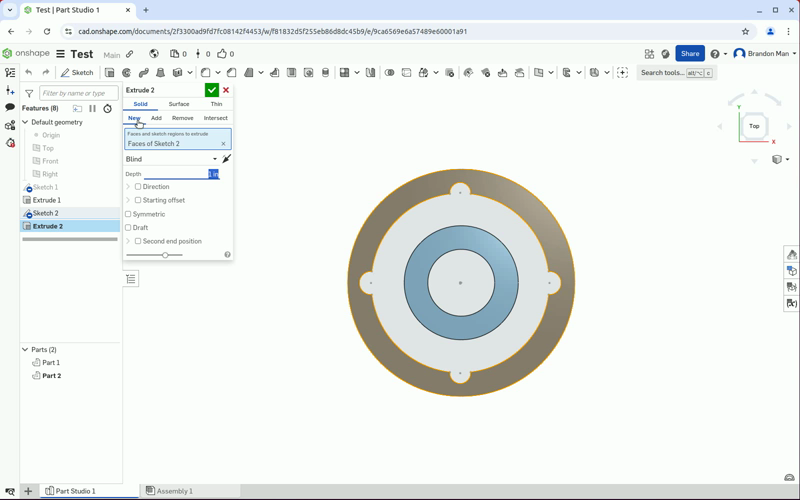
text(9.147)
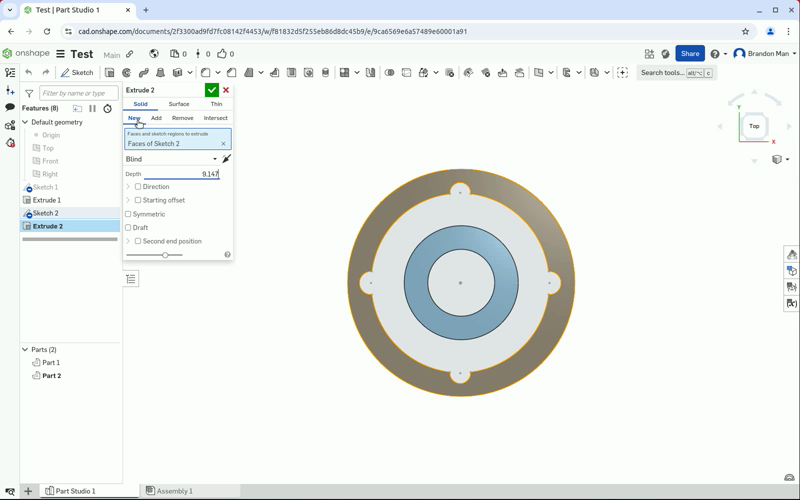
key(enter)
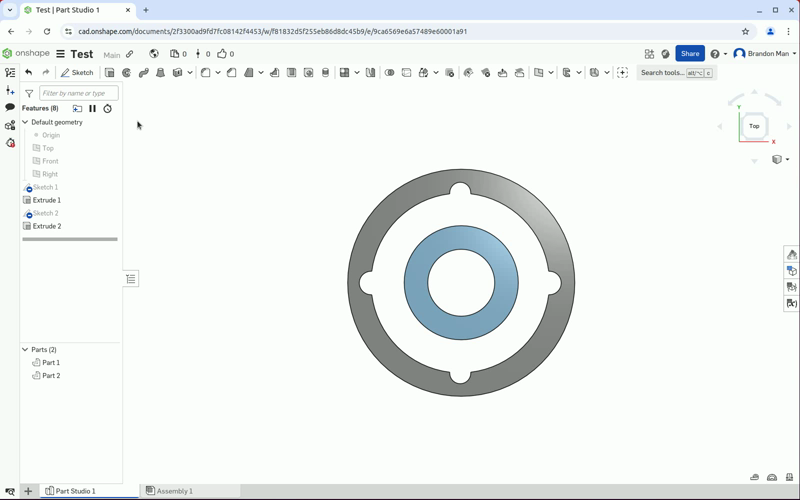
key(shift+h)
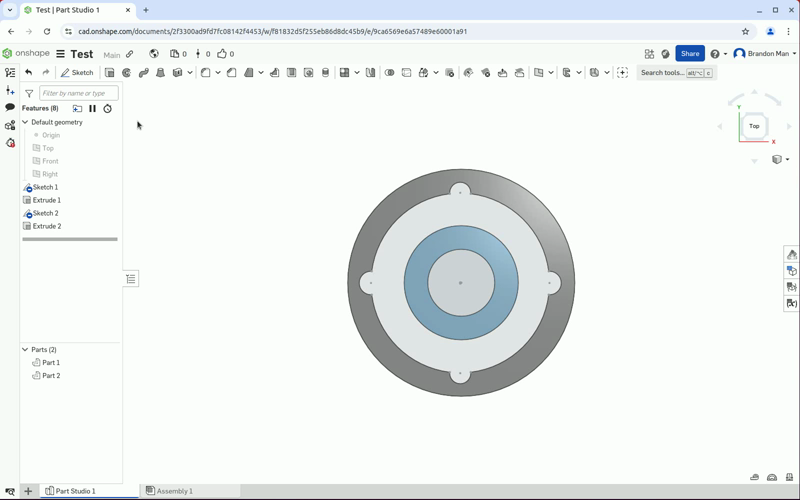
key(shift+h)
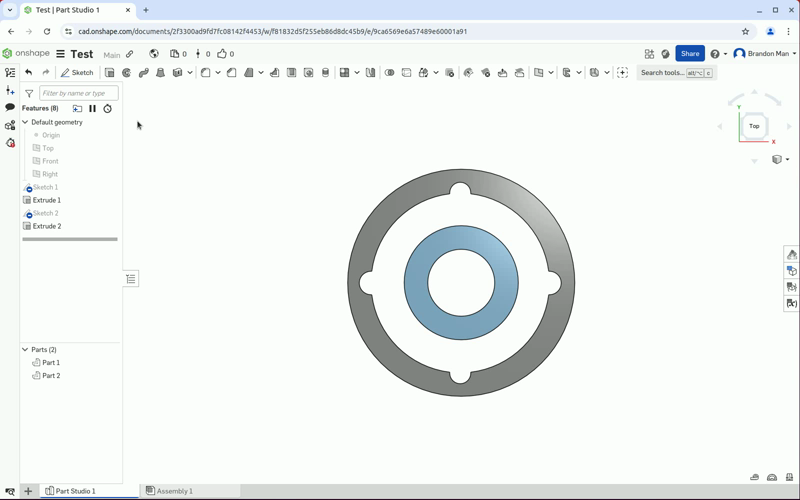
mouse_move(73, 189)
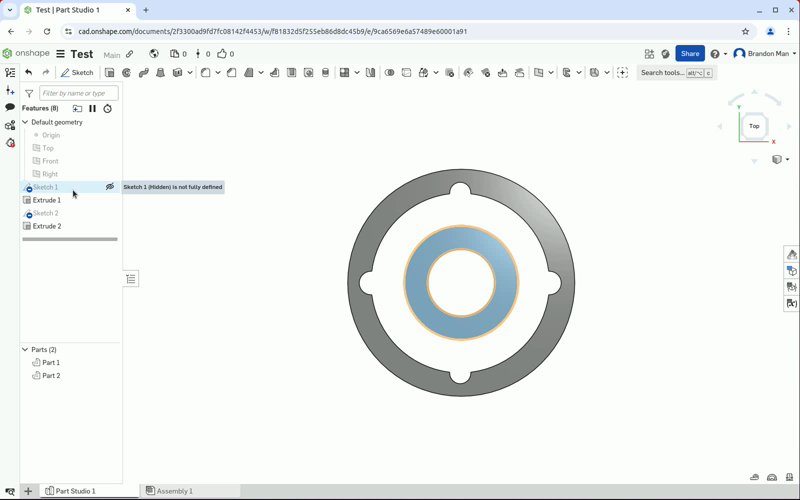
click(73, 189)
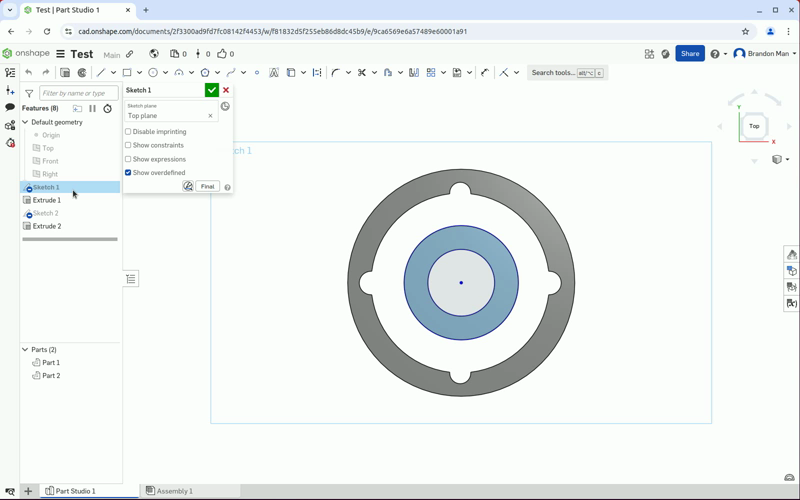
mouse_move(229, 92)
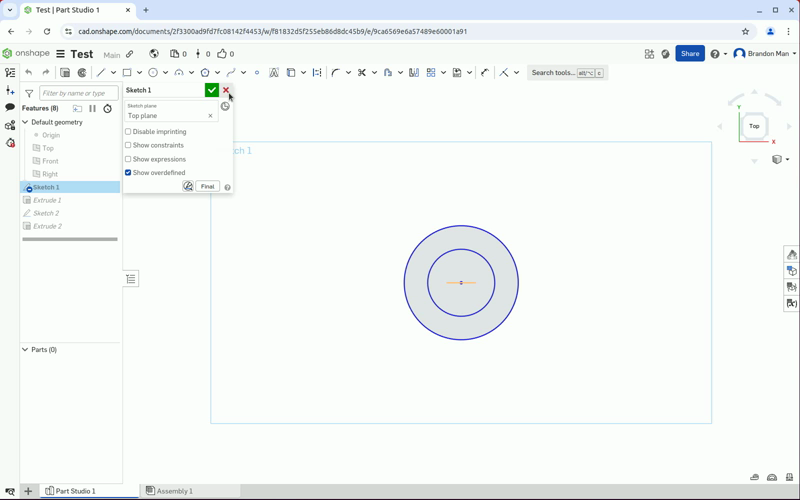
click(229, 92)
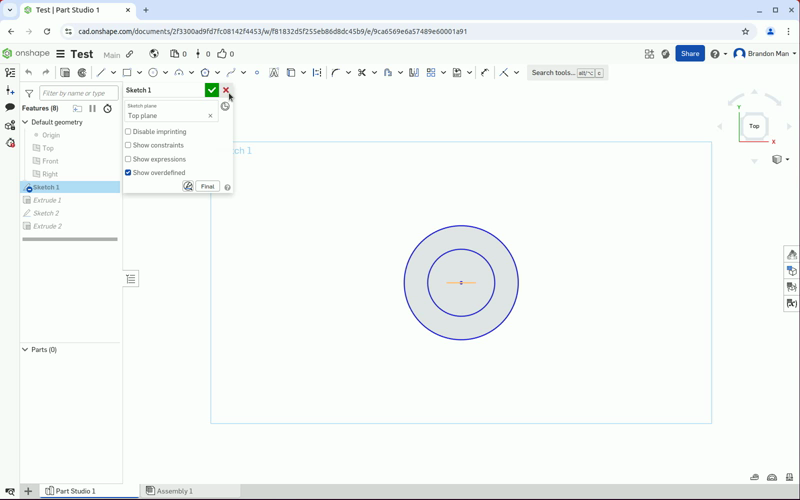
key(shift+s)
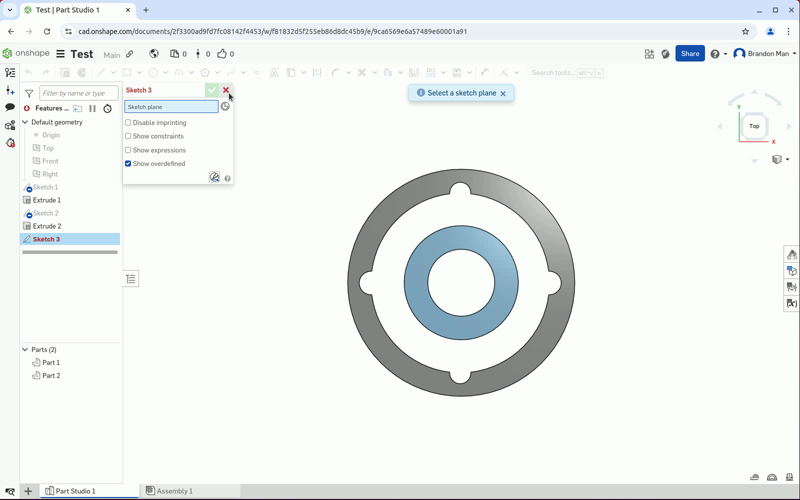
mouse_move(73, 150)
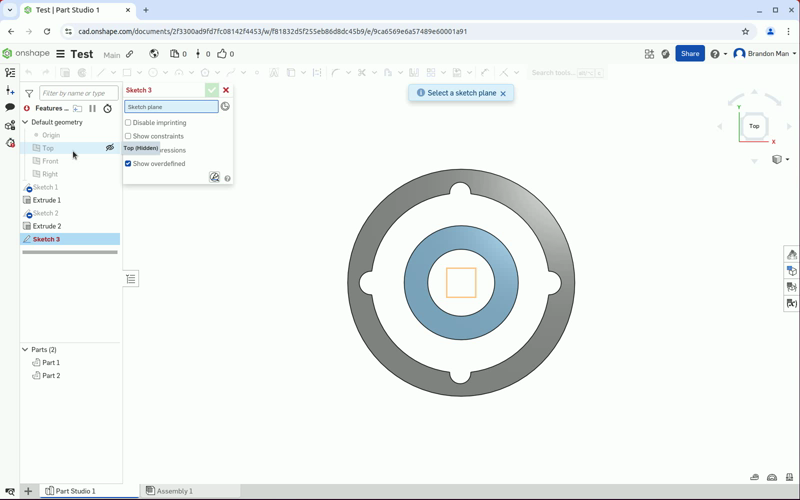
click(73, 150)
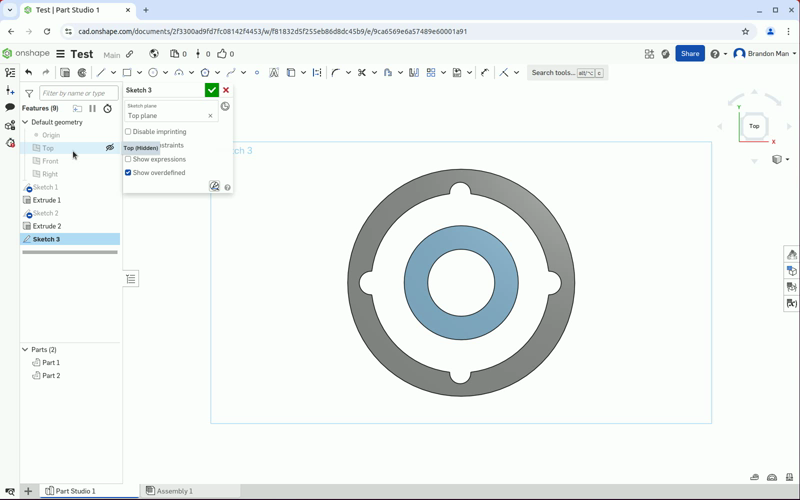
mouse_move(73, 352)
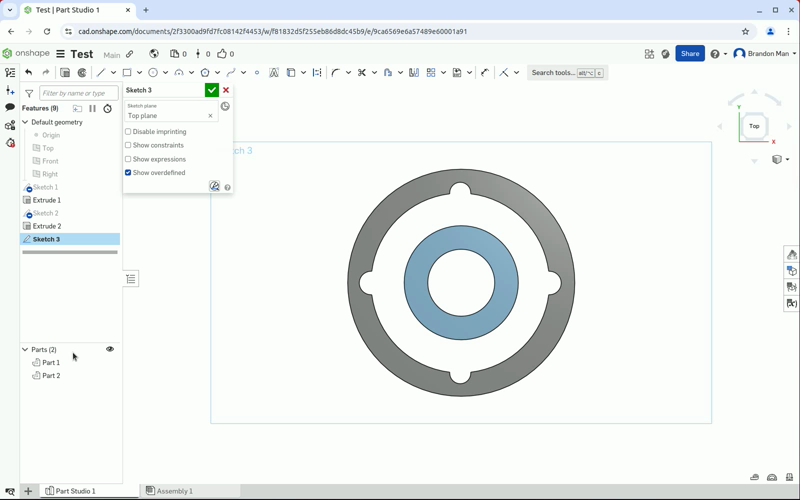
key(y)
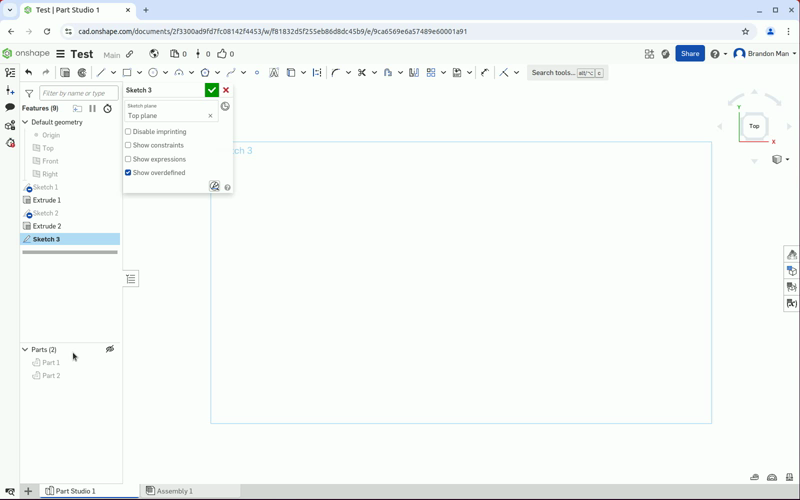
key(a)
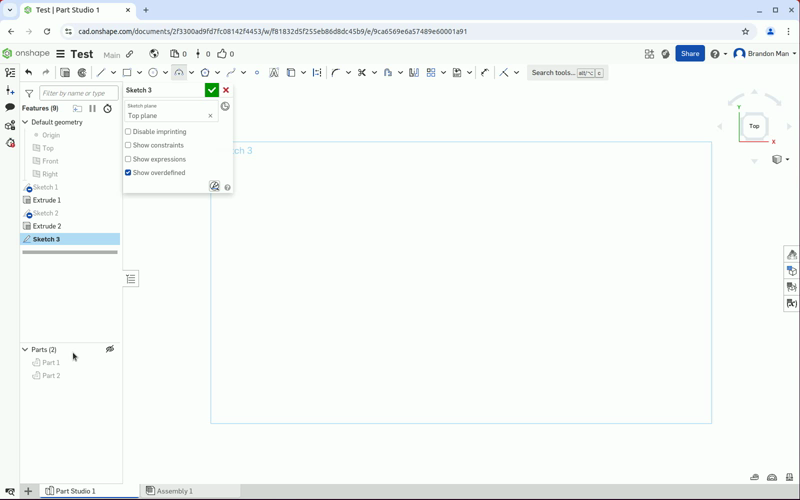
key_down(shift)
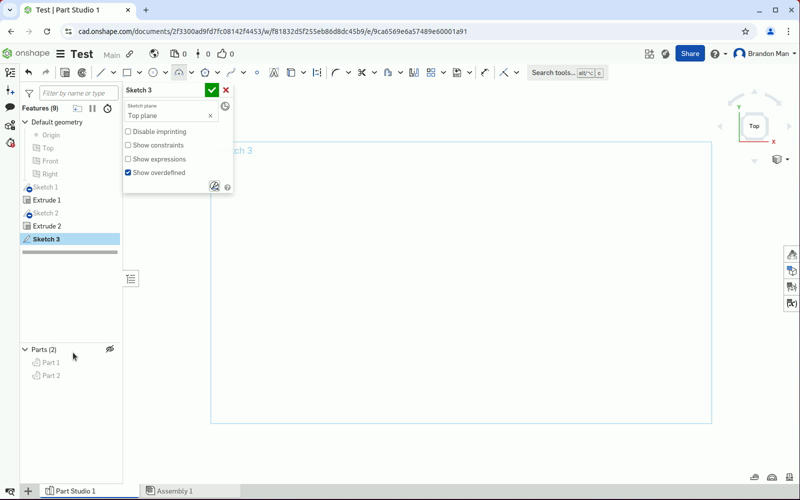
mouse_move(371, 294)
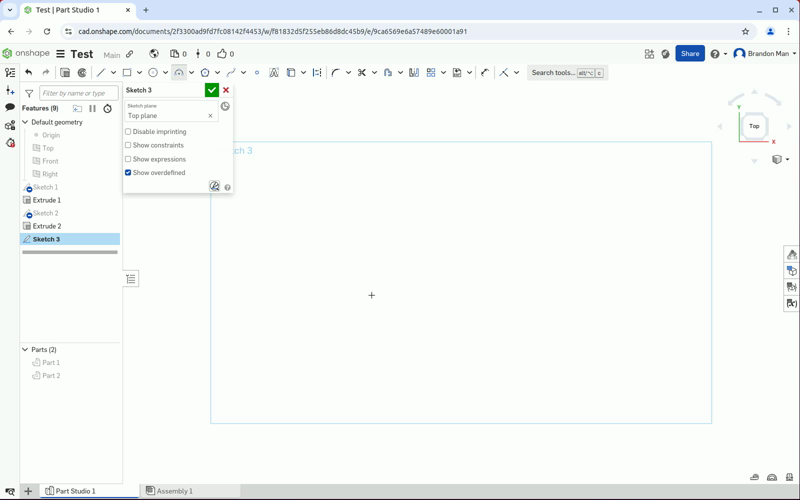
click(371, 294)
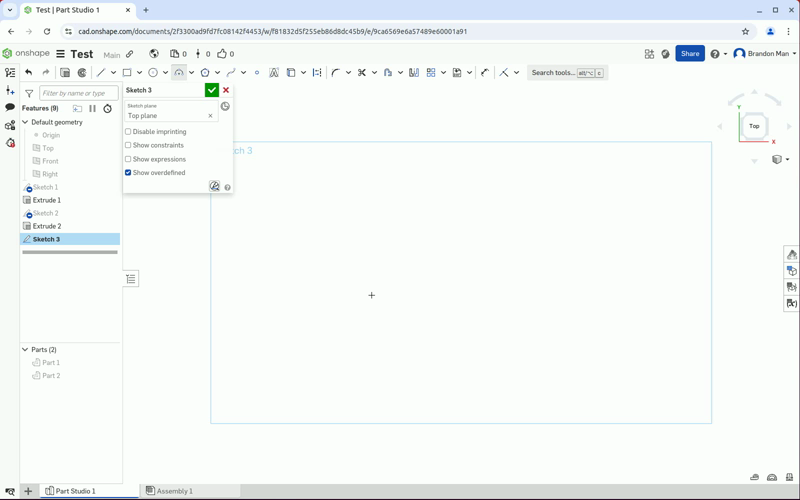
key_up(shift)
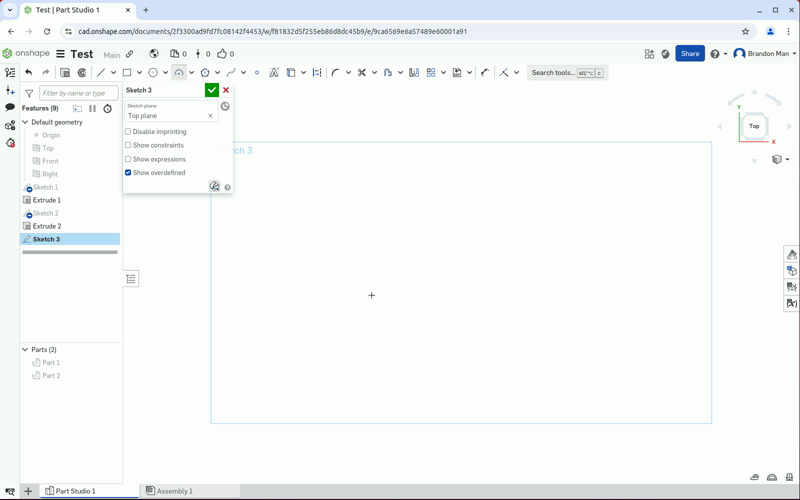
key_down(shift)
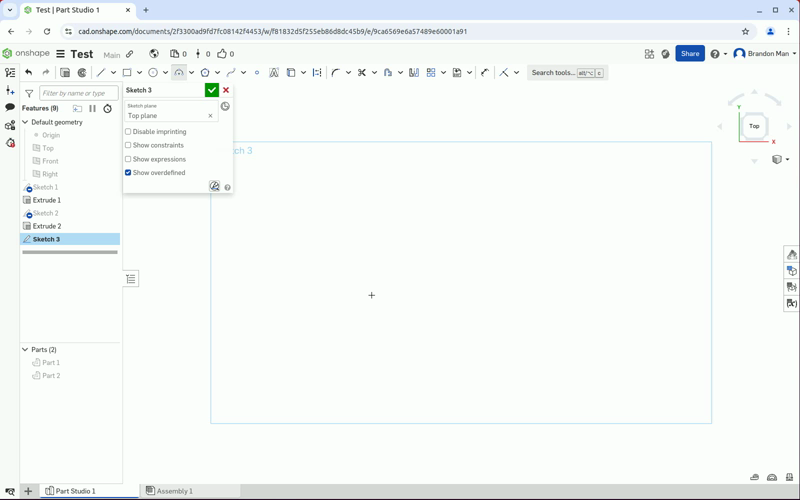
mouse_move(450, 372)
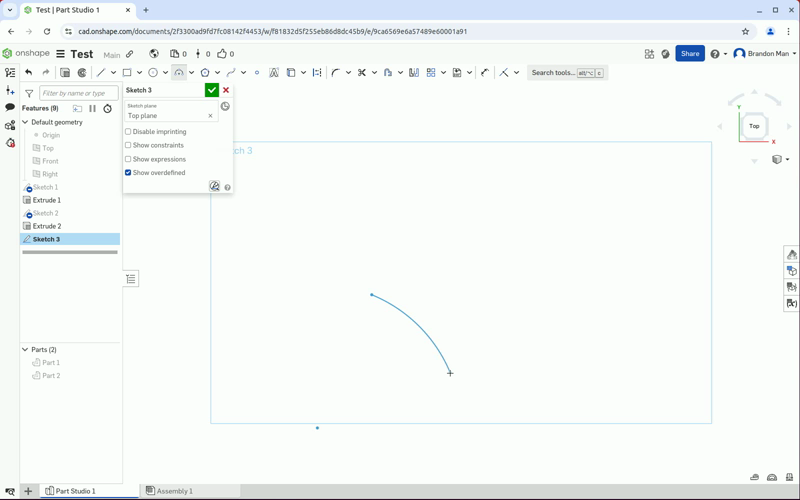
click(450, 372)
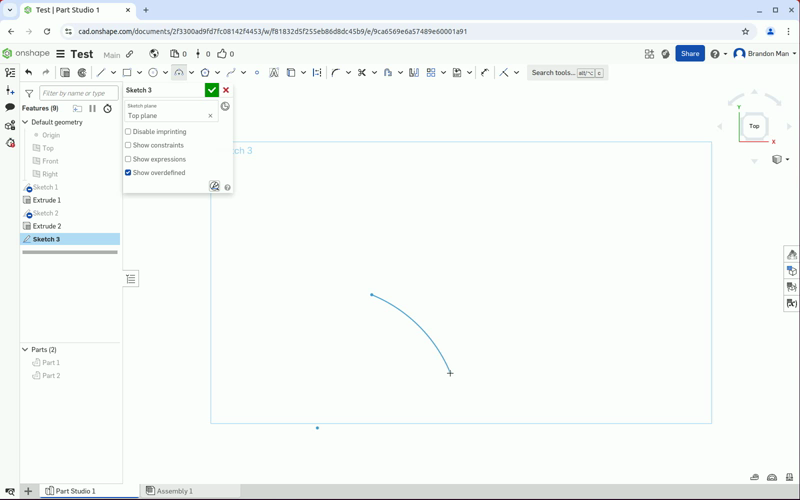
mouse_move(397, 347)
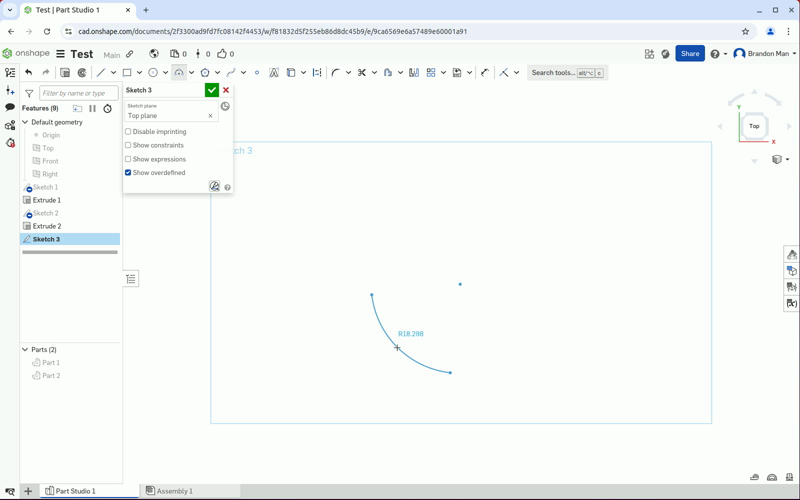
click(397, 347)
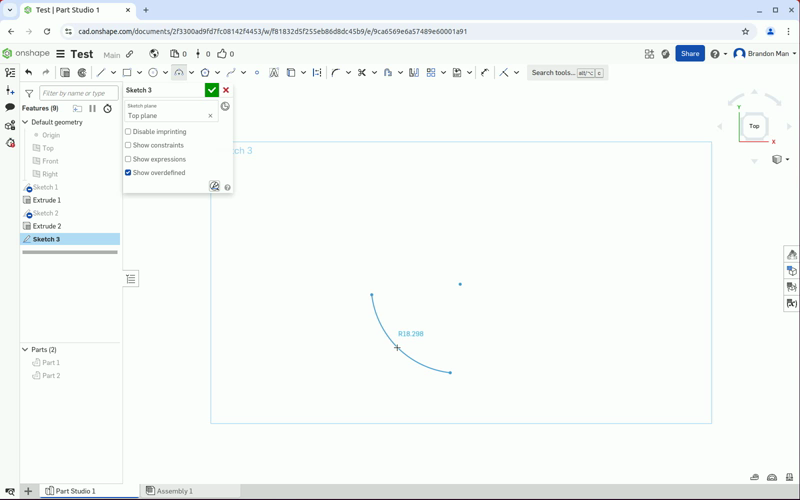
key_up(shift)
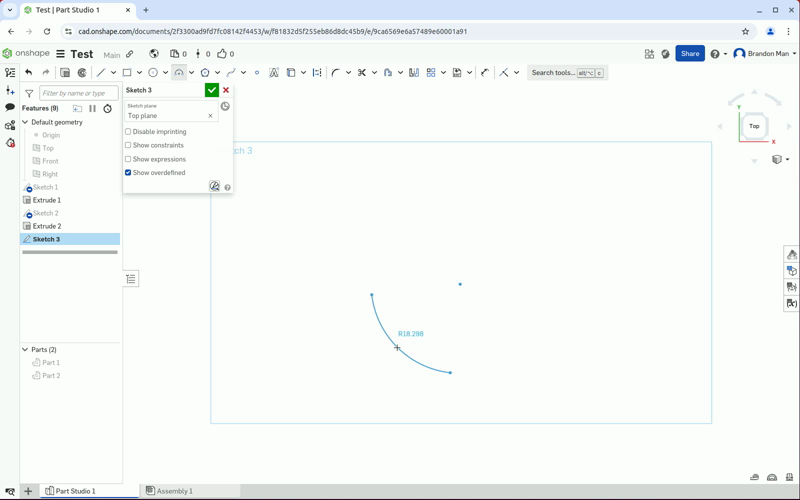
mouse_move(450, 372)
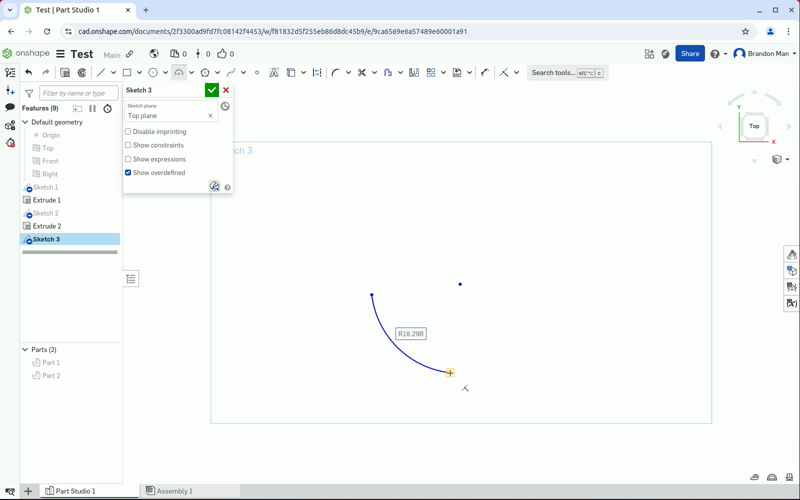
click(450, 372)
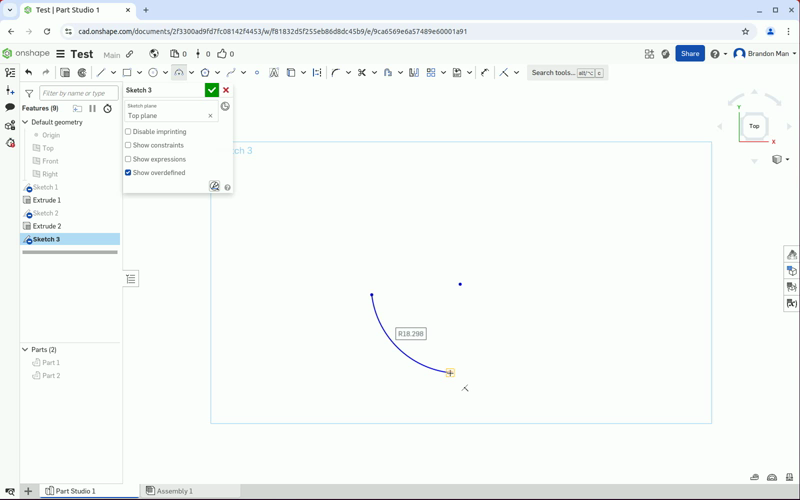
key_down(shift)
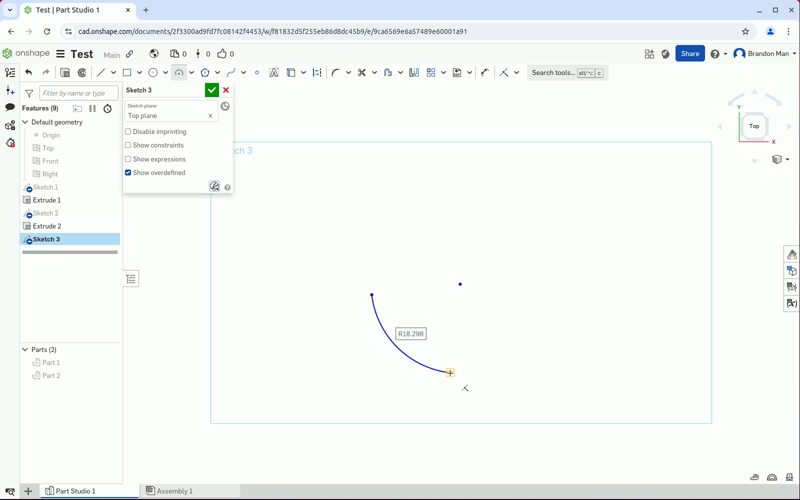
mouse_move(470, 372)
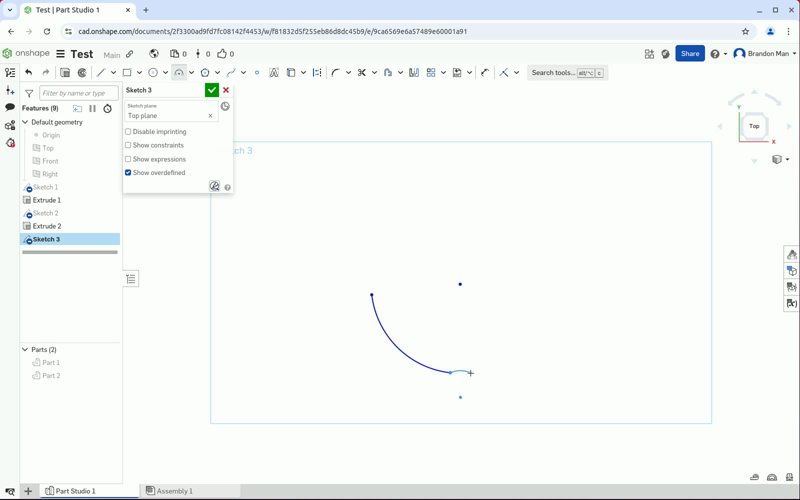
click(470, 372)
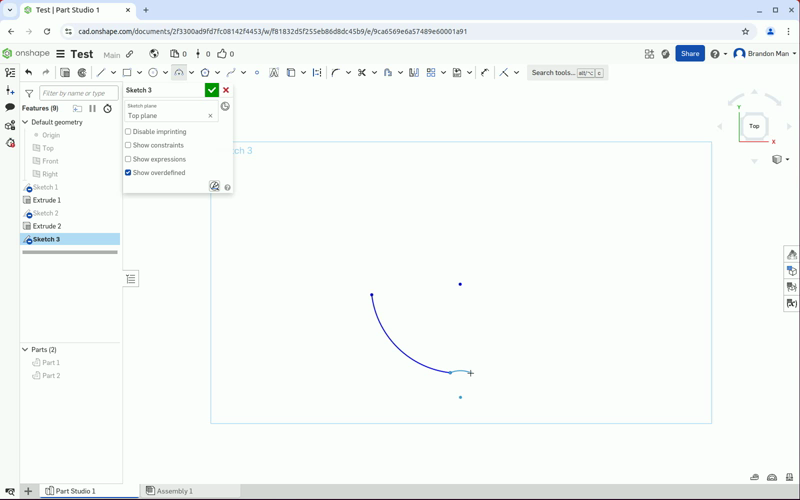
mouse_move(460, 363)
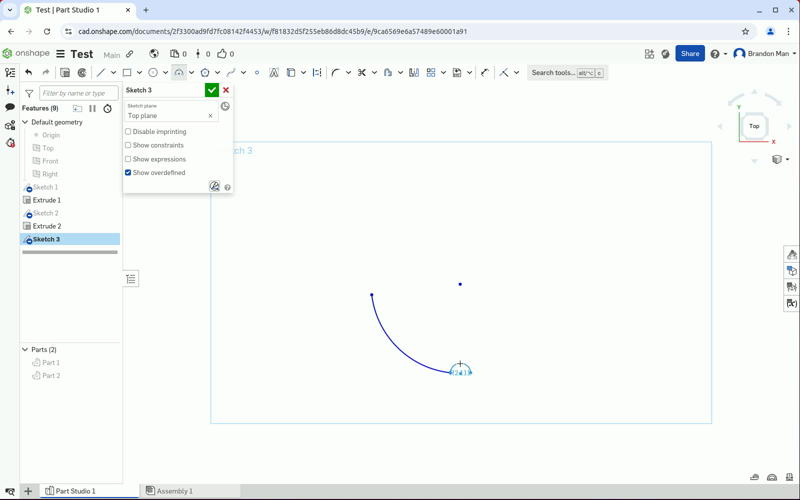
click(460, 363)
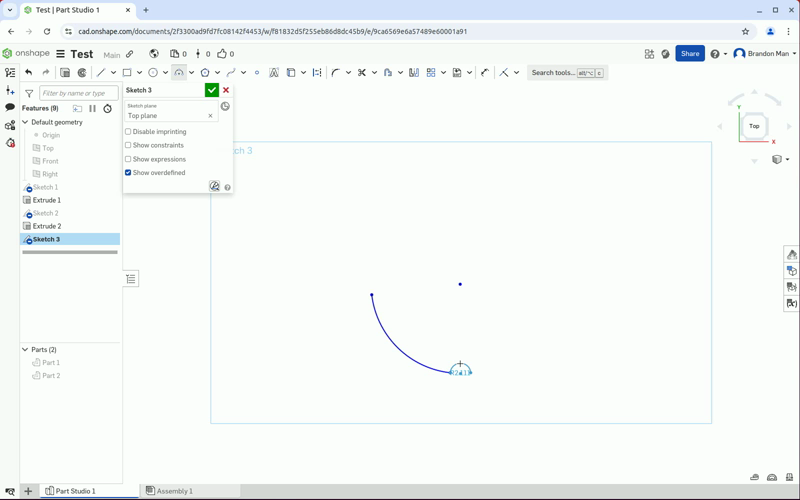
key_up(shift)
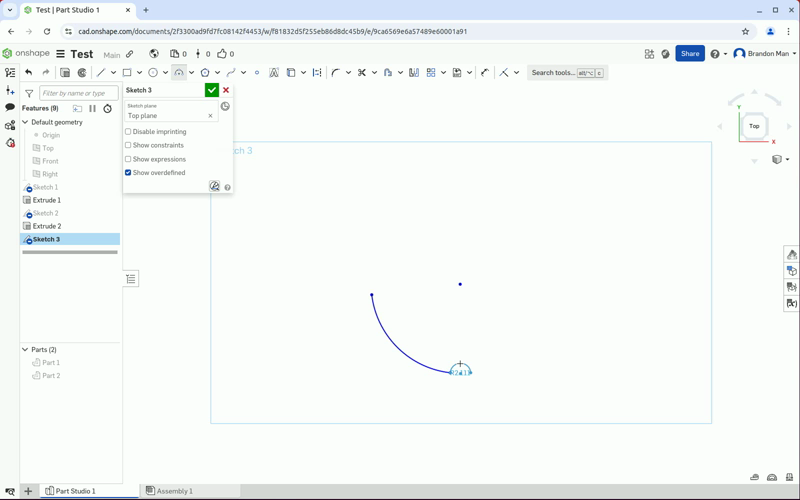
mouse_move(470, 372)
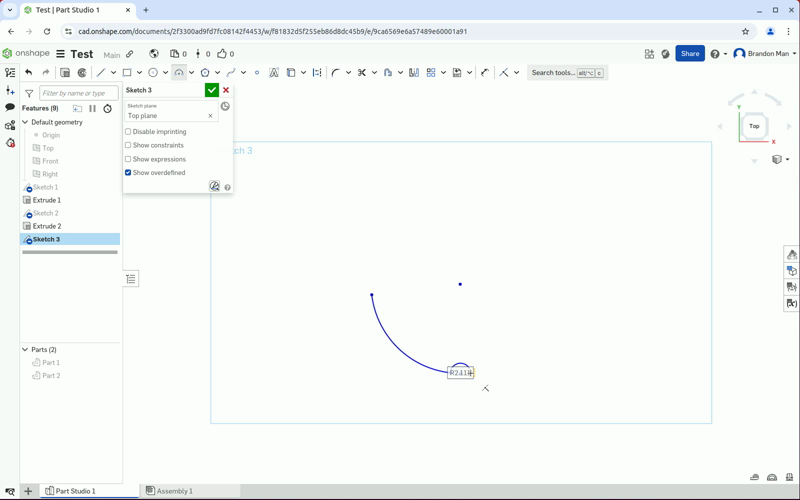
click(470, 372)
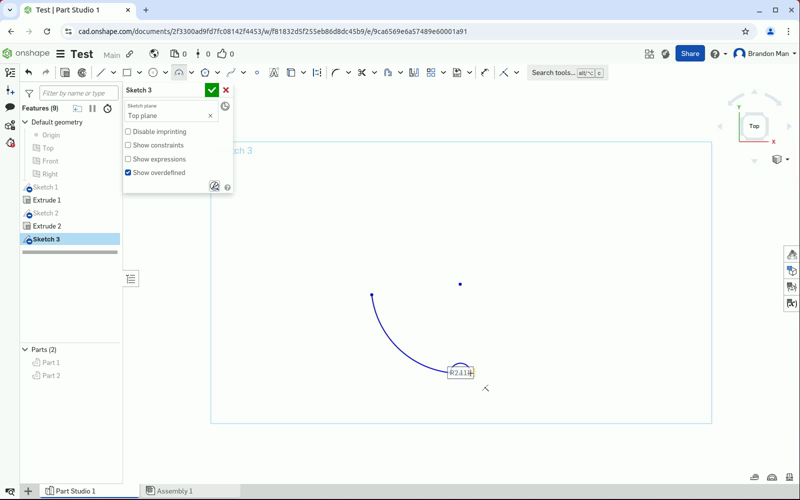
key_down(shift)
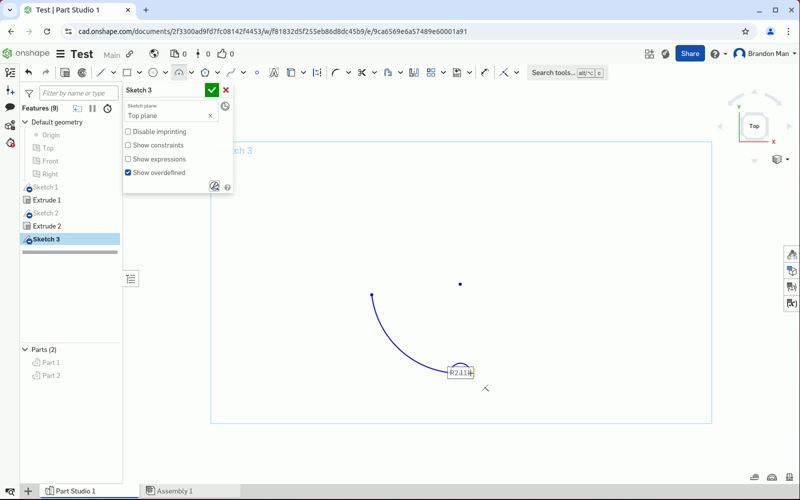
mouse_move(549, 294)
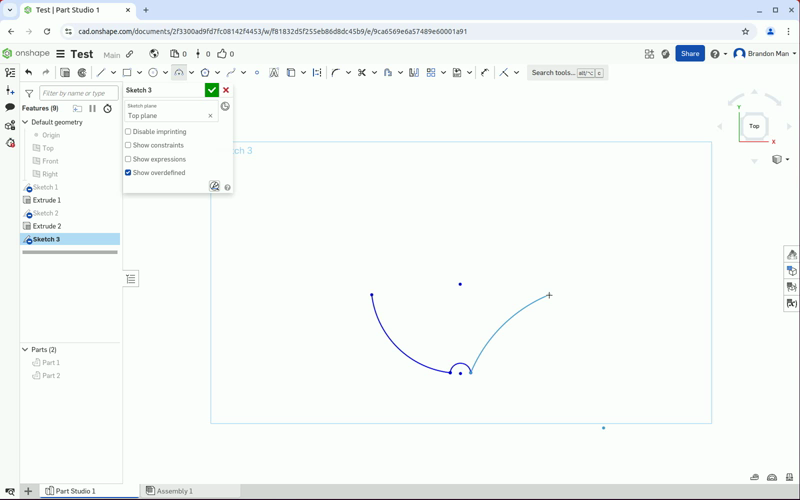
click(549, 294)
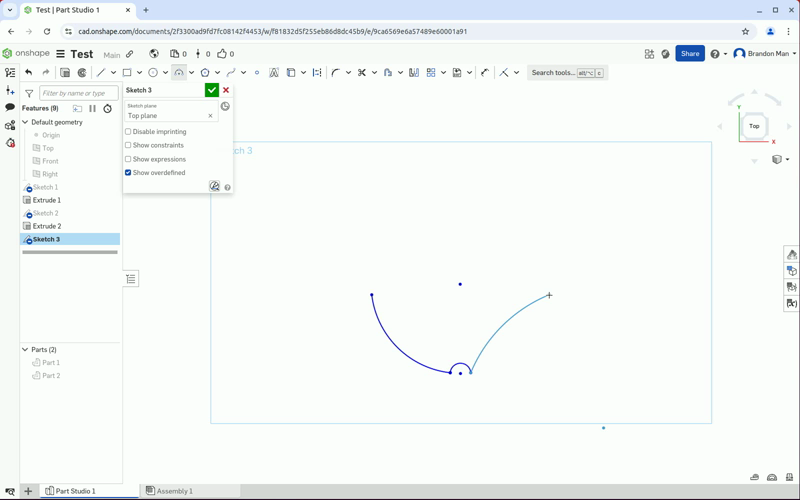
mouse_move(523, 347)
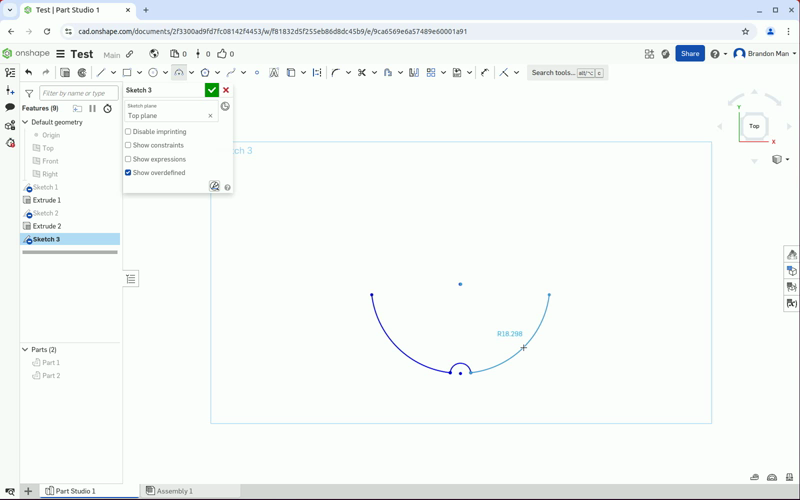
click(523, 347)
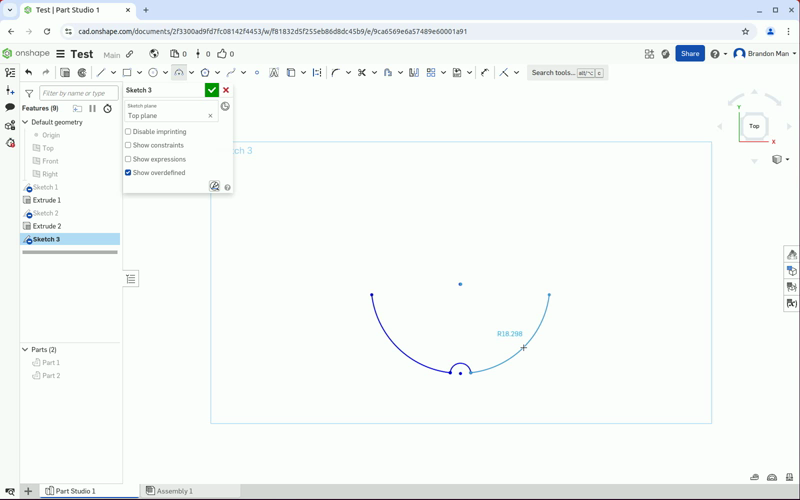
key_up(shift)
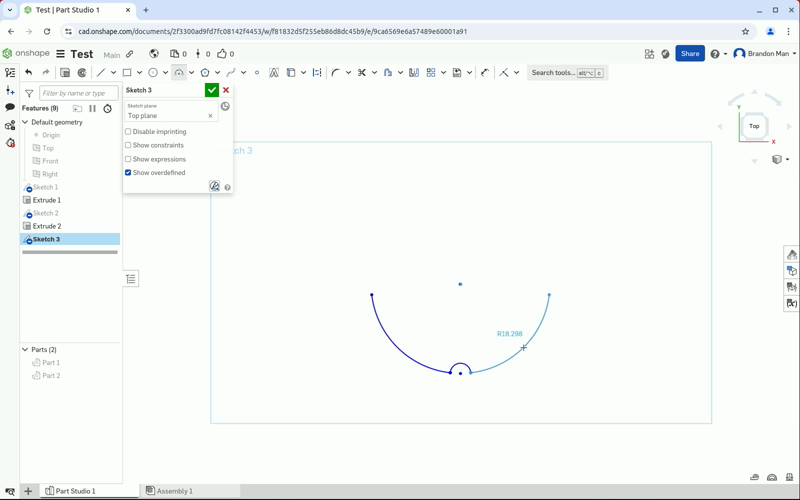
mouse_move(549, 294)
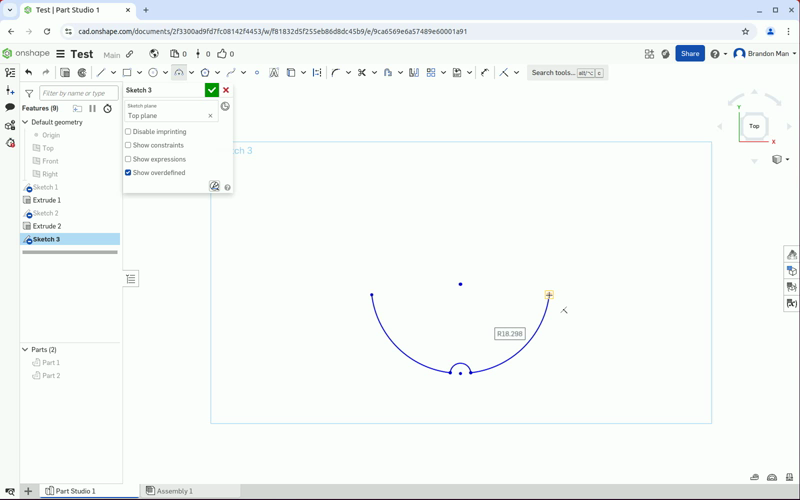
click(549, 294)
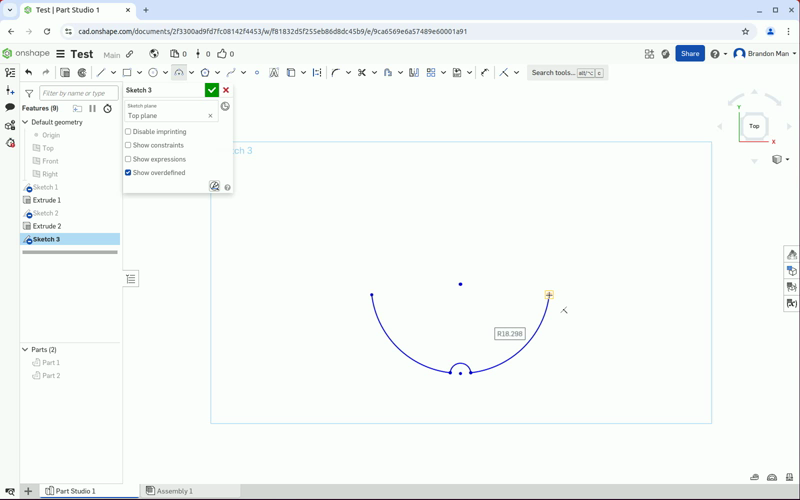
key_down(shift)
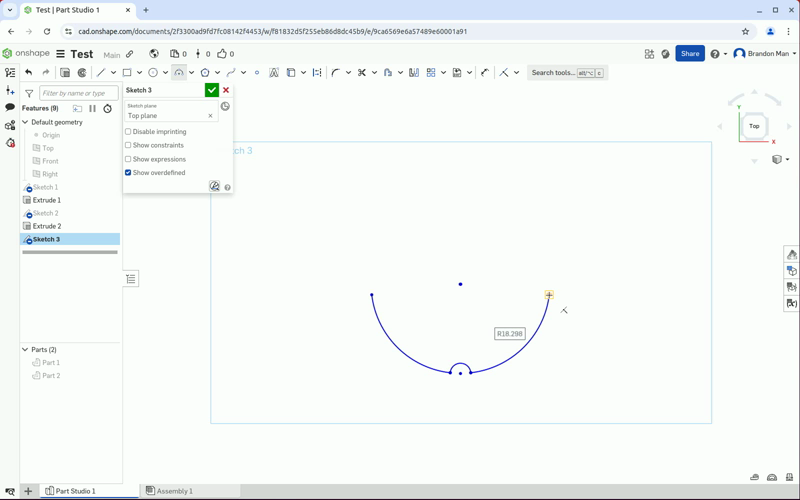
mouse_move(549, 272)
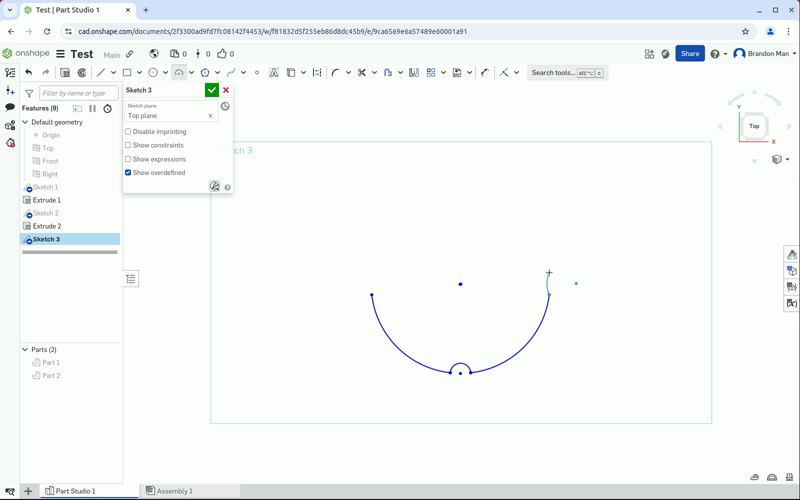
click(549, 272)
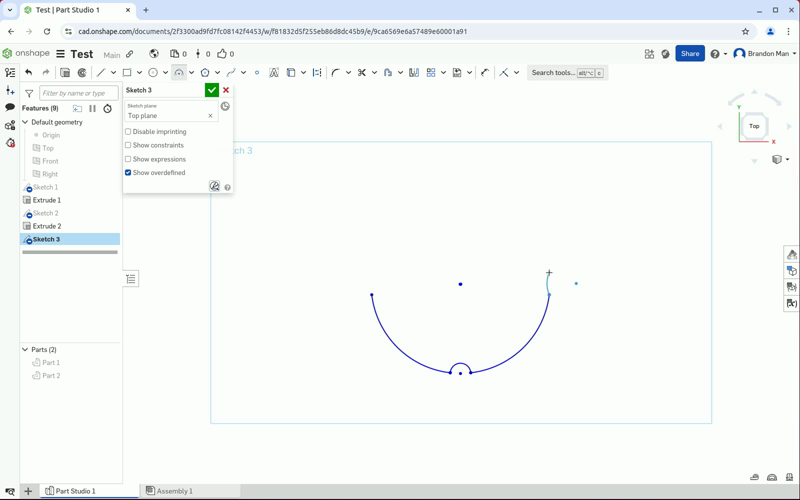
mouse_move(538, 283)
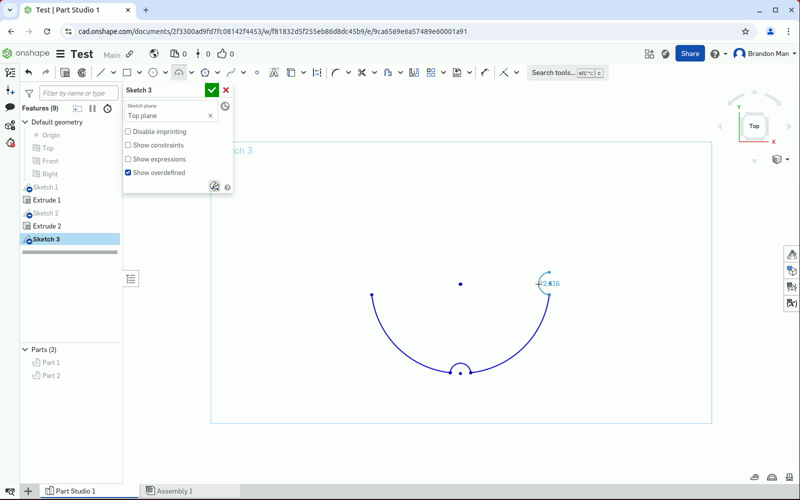
click(538, 283)
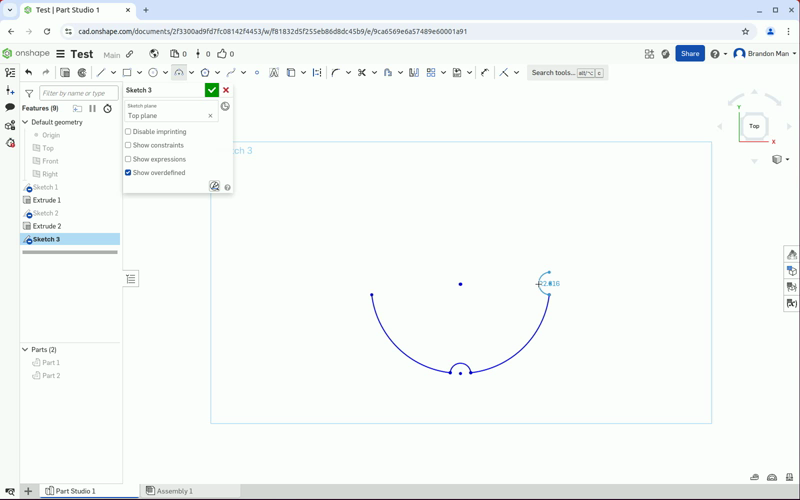
key_up(shift)
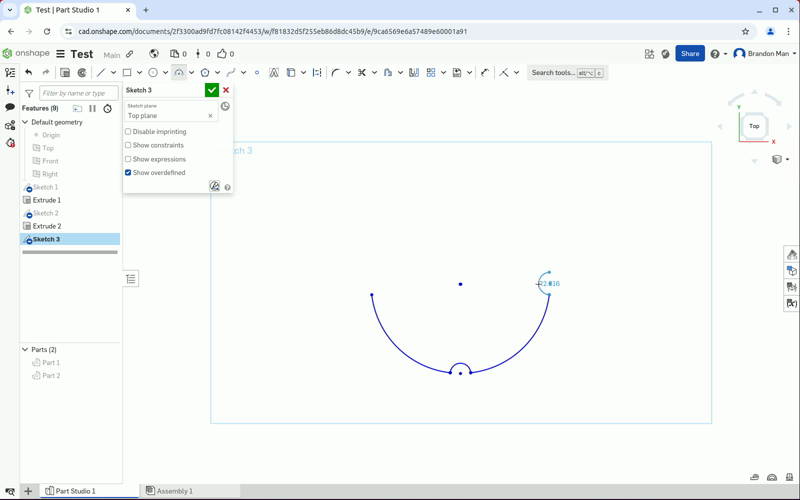
mouse_move(549, 272)
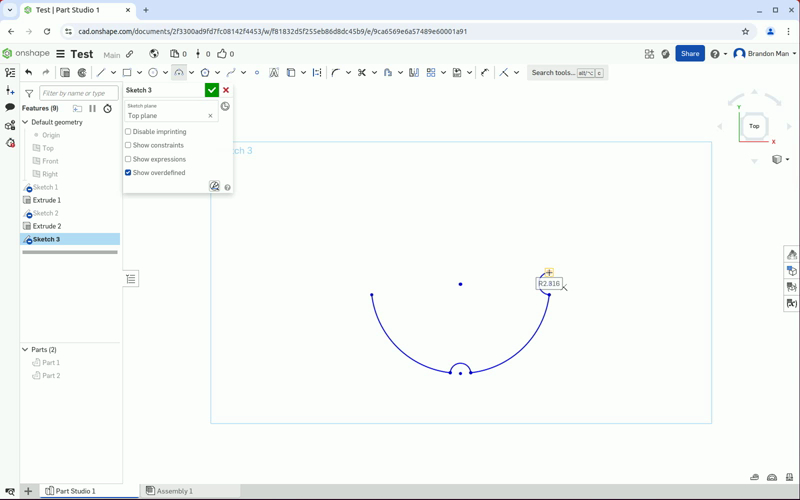
click(549, 272)
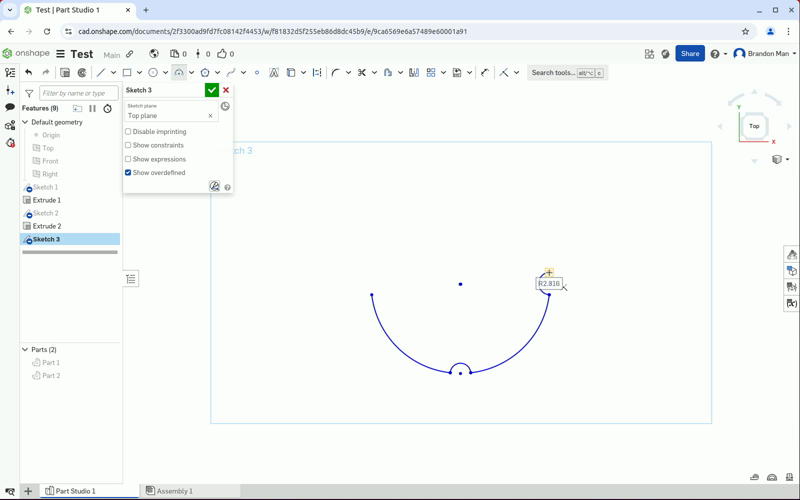
key_down(shift)
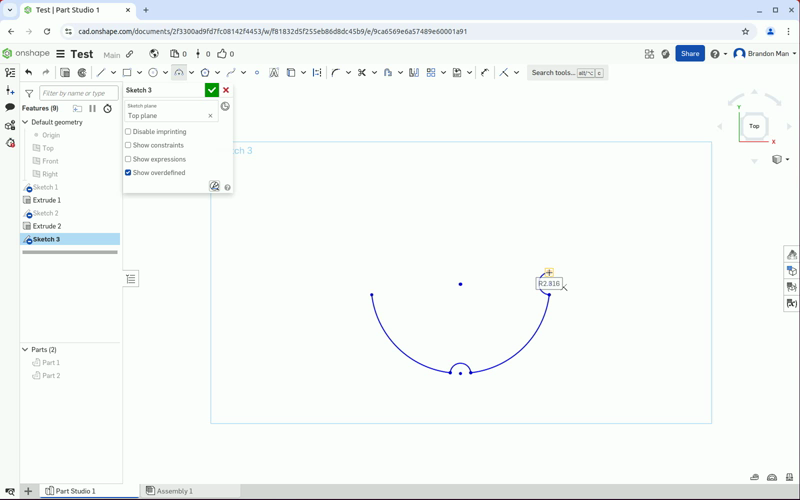
mouse_move(470, 195)
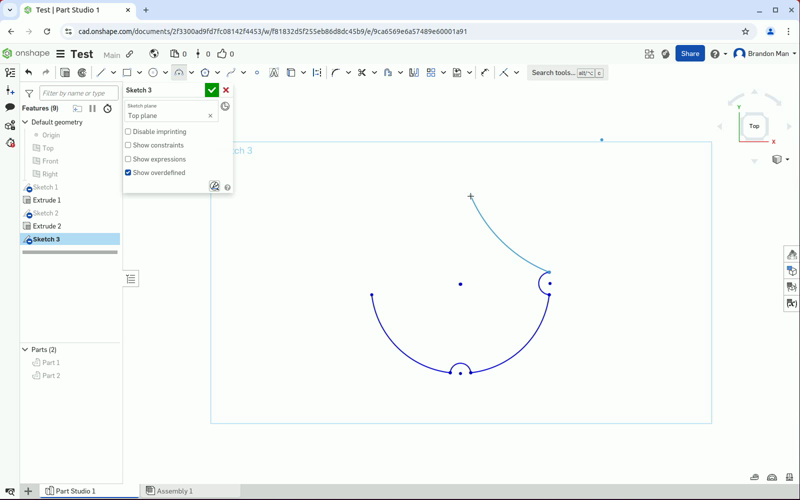
click(470, 195)
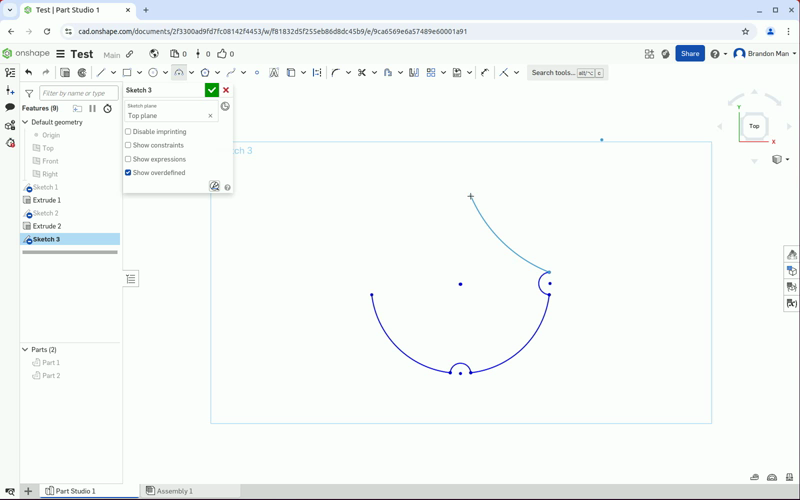
mouse_move(523, 220)
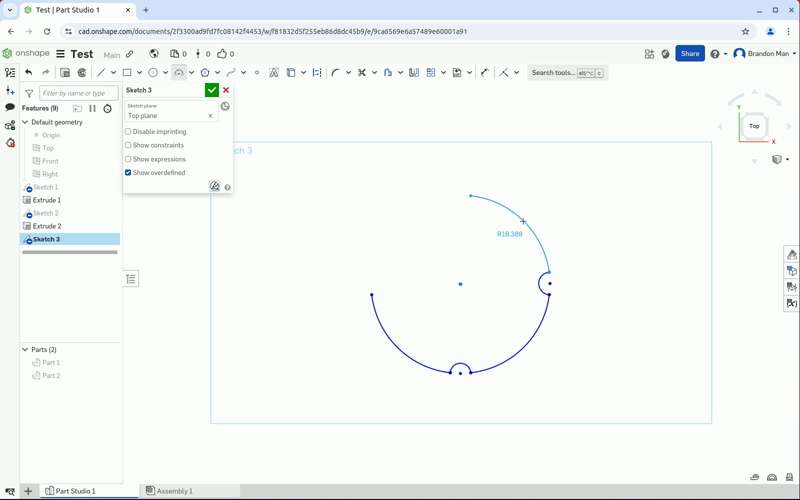
click(523, 220)
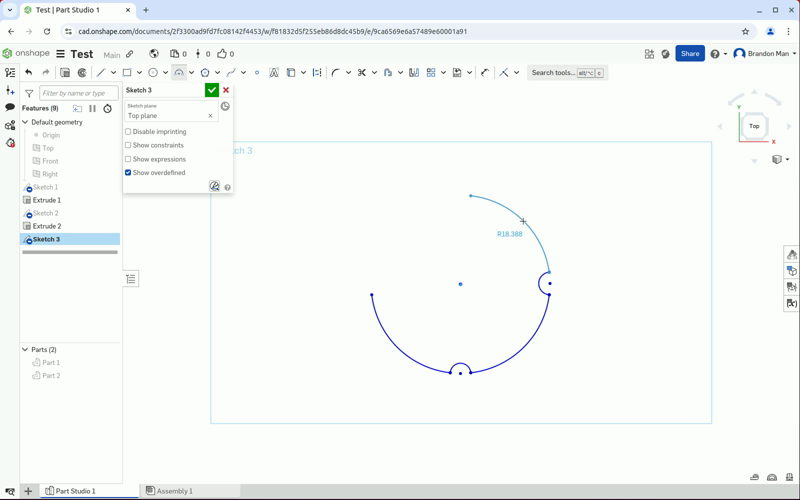
key_up(shift)
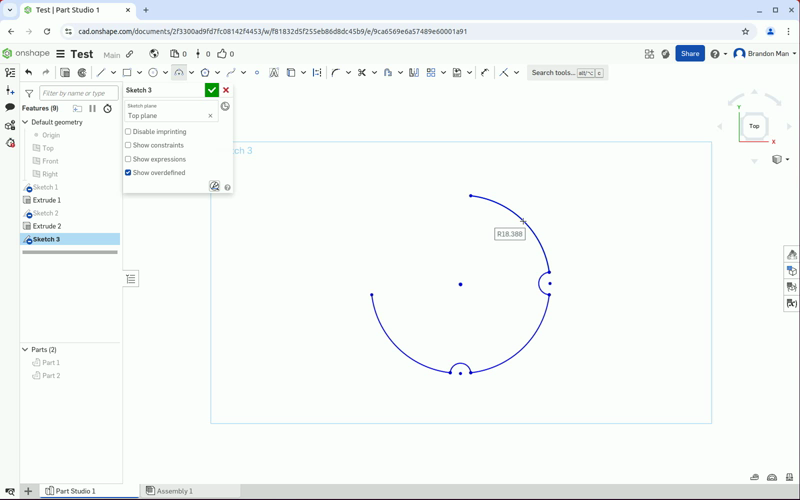
mouse_move(470, 195)
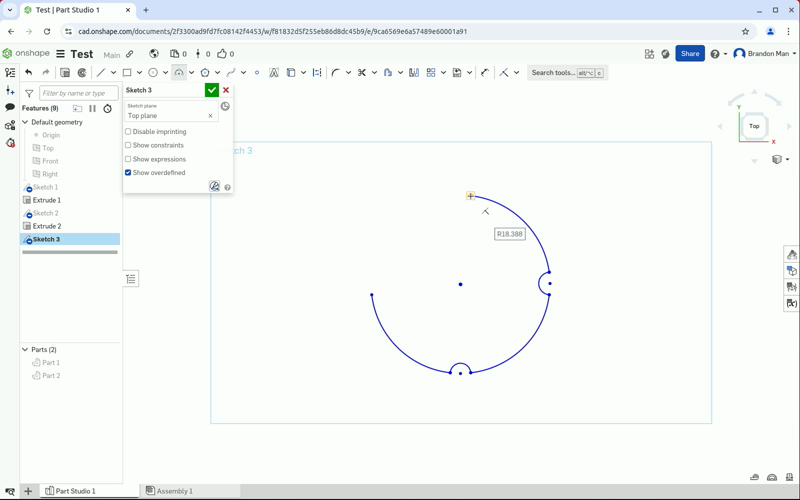
click(470, 195)
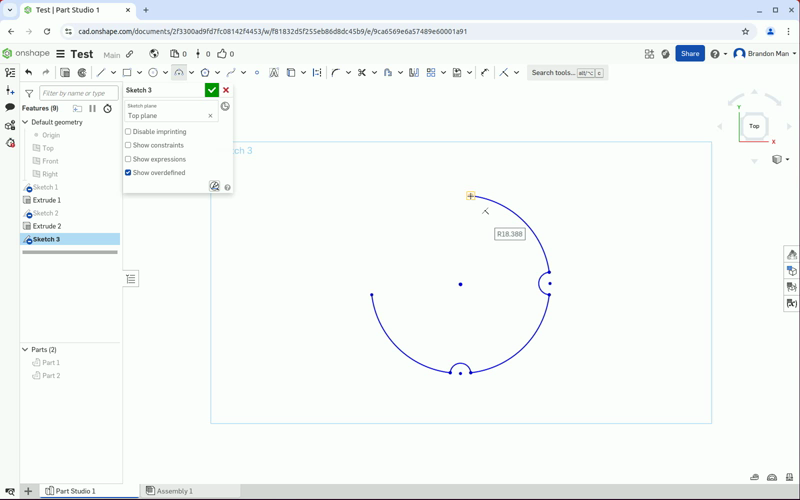
key_down(shift)
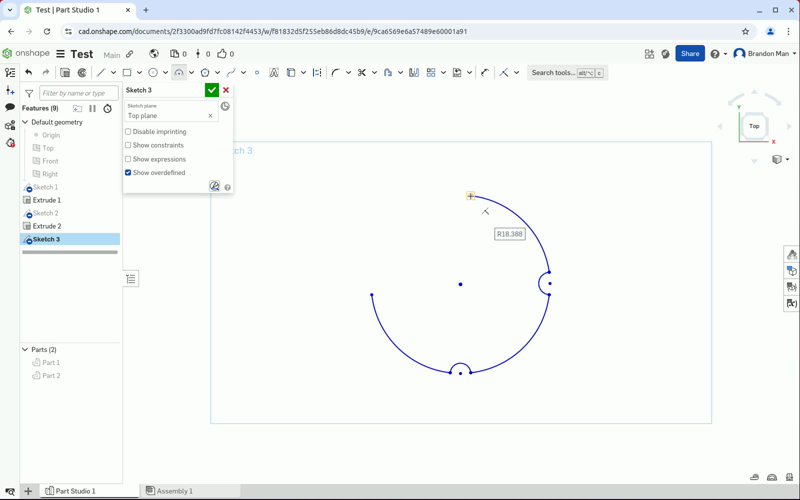
mouse_move(450, 195)
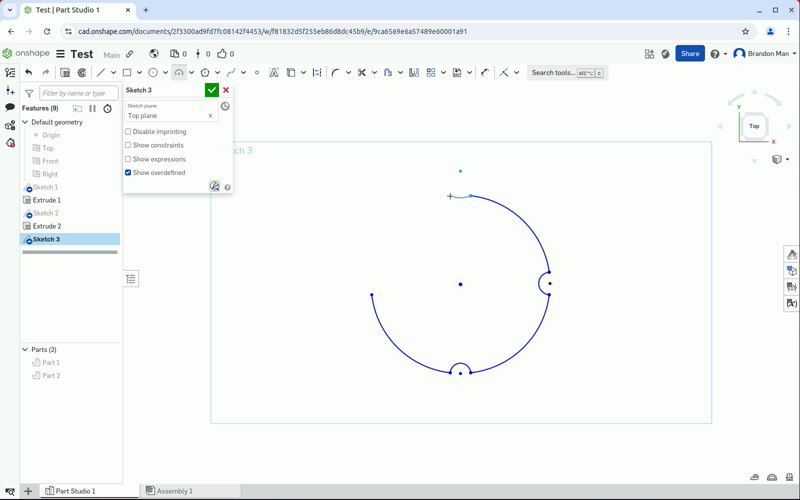
click(450, 195)
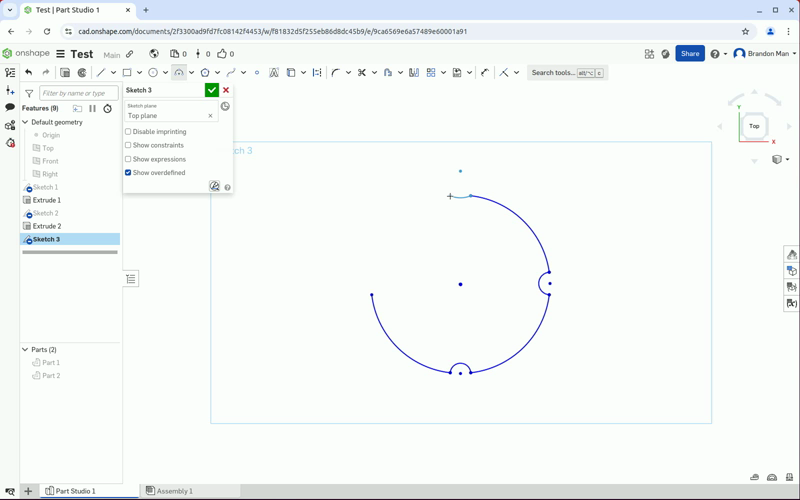
mouse_move(460, 205)
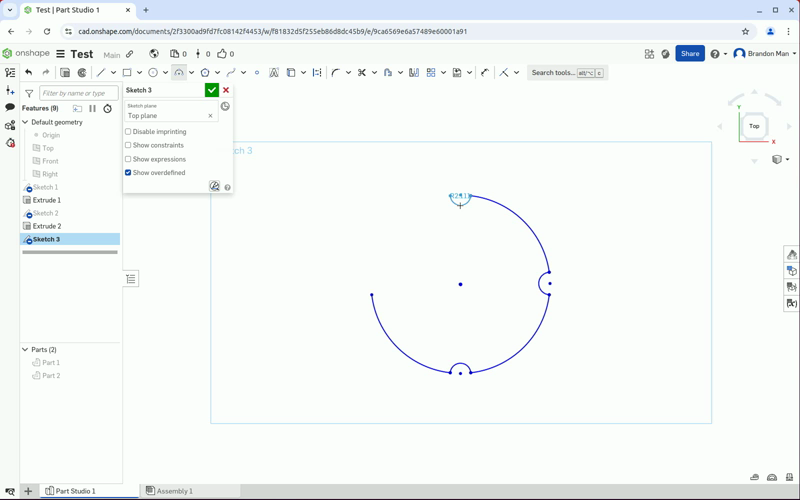
click(460, 205)
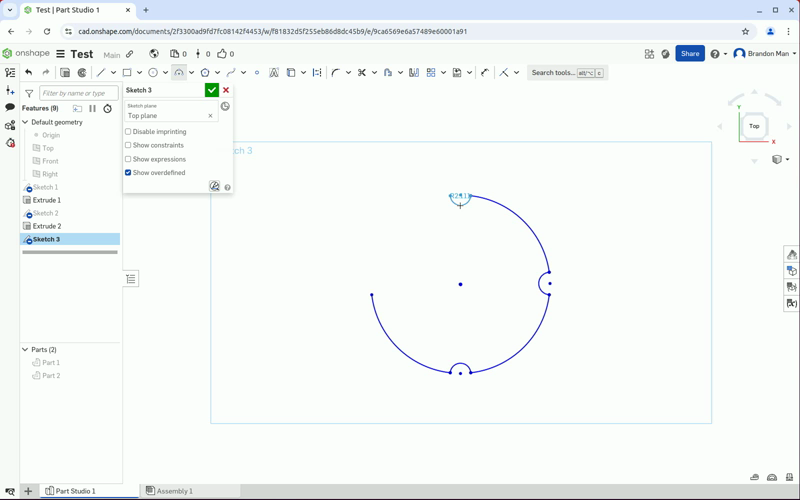
key_up(shift)
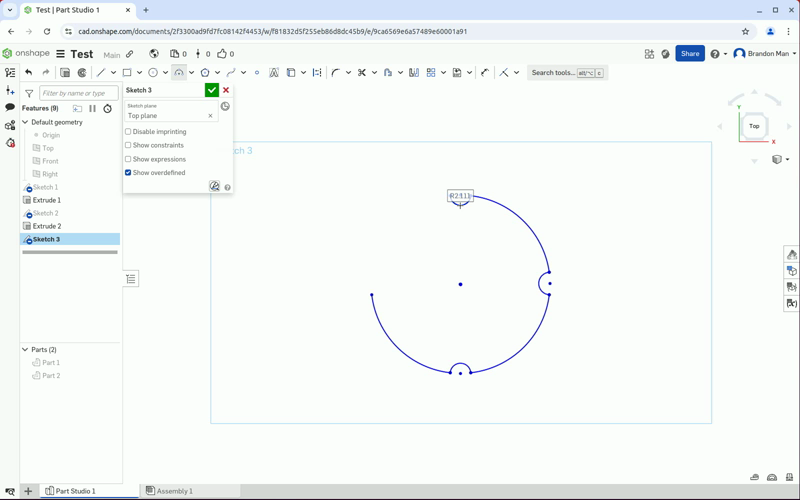
mouse_move(450, 195)
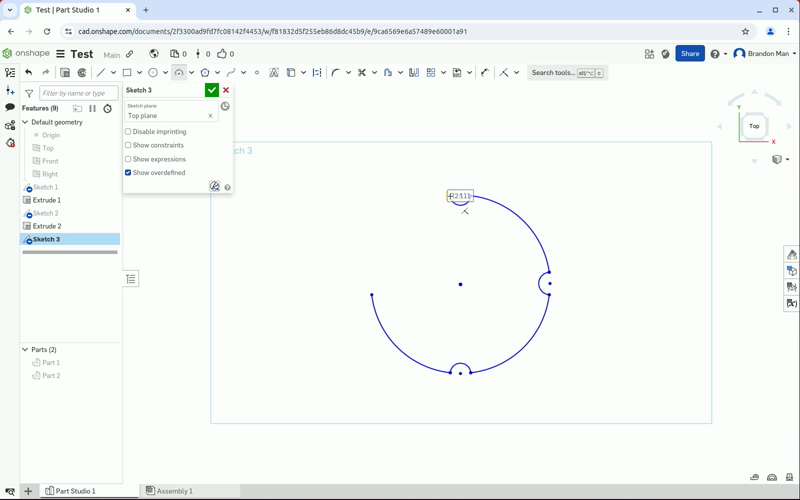
click(450, 195)
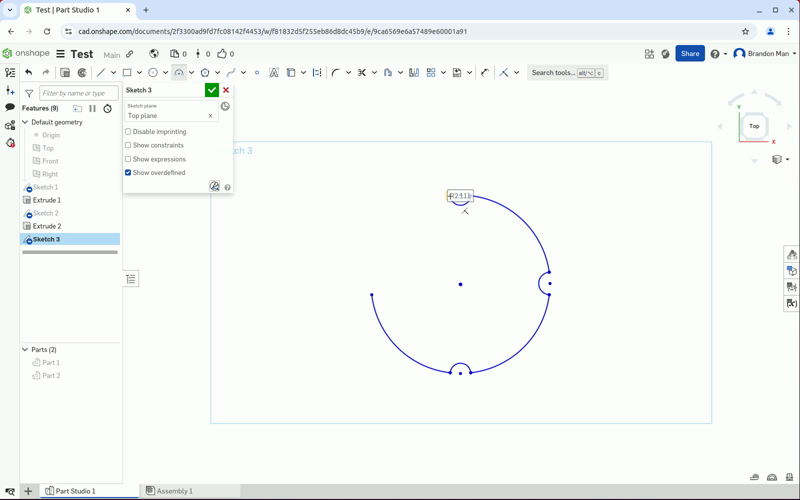
key_down(shift)
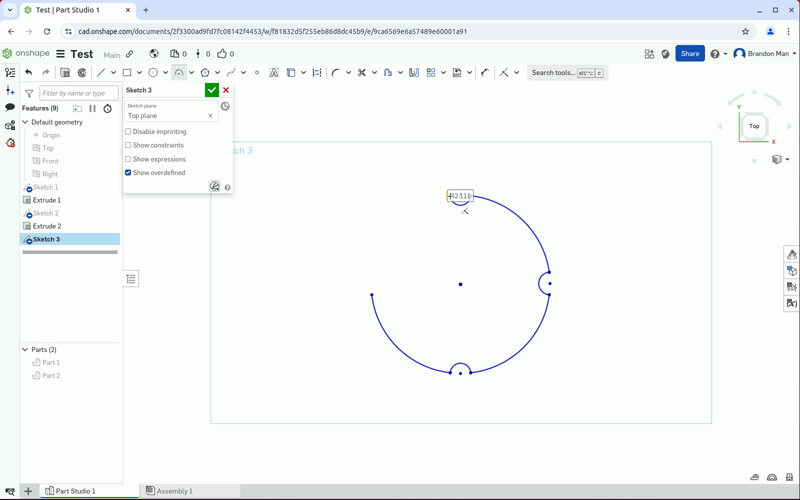
mouse_move(371, 272)
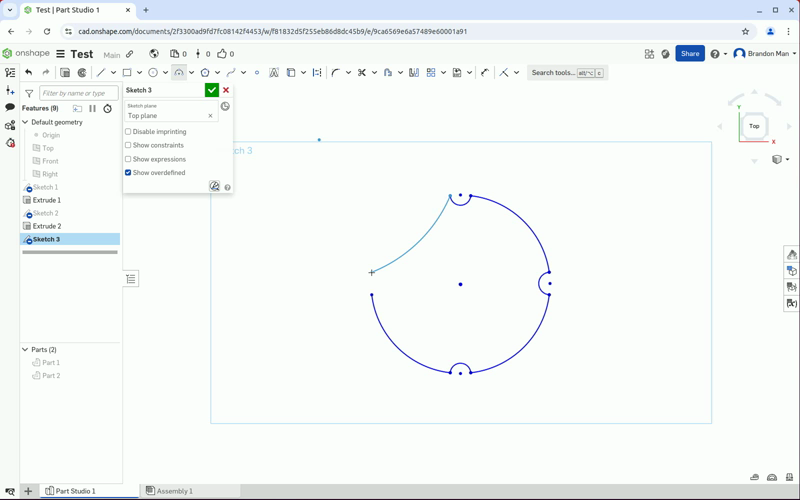
click(371, 272)
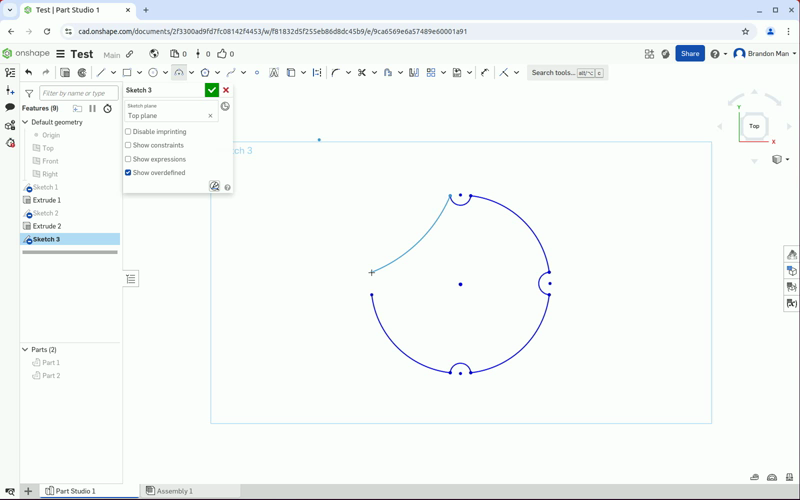
mouse_move(397, 220)
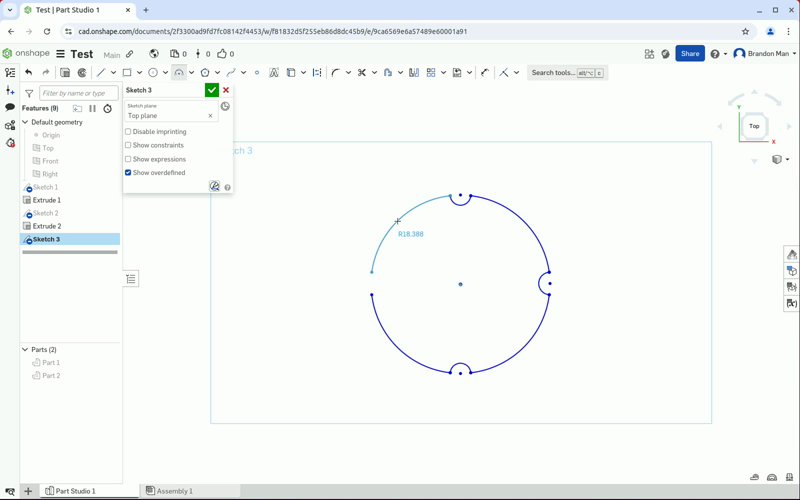
click(397, 220)
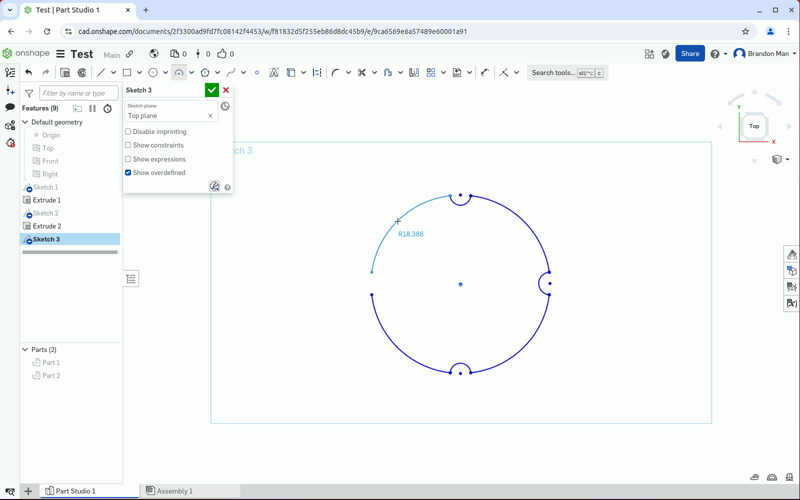
key_up(shift)
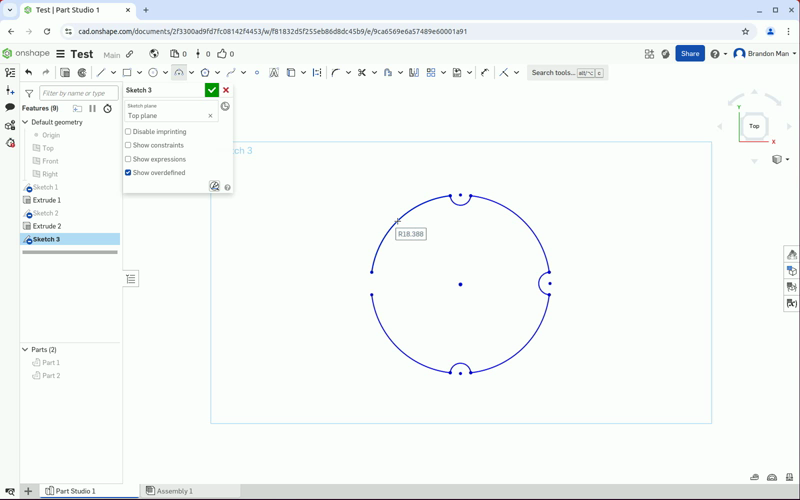
mouse_move(371, 272)
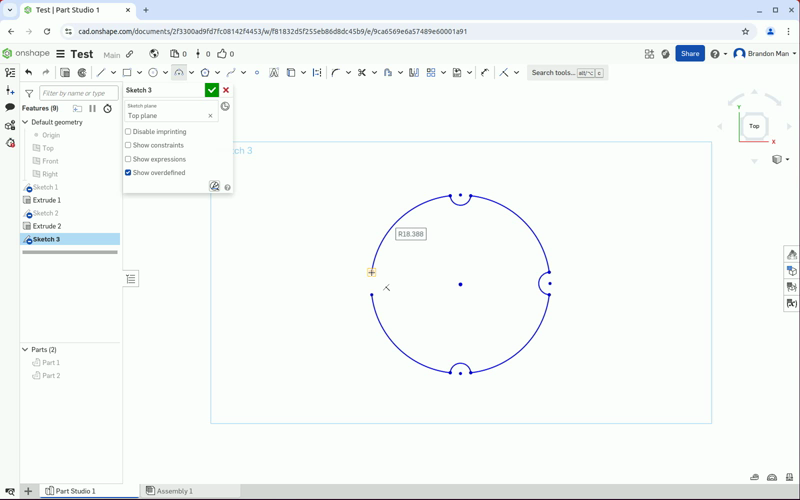
click(371, 272)
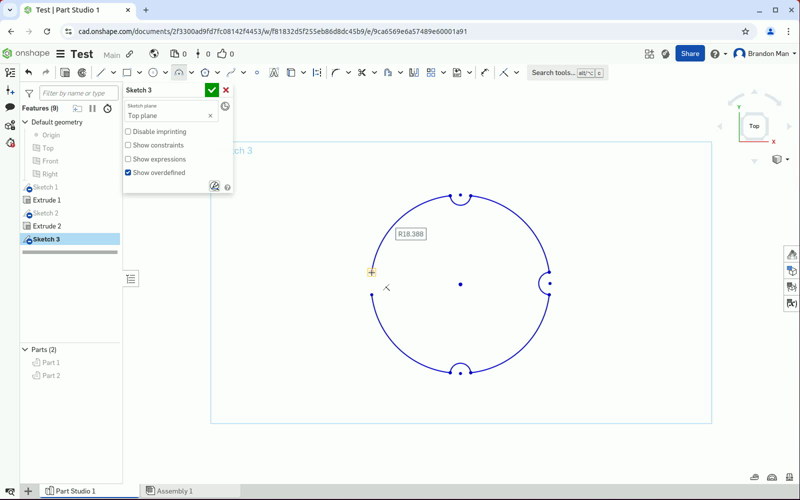
mouse_move(371, 294)
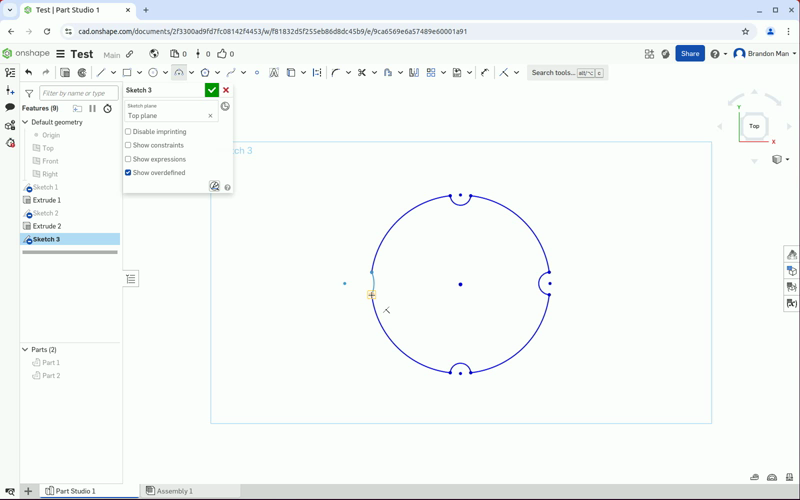
click(371, 294)
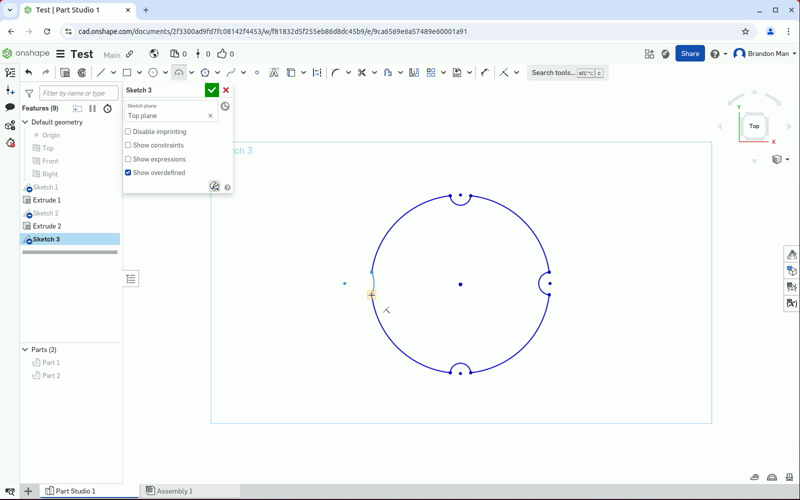
key_down(shift)
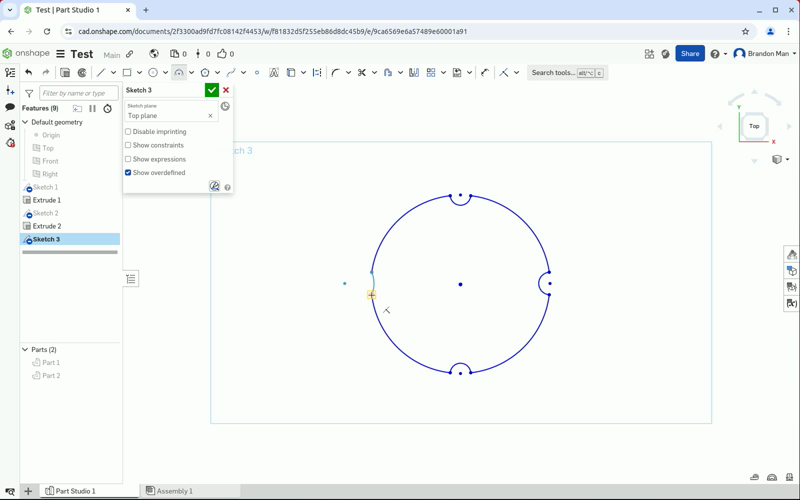
mouse_move(382, 283)
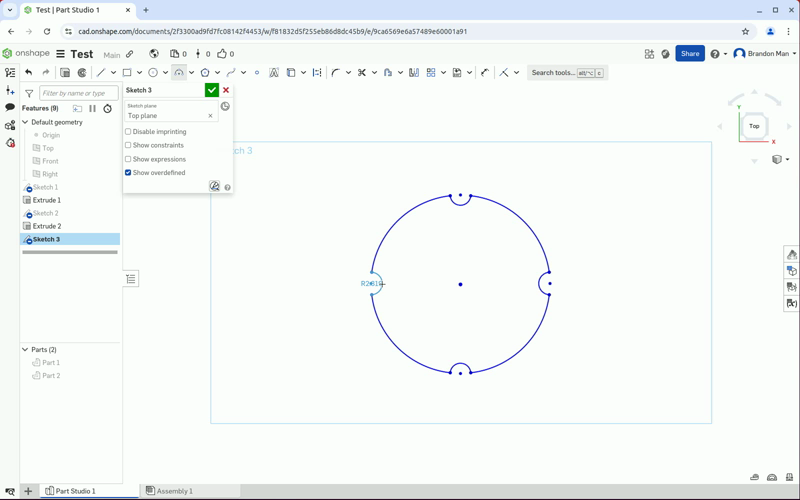
click(382, 283)
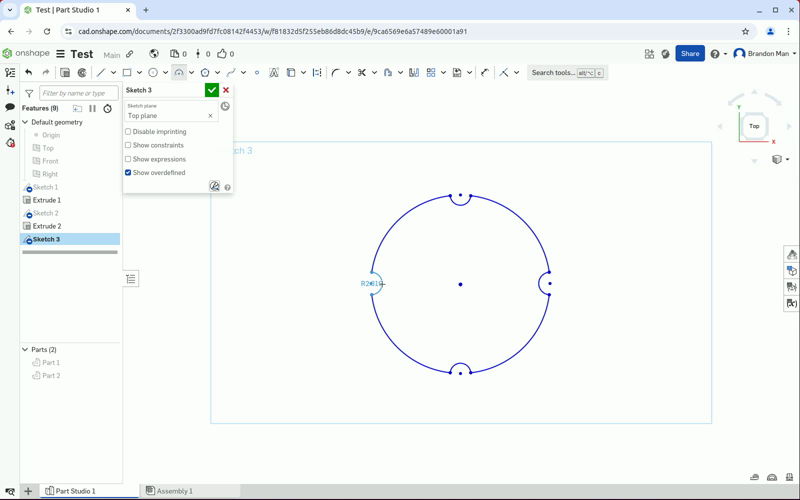
key_up(shift)
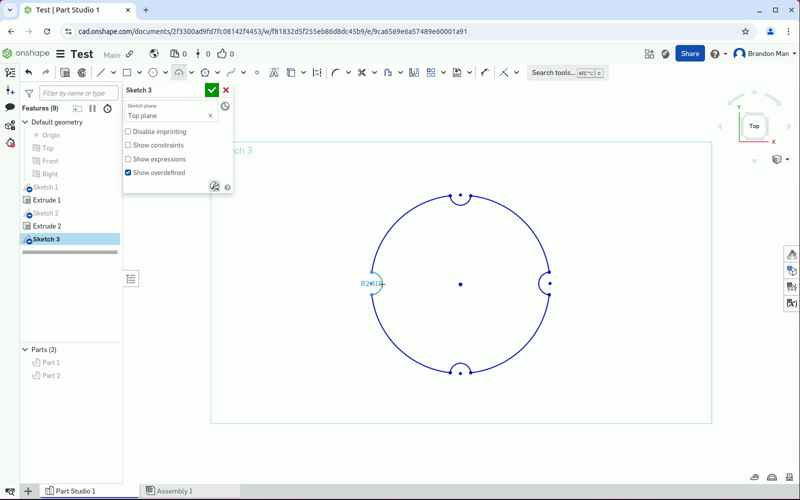
key(esc)
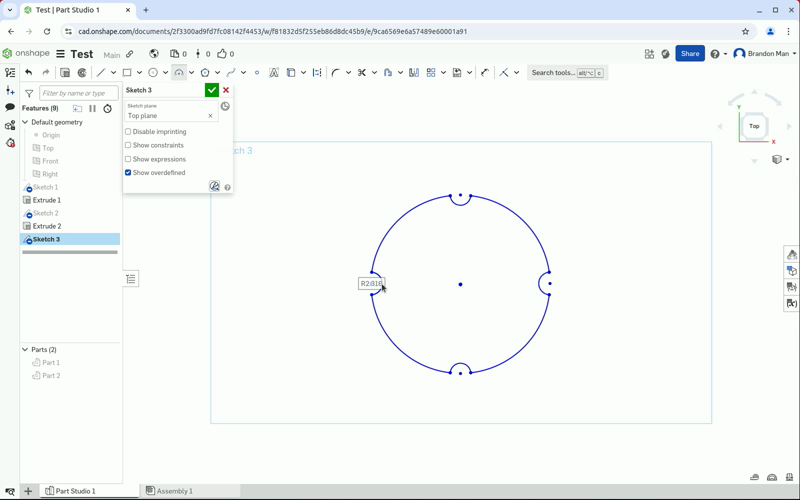
key(c)
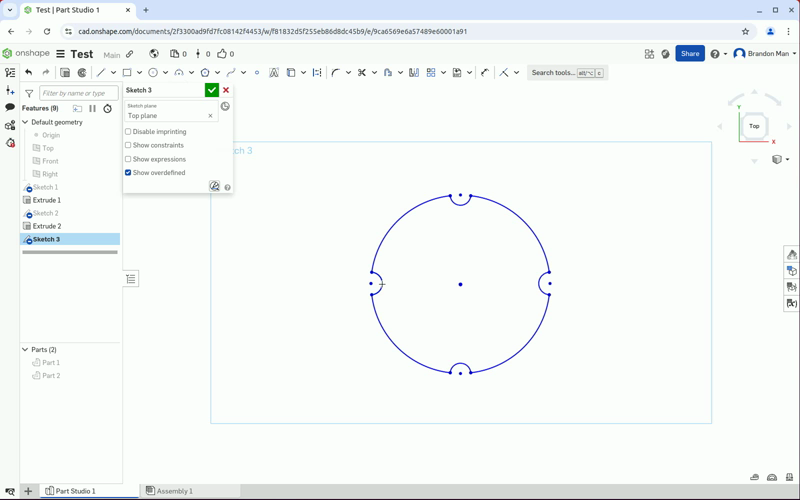
key_down(shift)
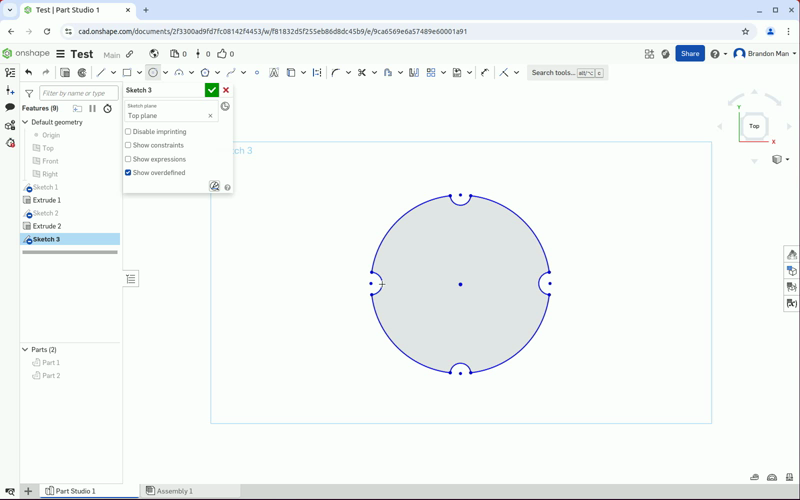
mouse_move(461, 283)
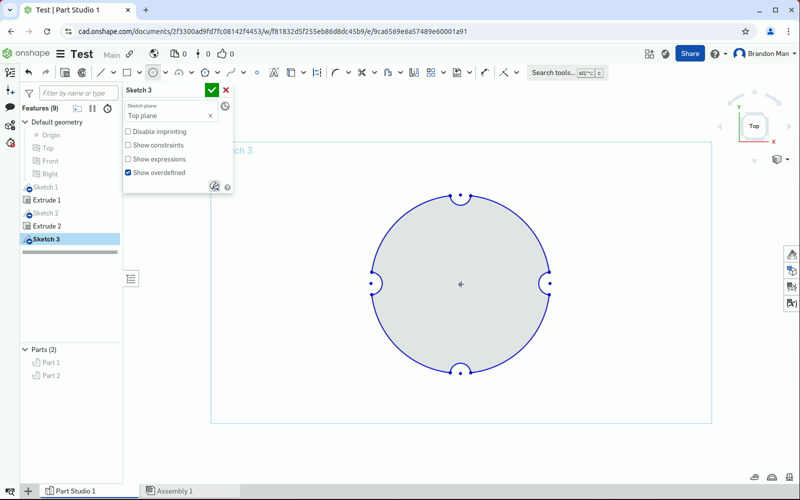
scroll(6)
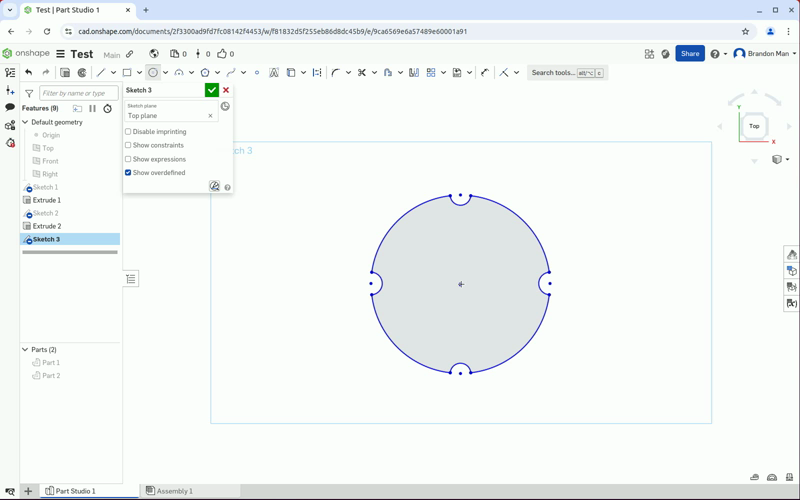
scroll(6)
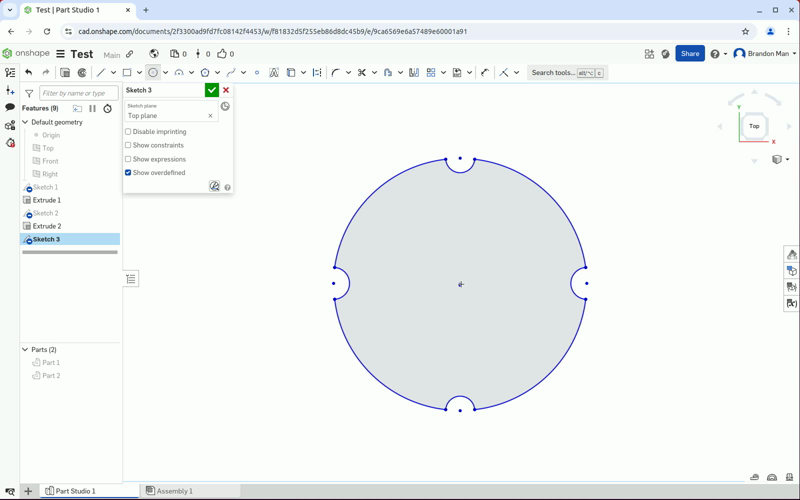
scroll(6)
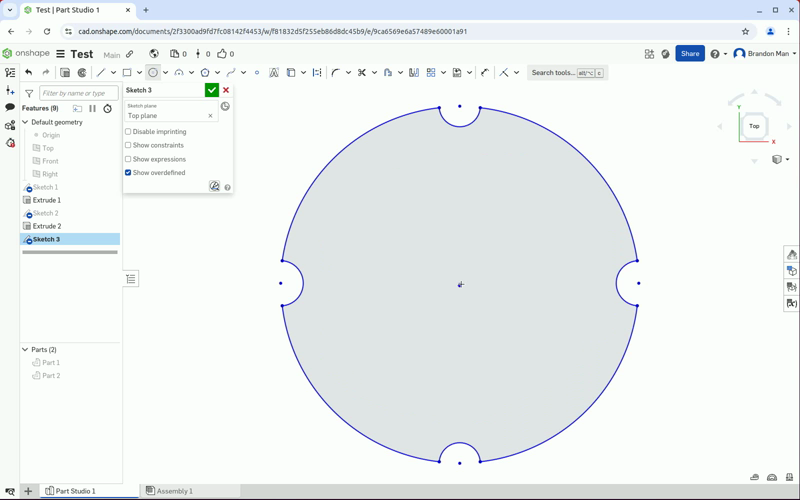
scroll(6)
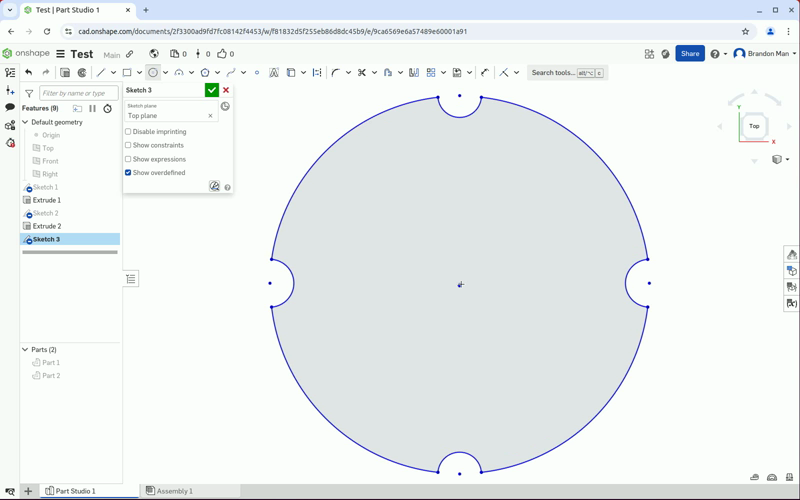
scroll(6)
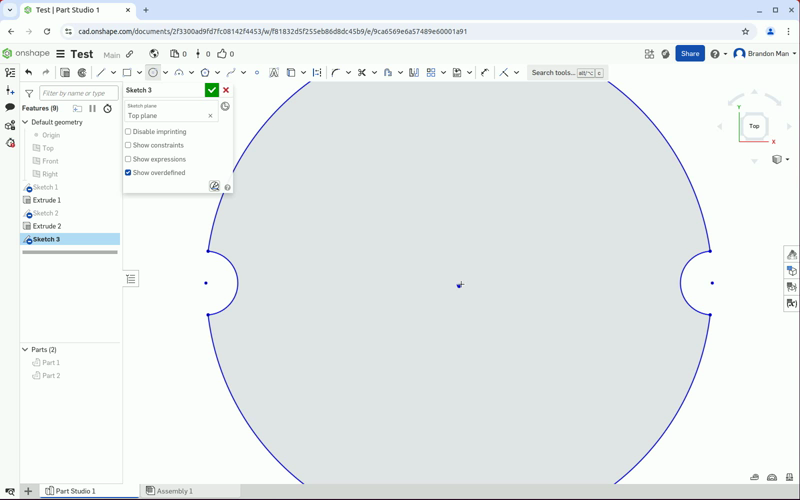
scroll(6)
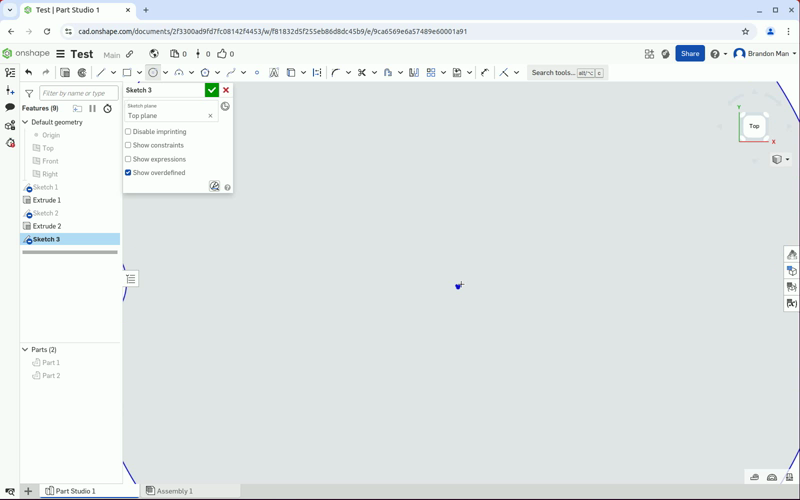
scroll(6)
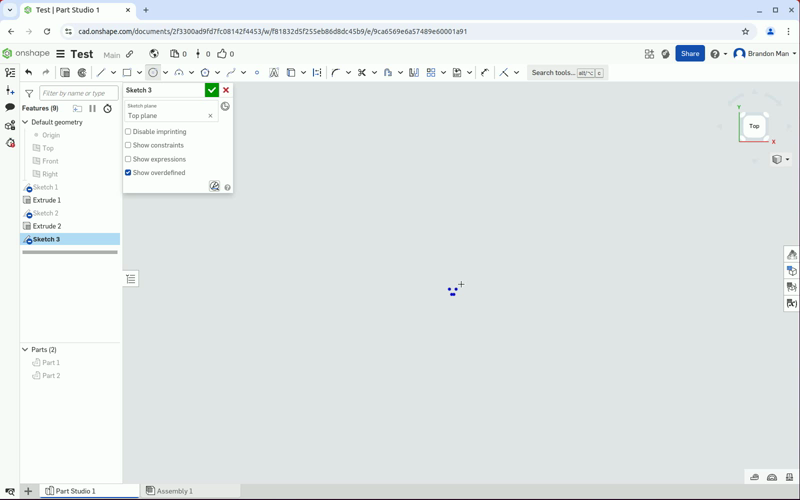
click(461, 283)
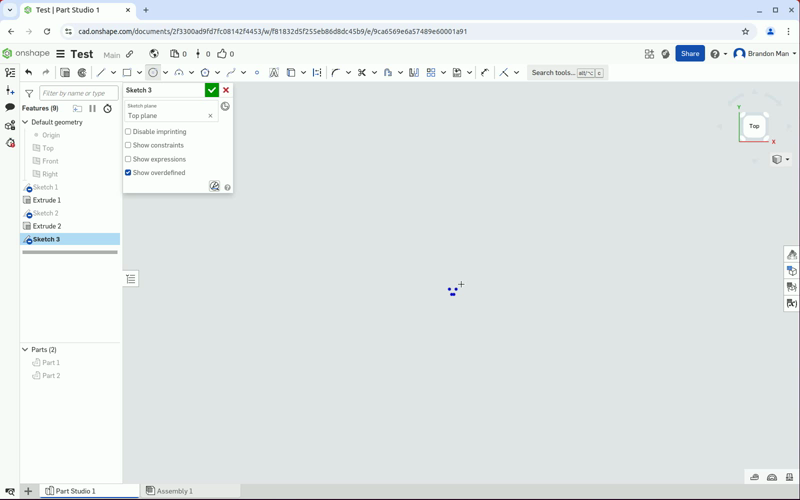
scroll(-6)
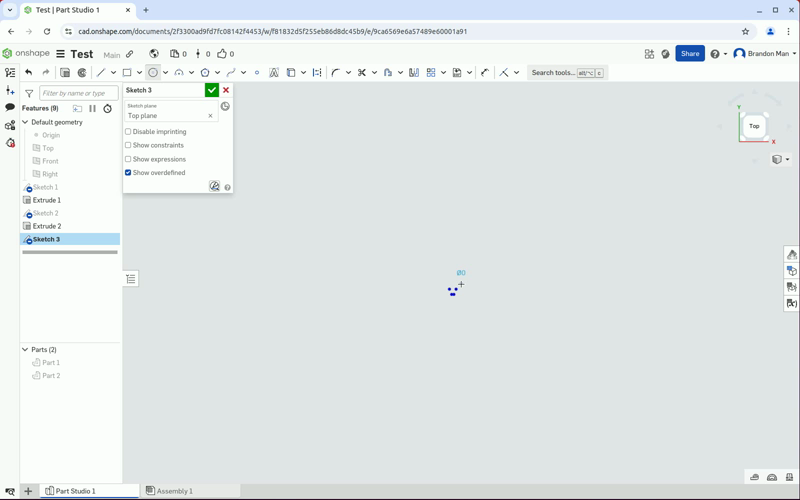
scroll(-6)
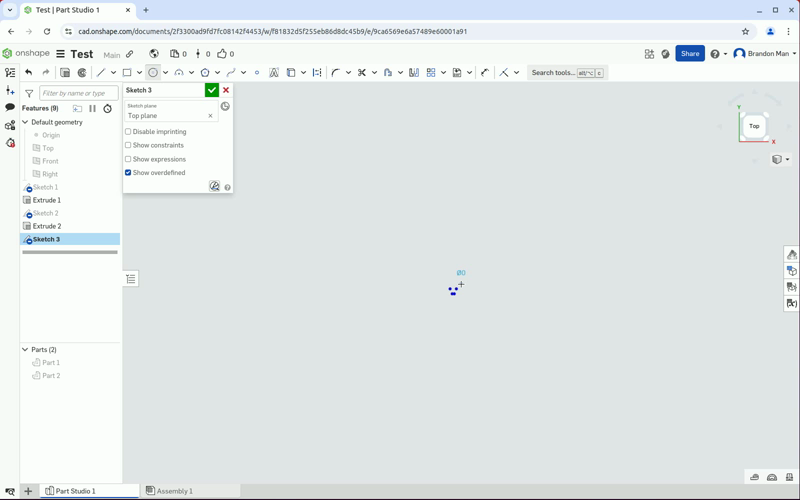
scroll(-6)
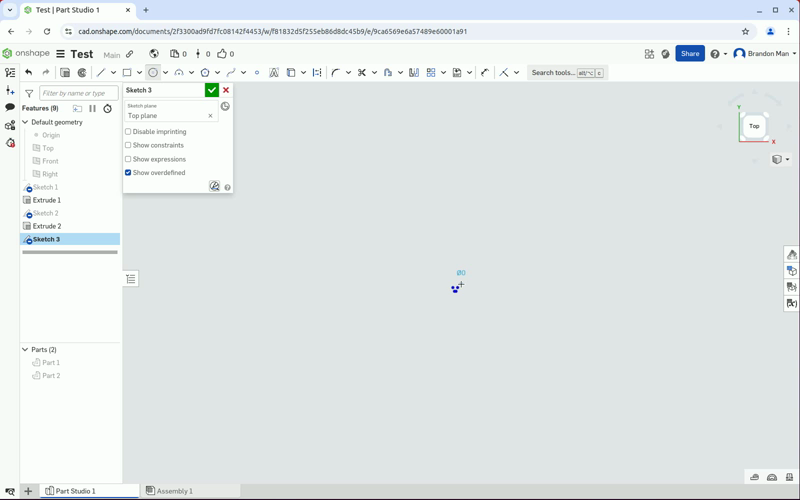
scroll(-6)
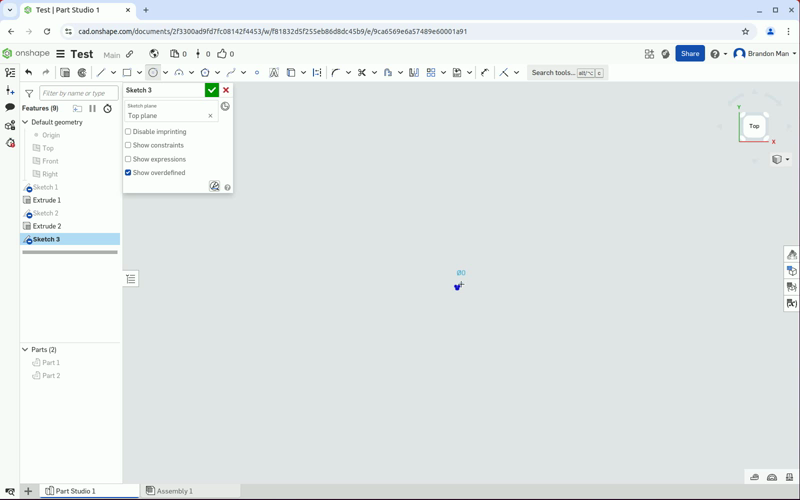
scroll(-6)
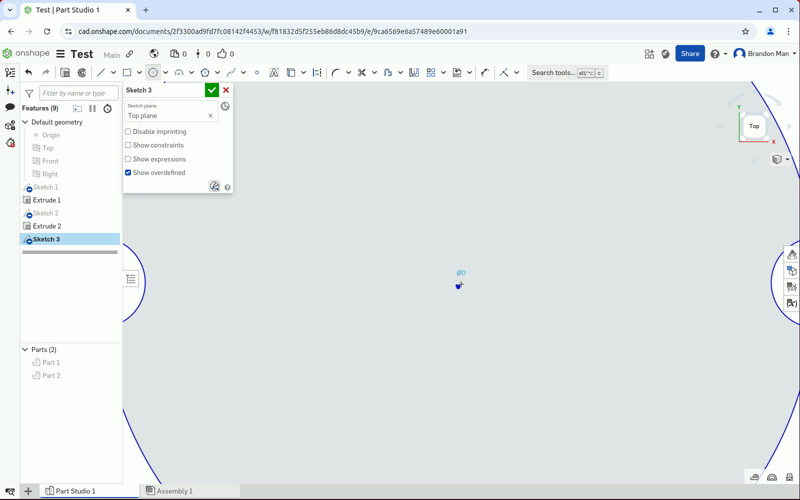
scroll(-6)
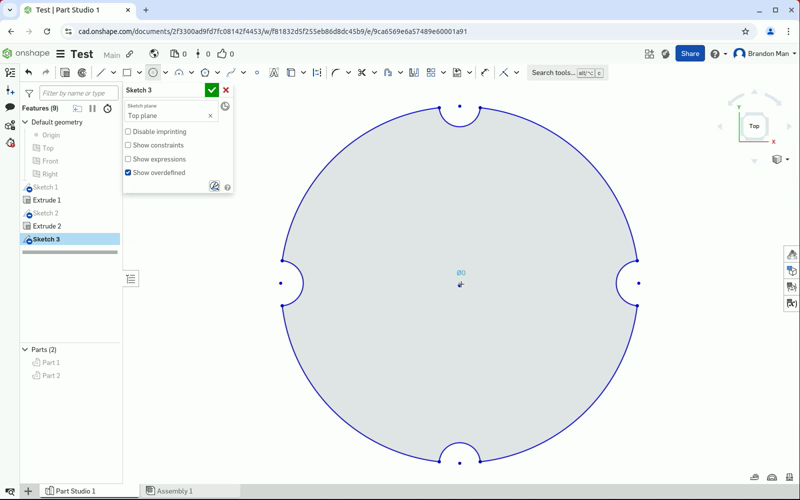
scroll(-6)
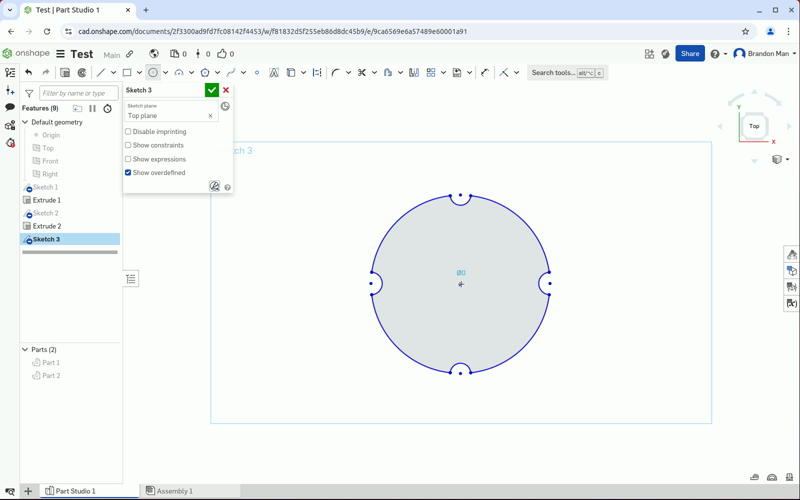
key_up(shift)
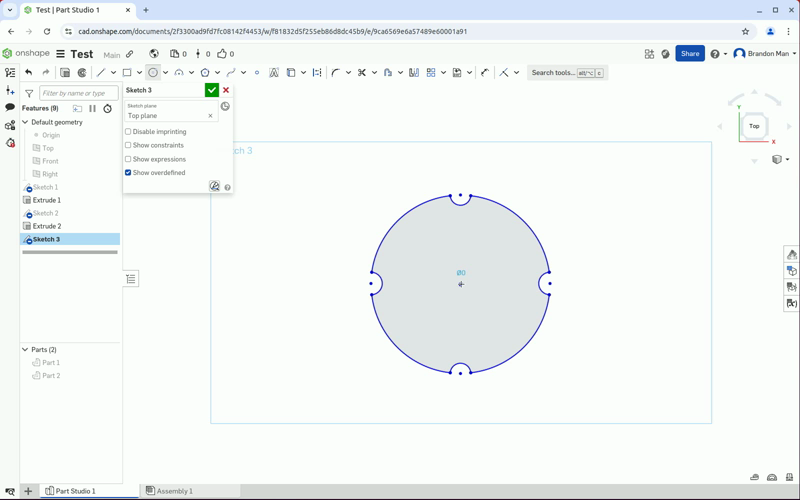
mouse_move(517, 283)
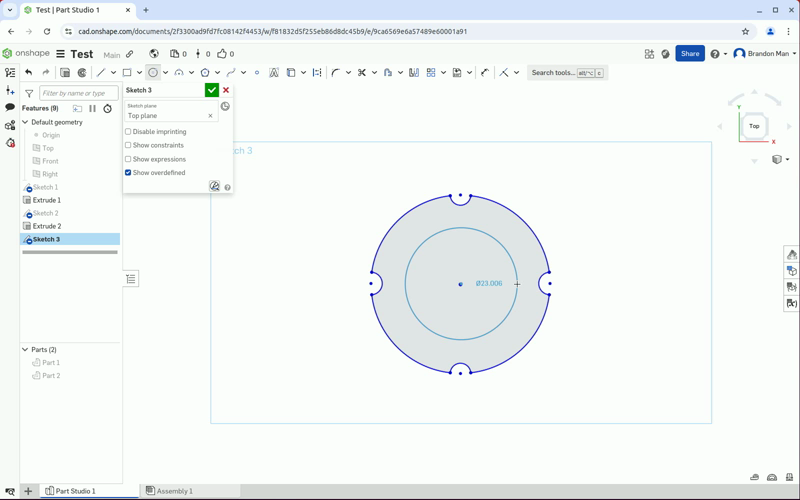
click(517, 283)
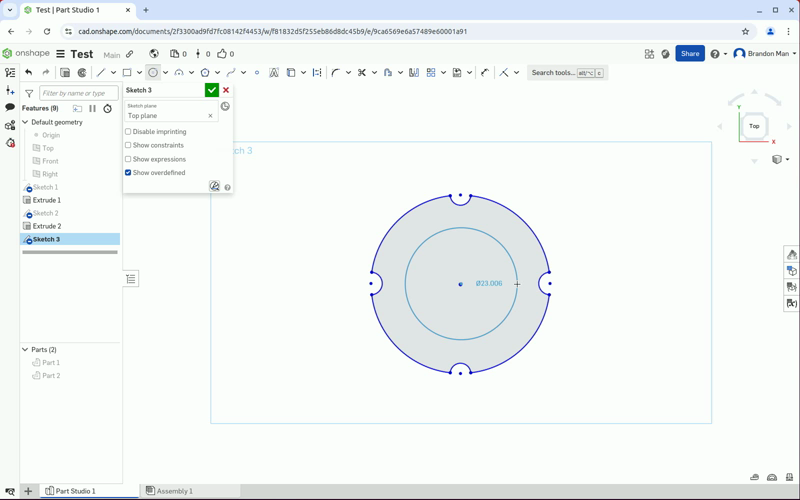
key(esc)
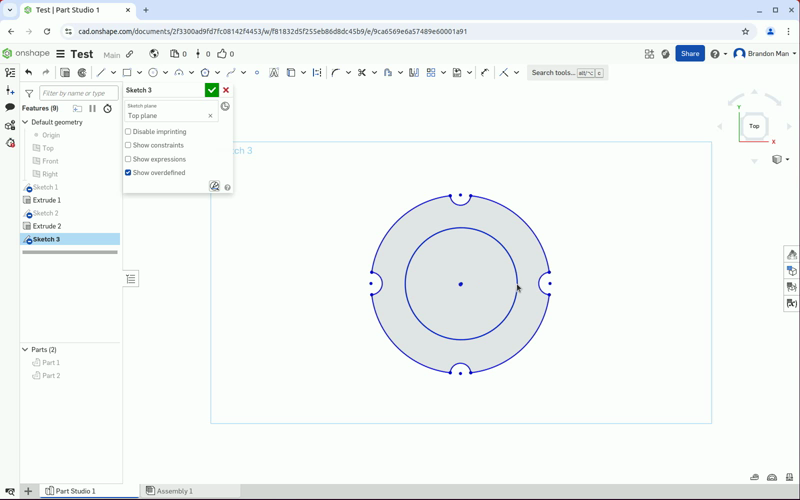
mouse_move(496, 222)
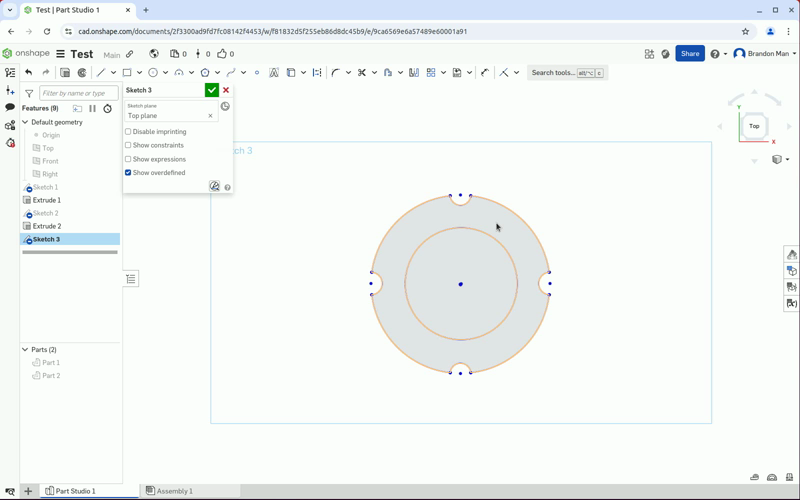
click(496, 222)
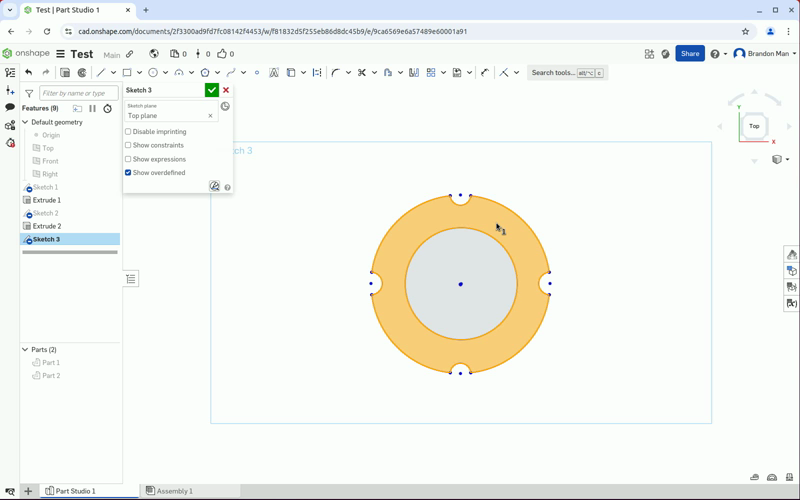
mouse_move(73, 352)
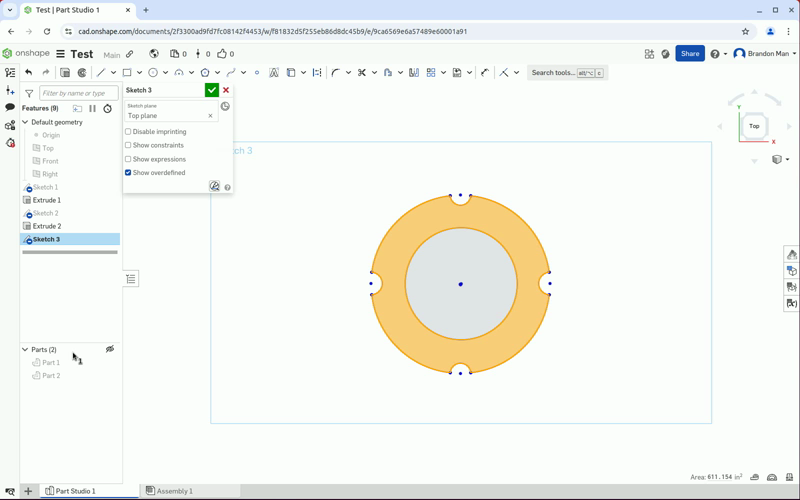
key(shift+y)
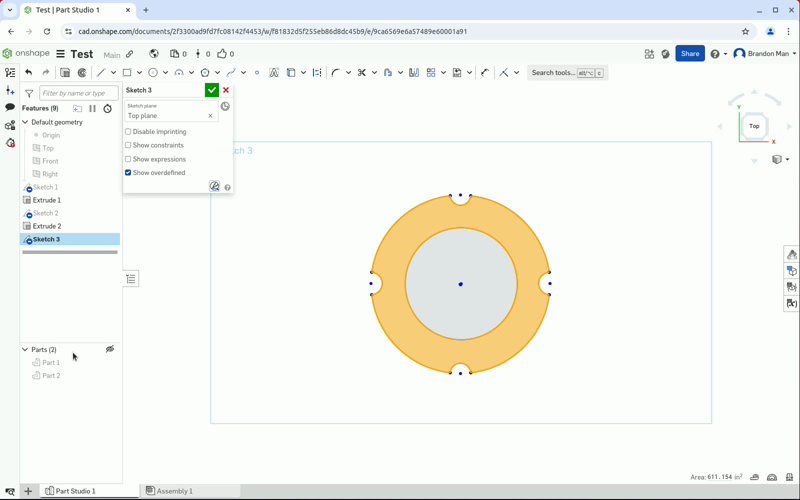
key(shift+e)
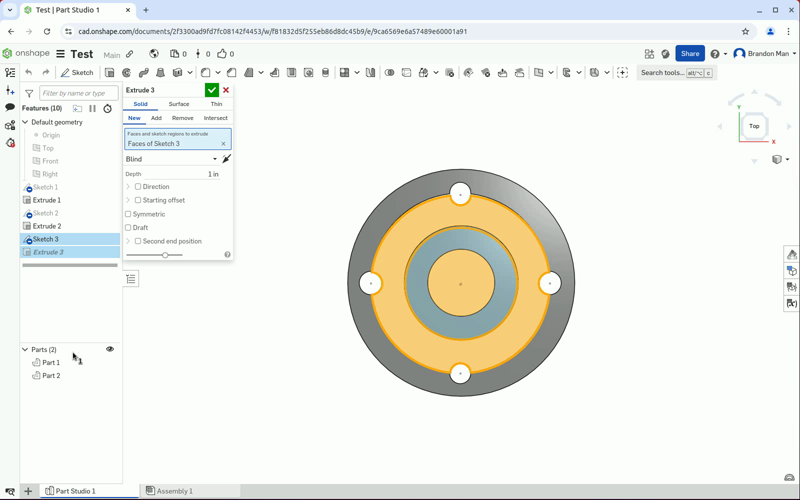
mouse_move(143, 106)
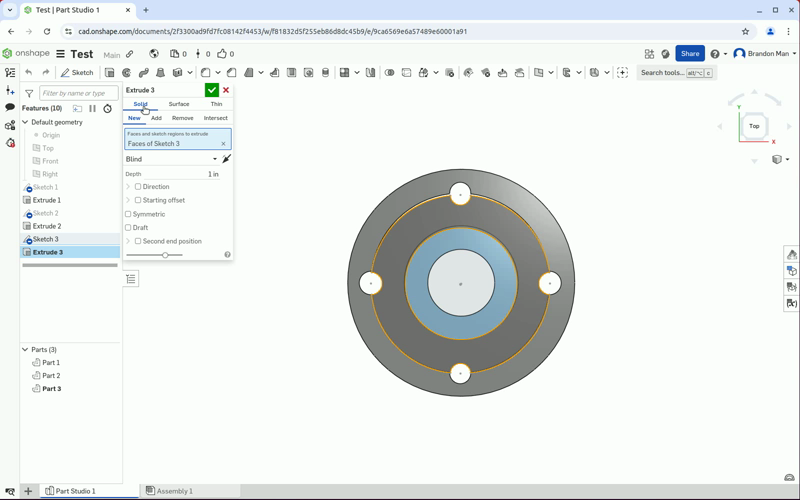
click(143, 106)
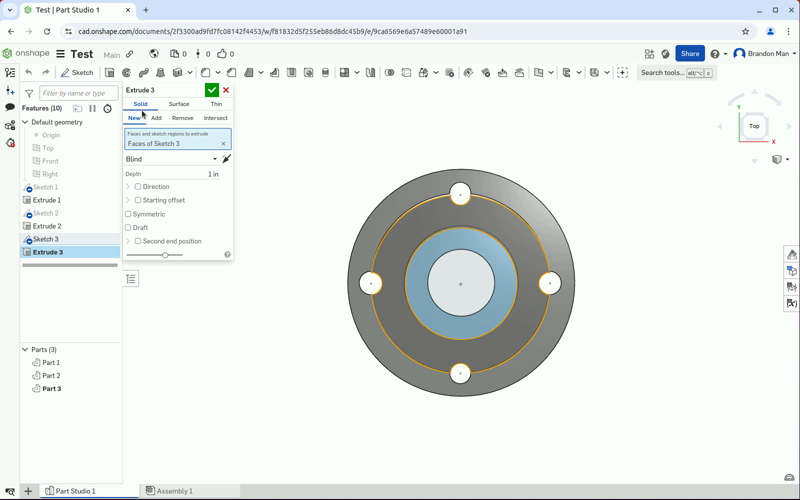
mouse_move(137, 120)
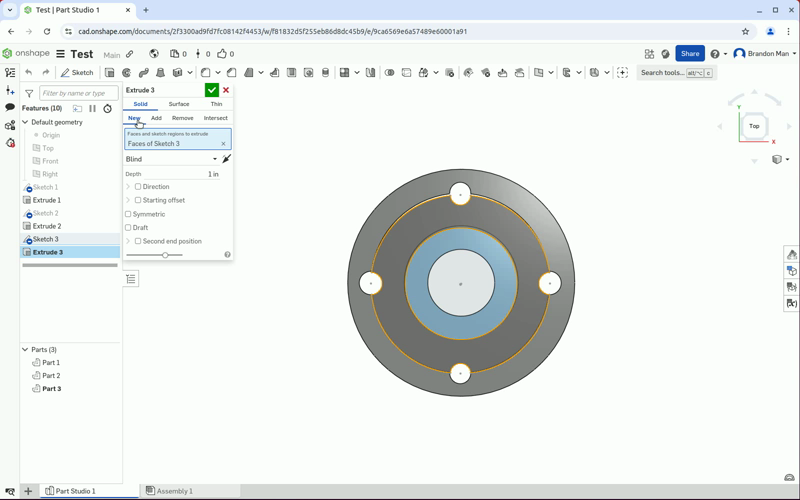
click(137, 120)
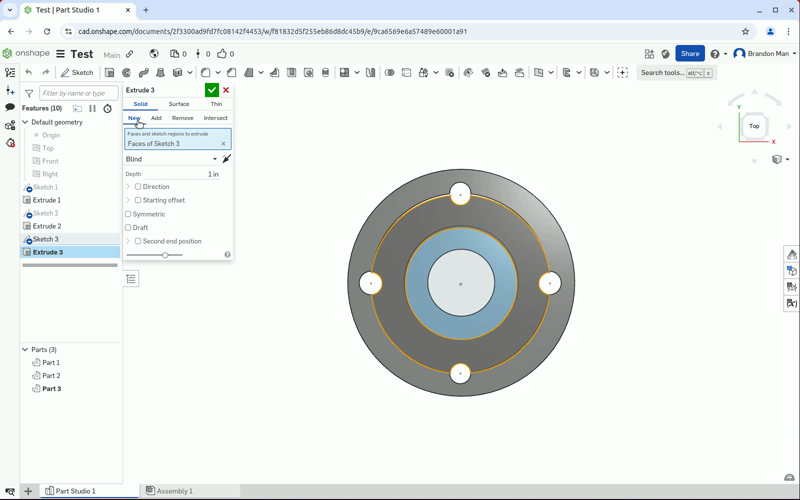
key(tab, 4)
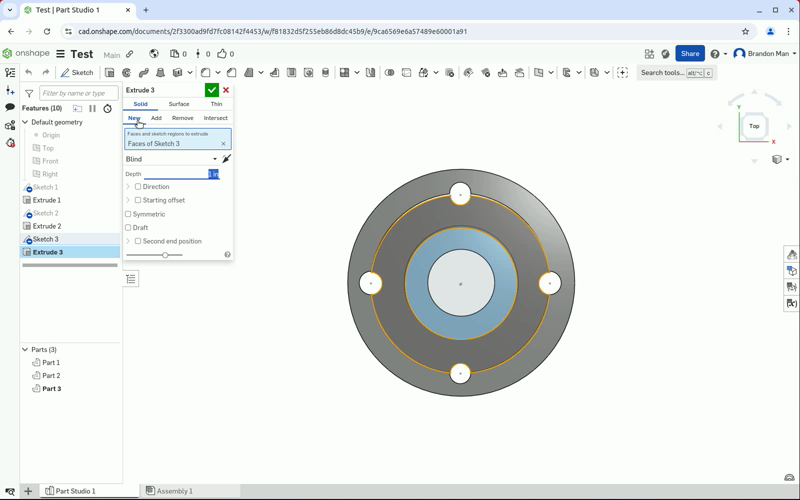
text(9.147)
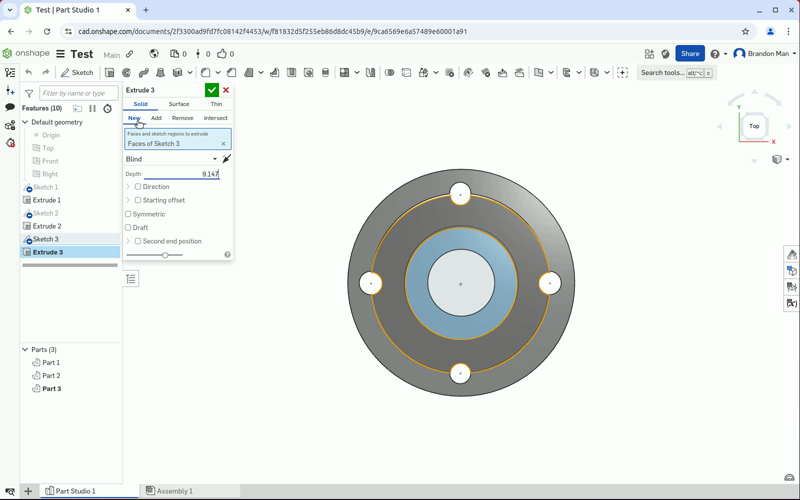
key(enter)
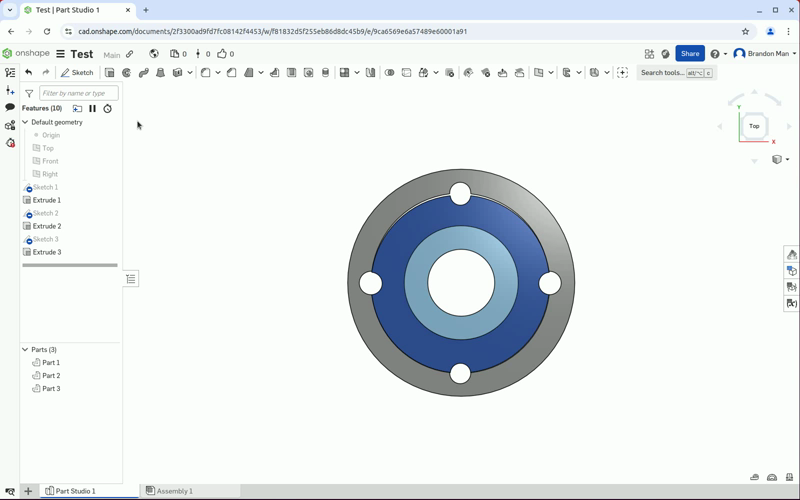
key(shift+h)
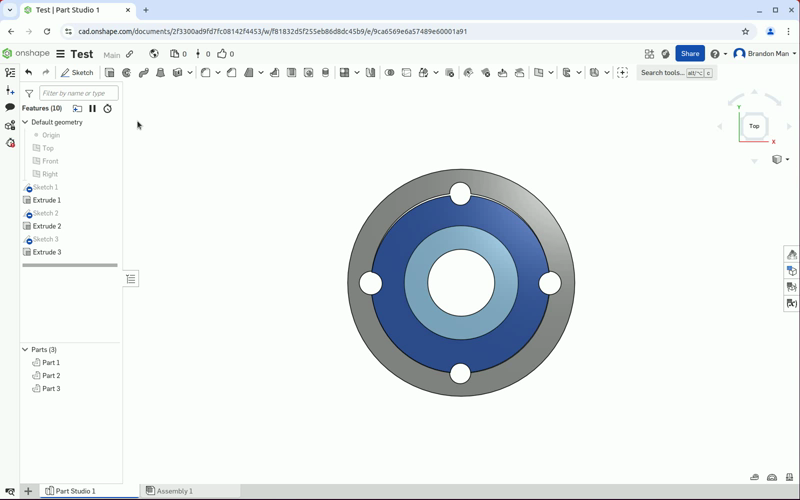
key(shift+h)
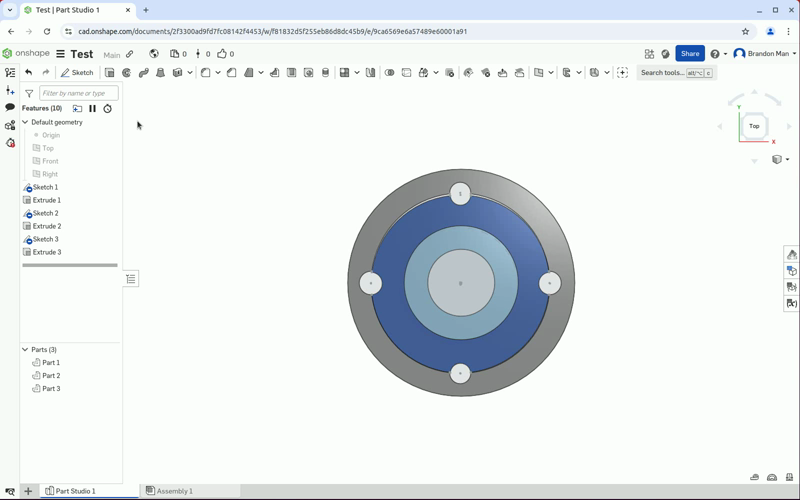
key(shift+7)
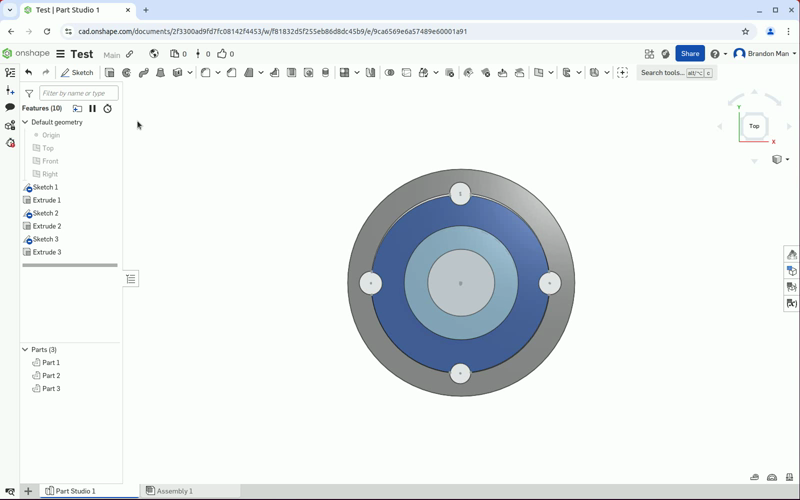
key(up, 3)
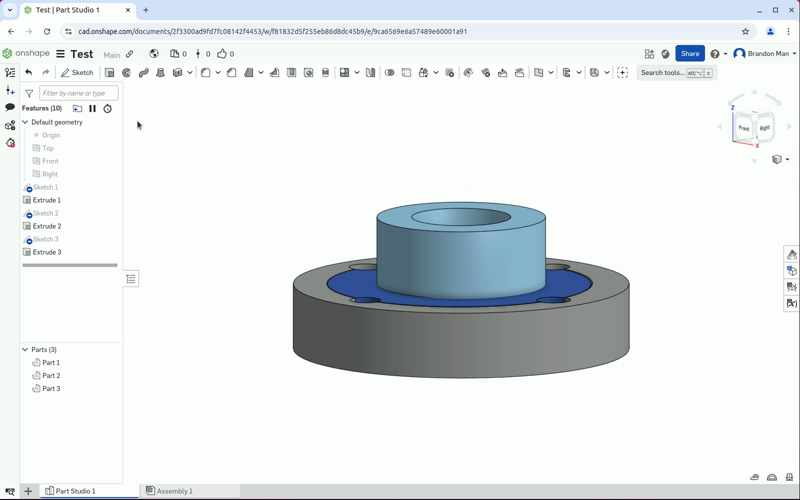
key(left, 3)
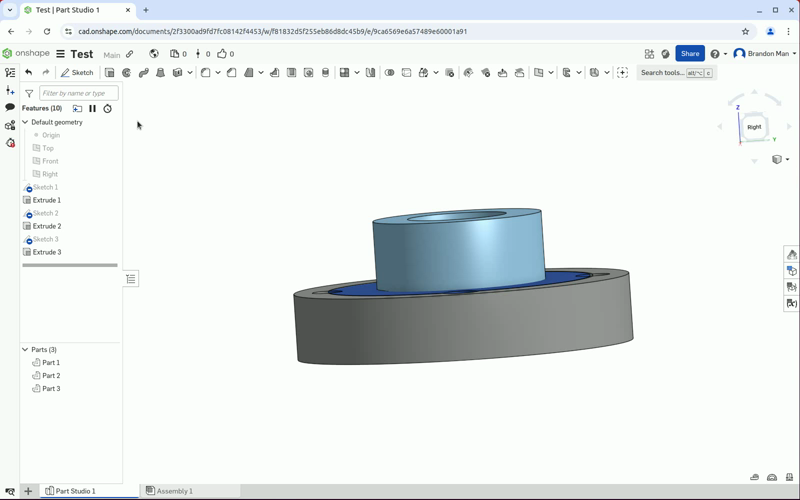
key(right, 3)
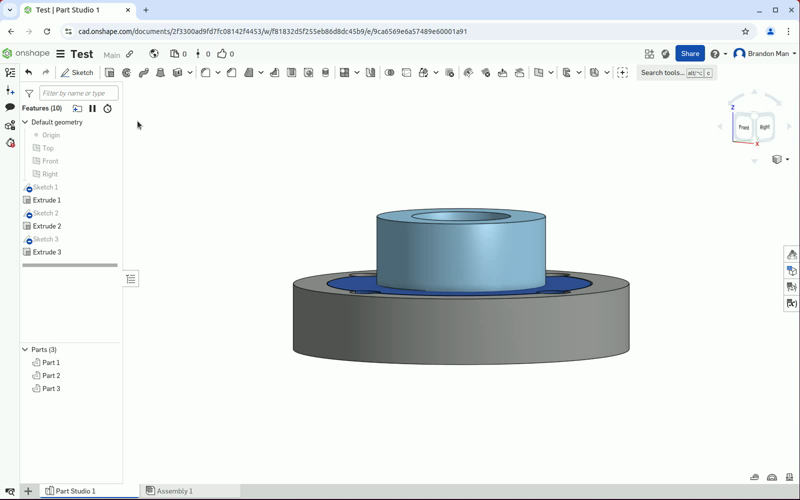
key(down, 3)
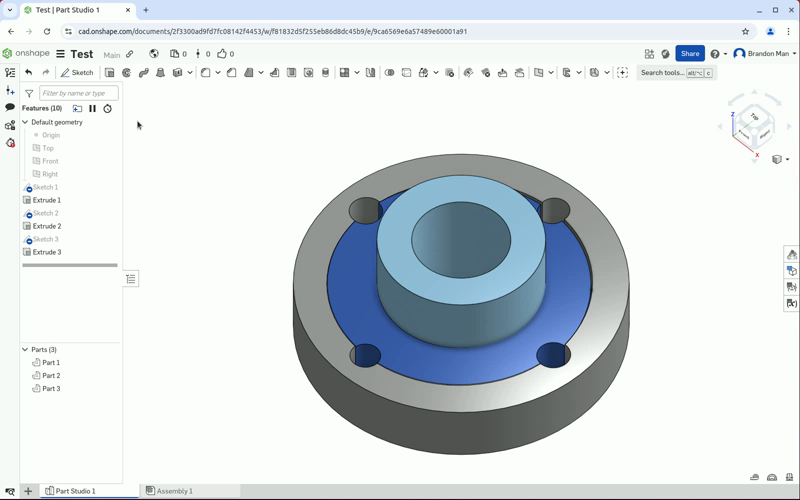
mouse_move(73, 189)
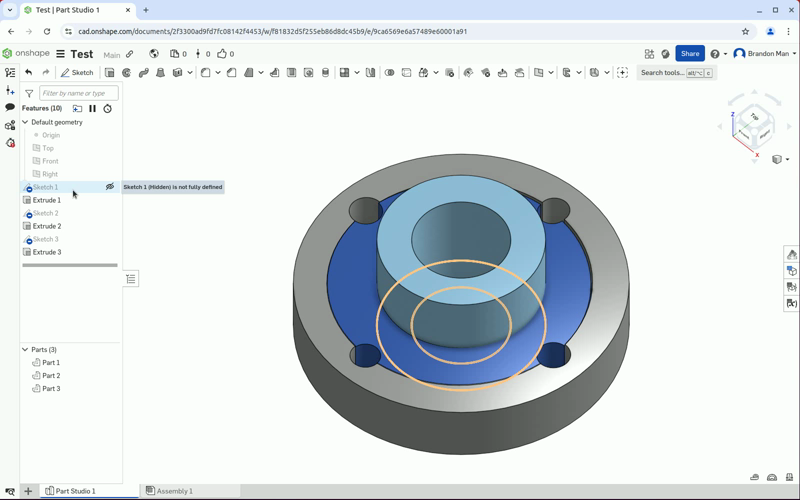
click(73, 189)